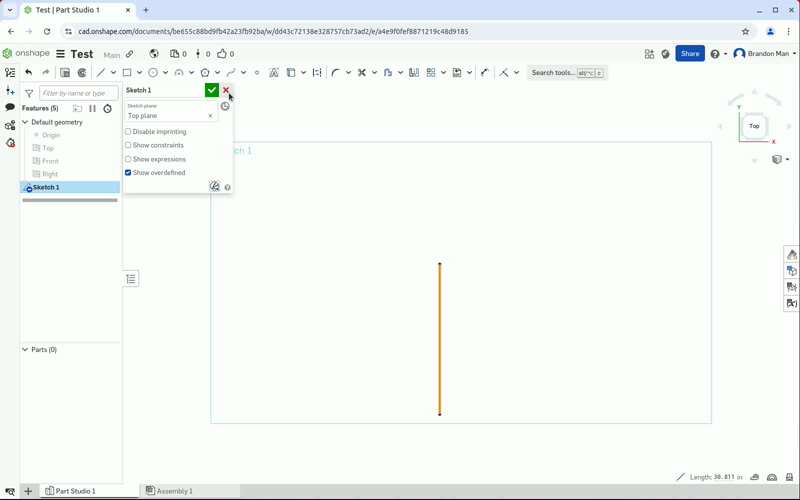
key(shift+h)
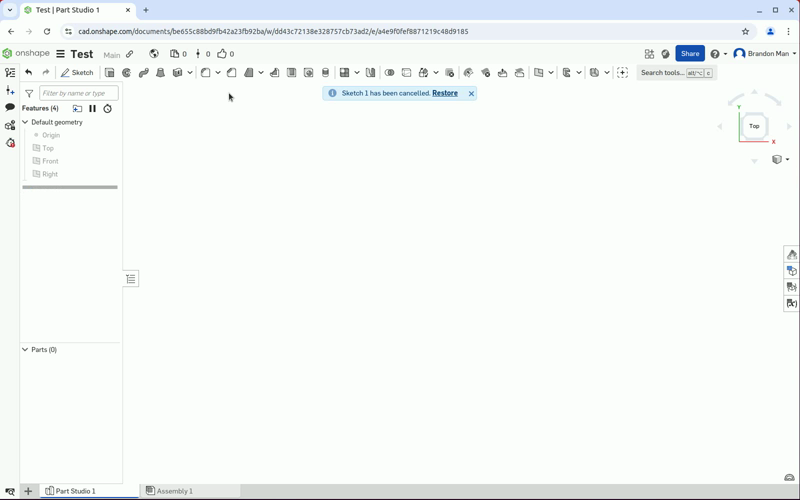
mouse_move(73, 352)
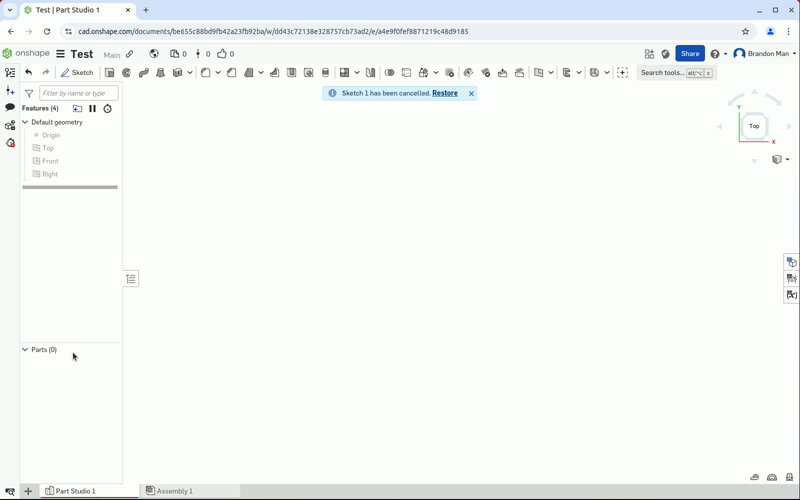
key(y)
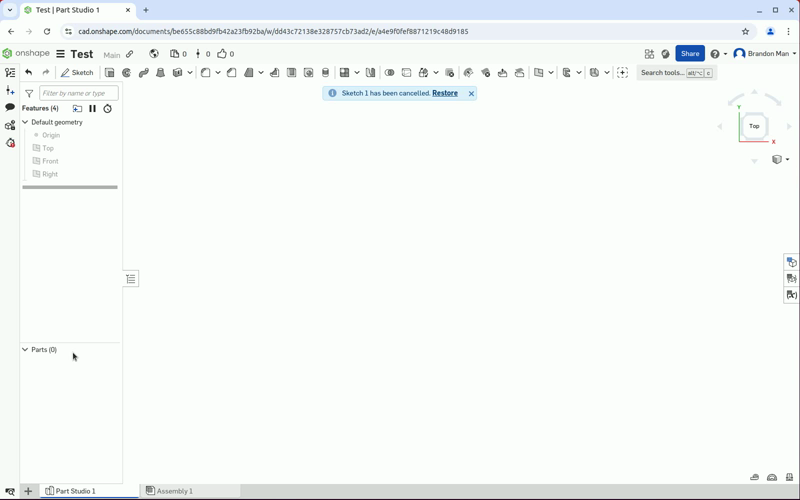
key(shift+p)
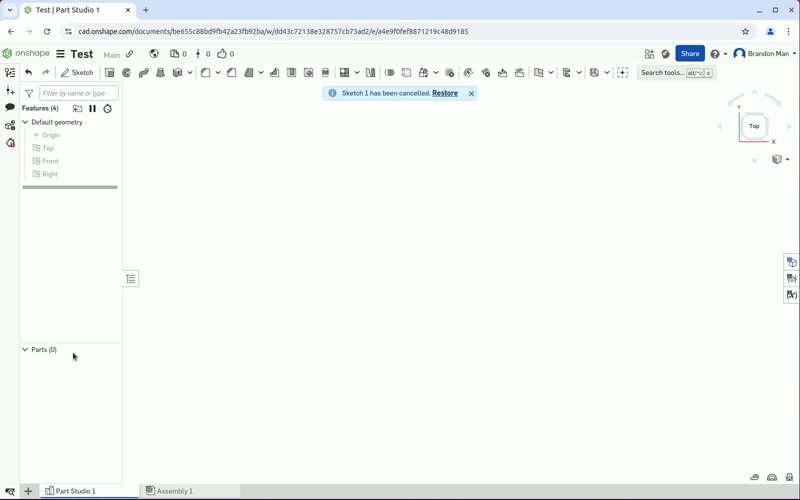
key(space)
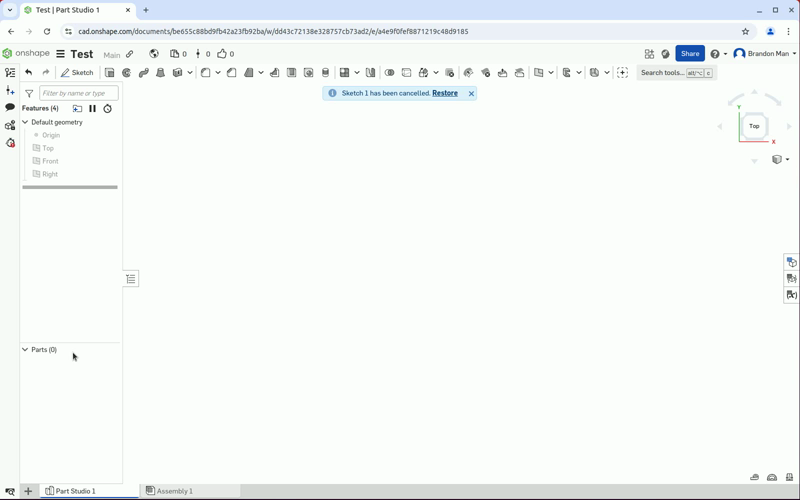
key_down(shift)
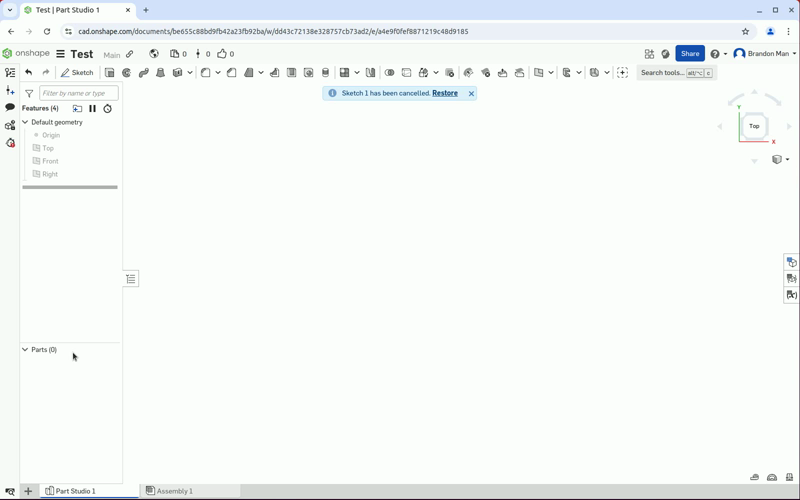
key(up)
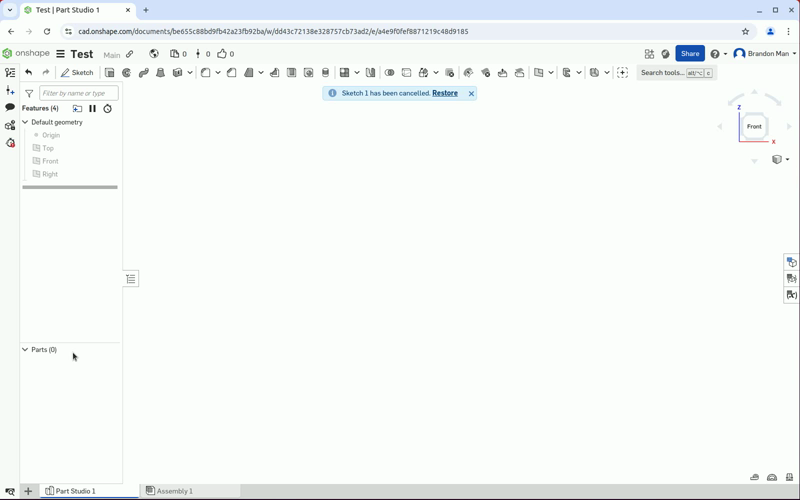
key_up(shift)
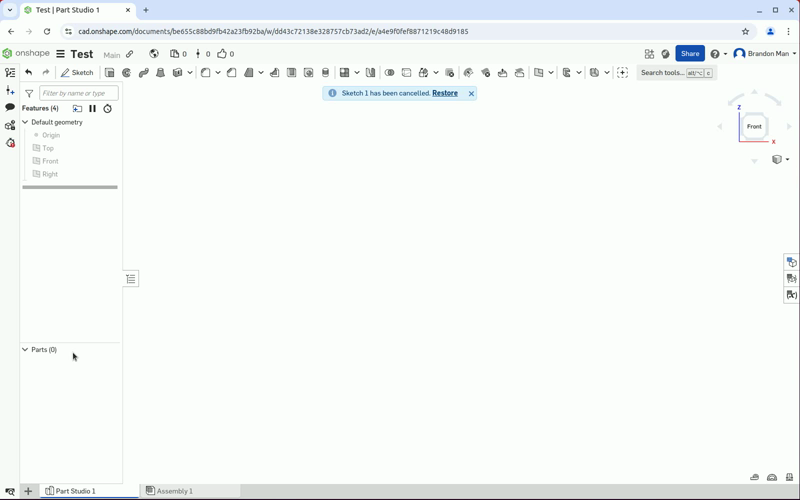
mouse_move(73, 352)
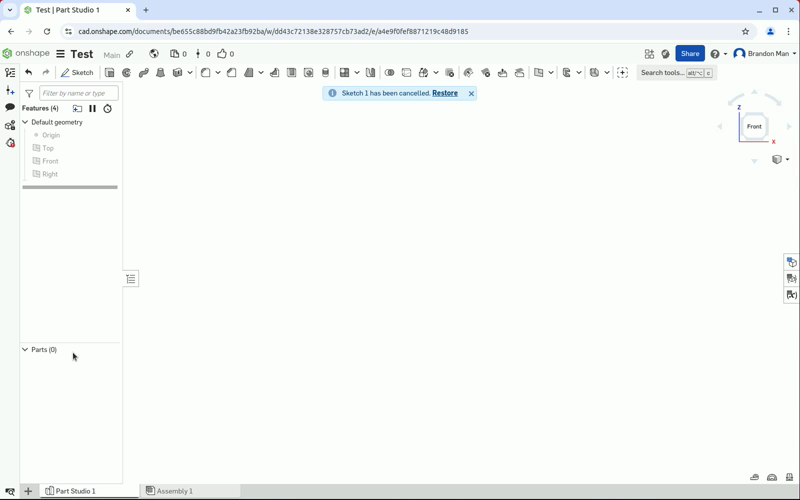
key(shift+y)
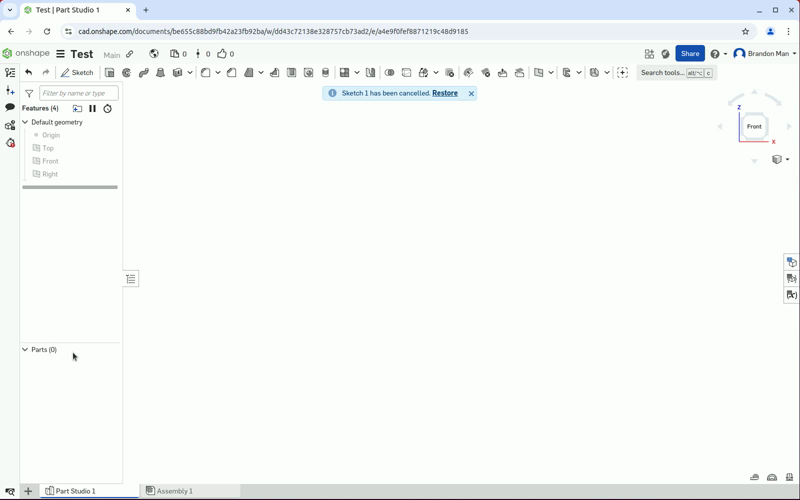
key(shift+s)
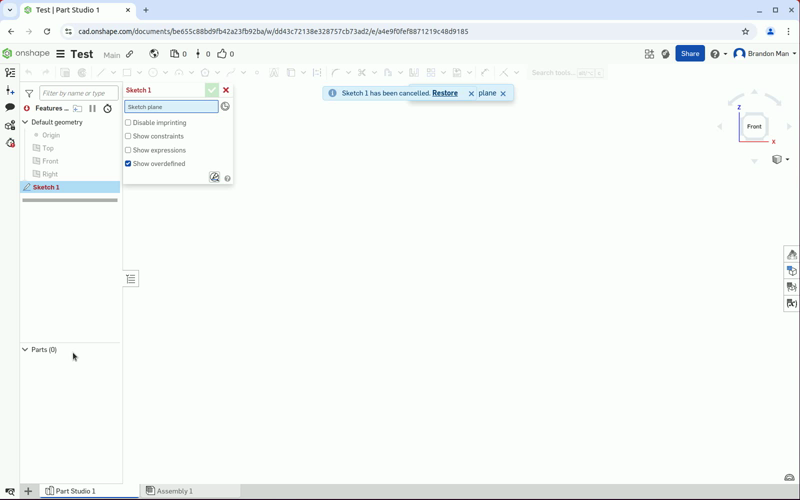
mouse_move(73, 163)
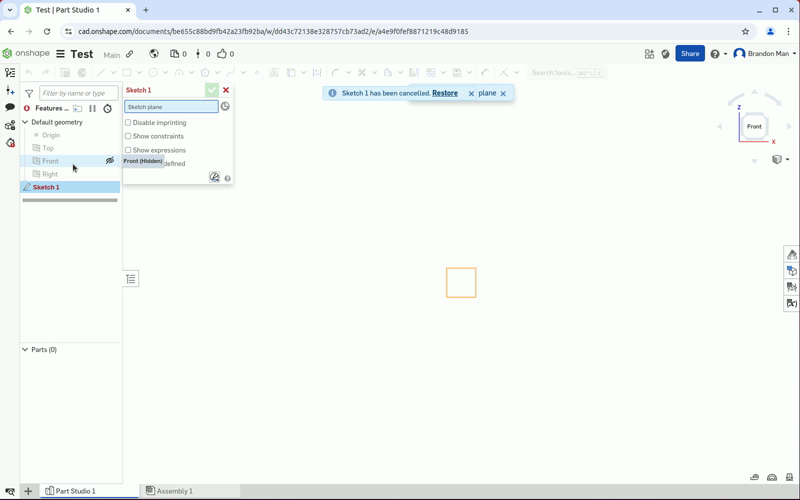
click(73, 163)
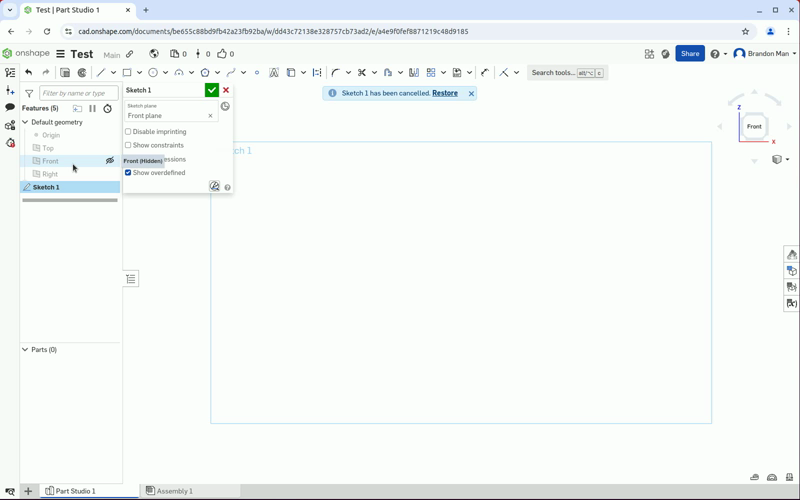
mouse_move(73, 352)
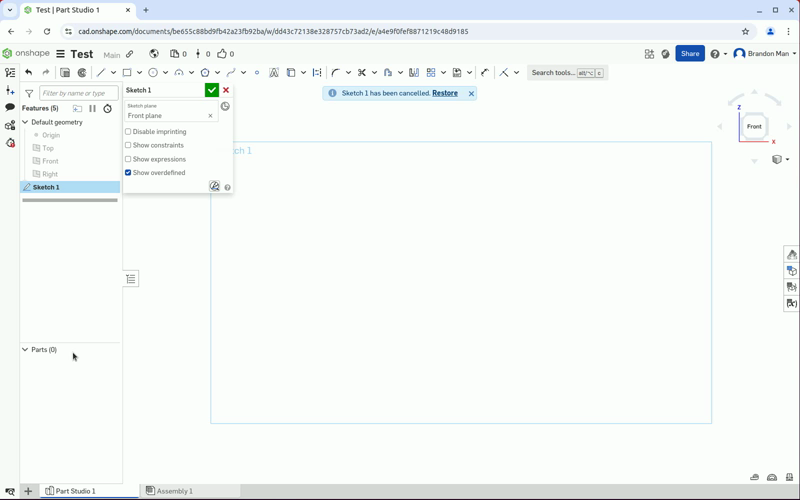
key(y)
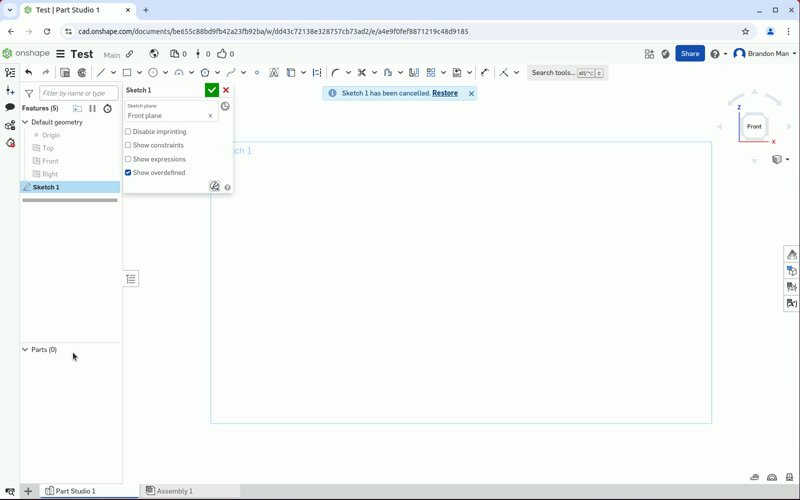
key(l)
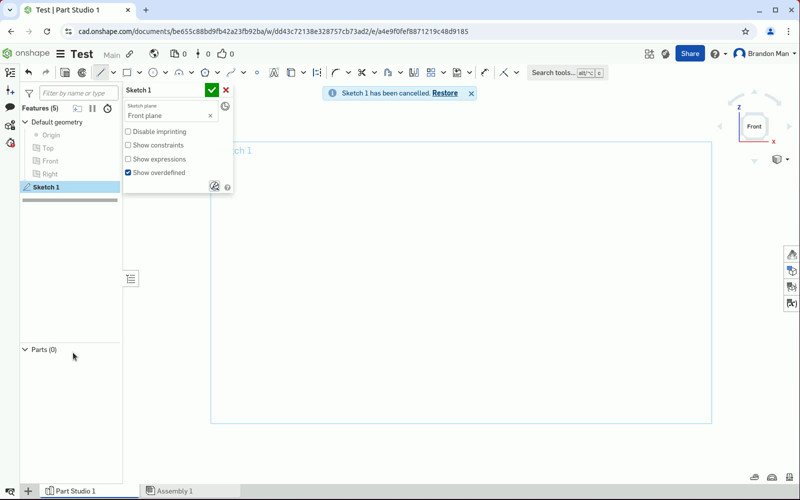
key_down(shift)
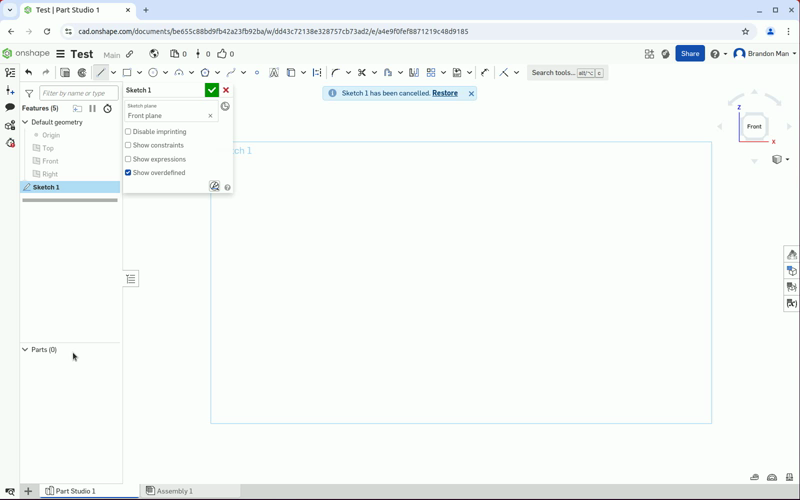
mouse_move(392, 336)
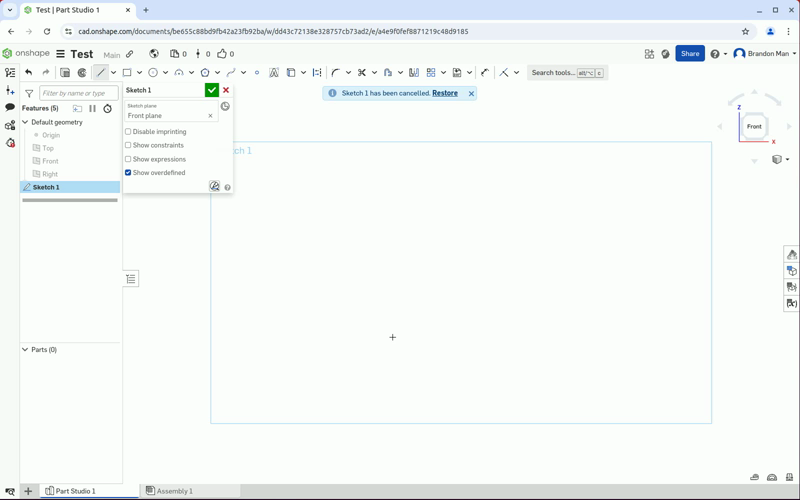
click(392, 336)
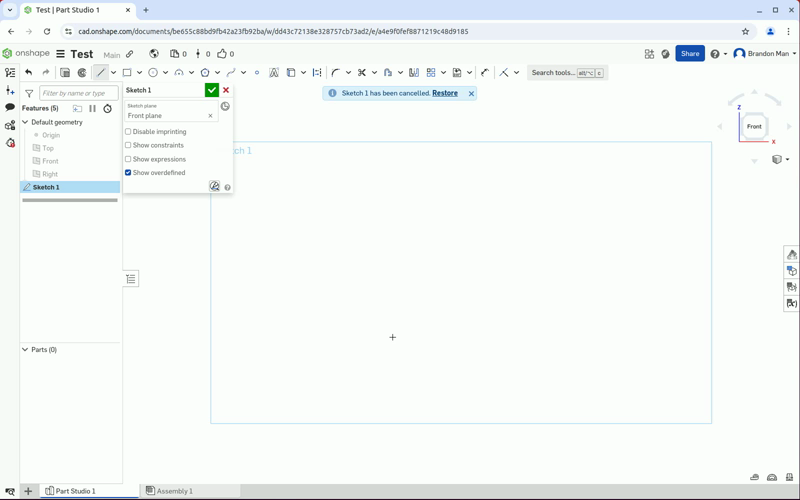
key_up(shift)
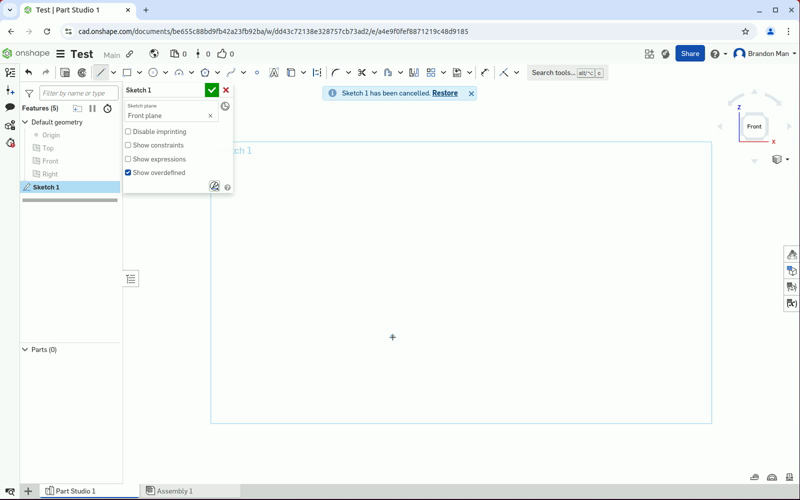
key_down(shift)
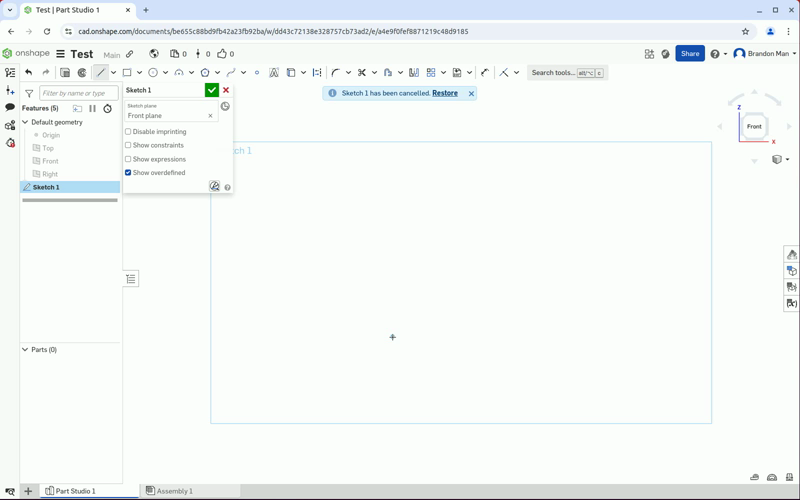
mouse_move(528, 336)
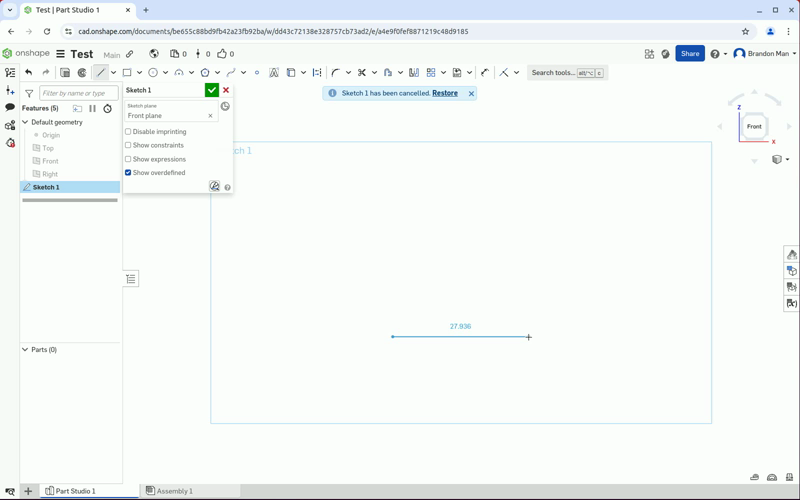
click(528, 336)
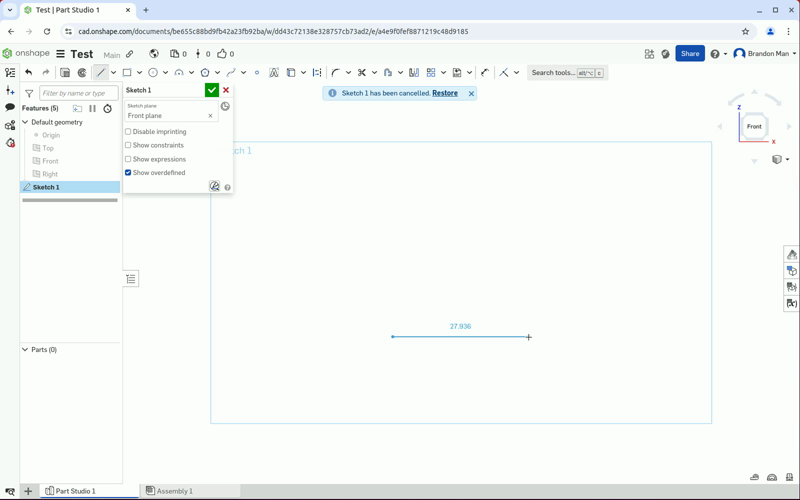
key_up(shift)
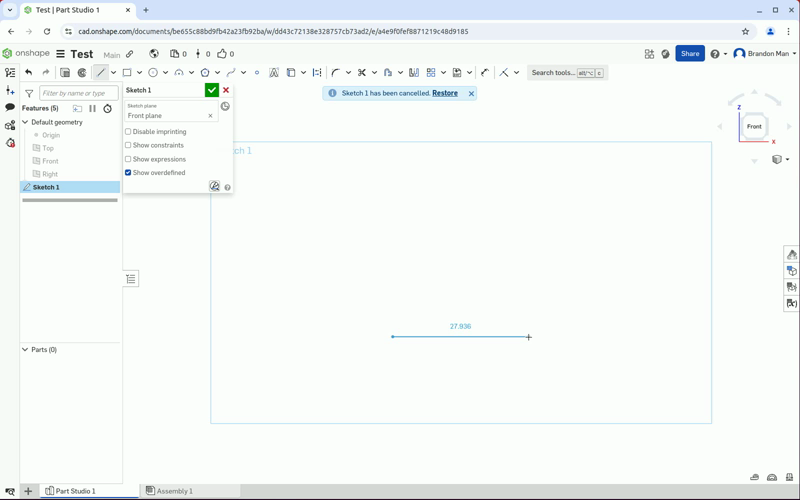
key_down(shift)
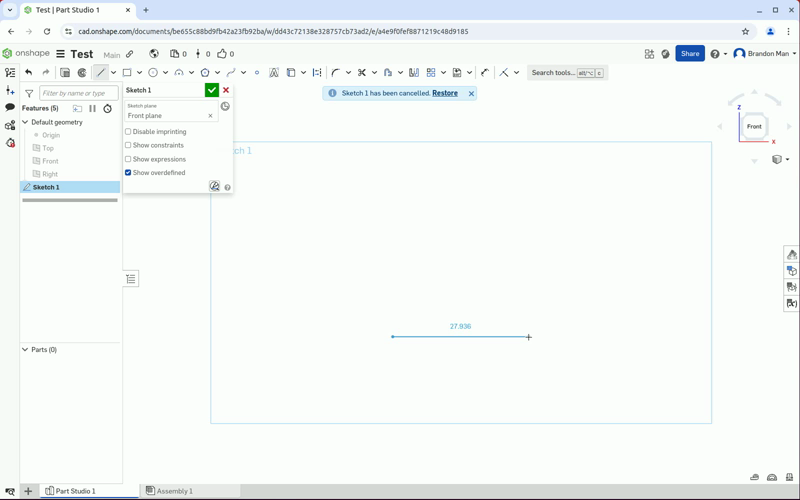
mouse_move(528, 229)
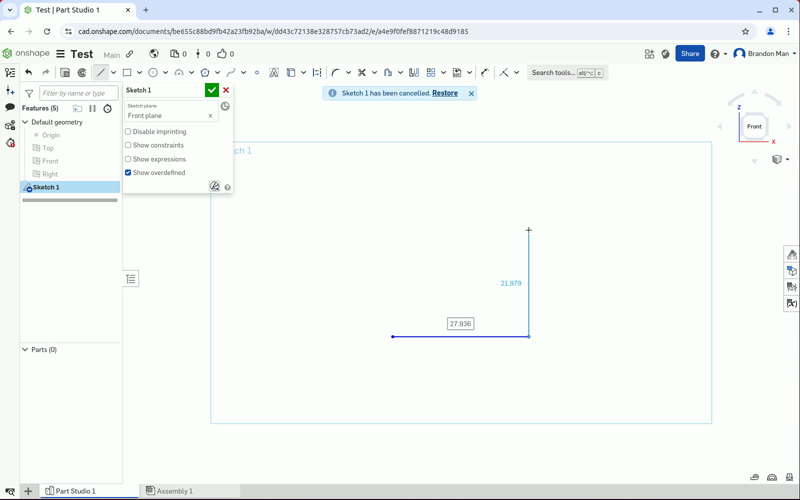
click(528, 229)
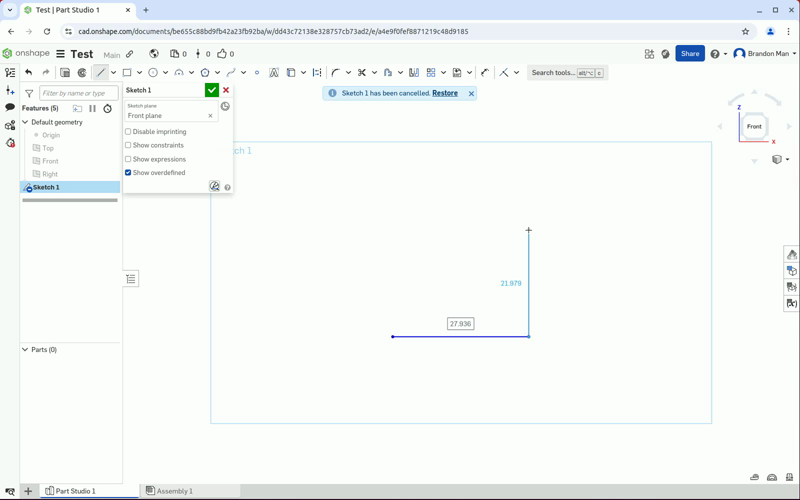
key_up(shift)
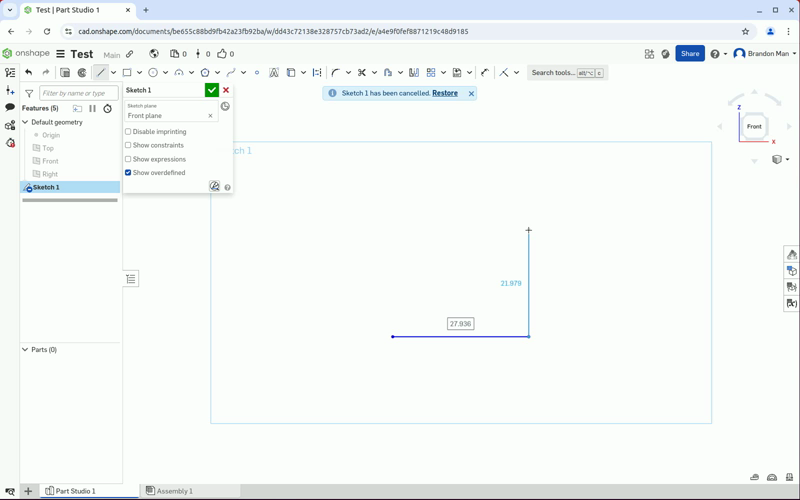
key_down(shift)
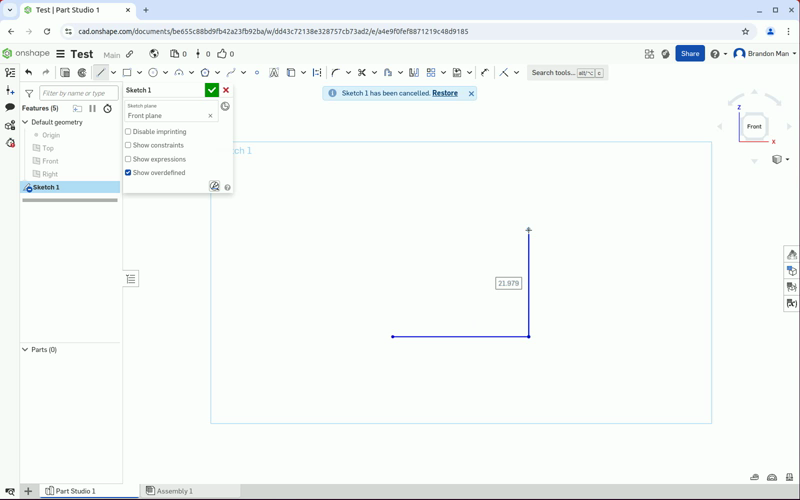
mouse_move(392, 229)
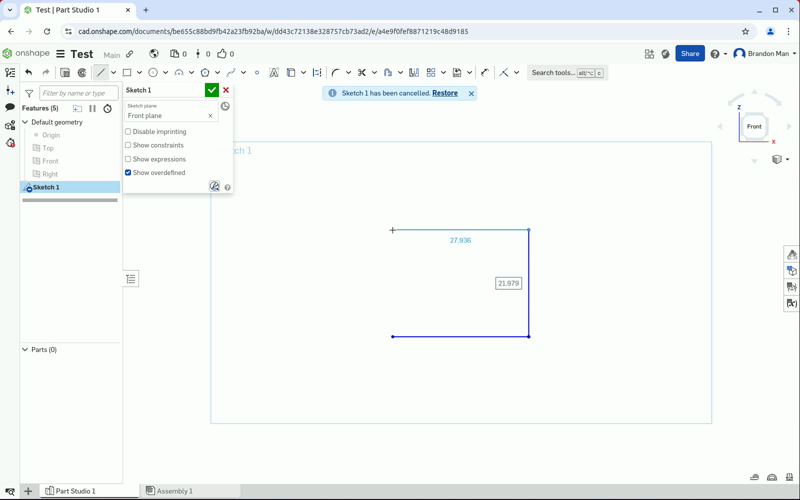
click(392, 229)
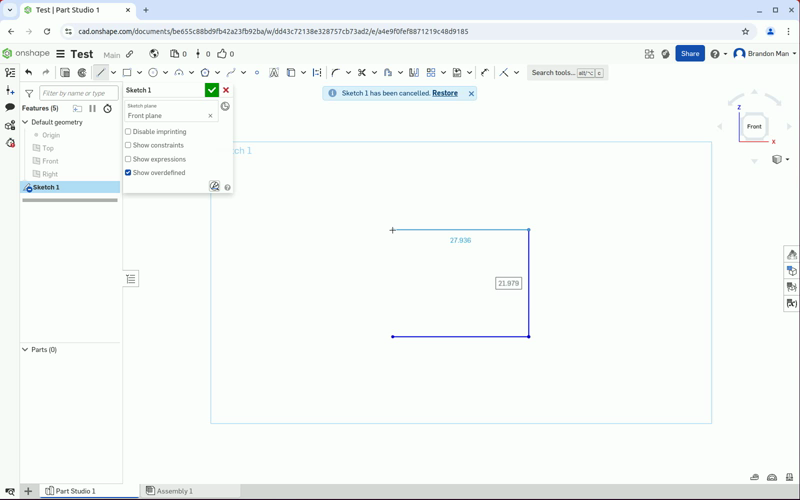
key_up(shift)
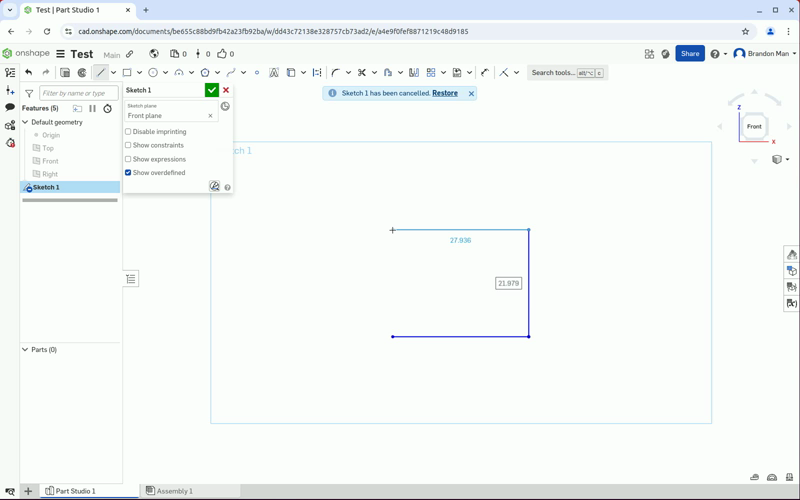
key_down(shift)
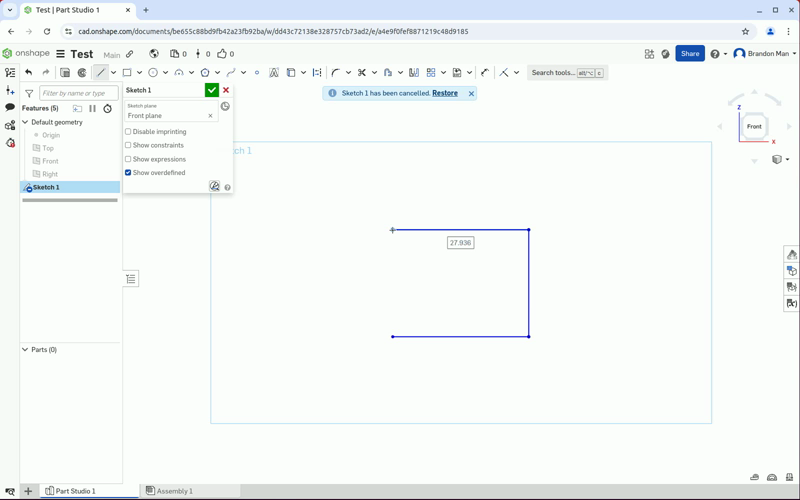
mouse_move(392, 336)
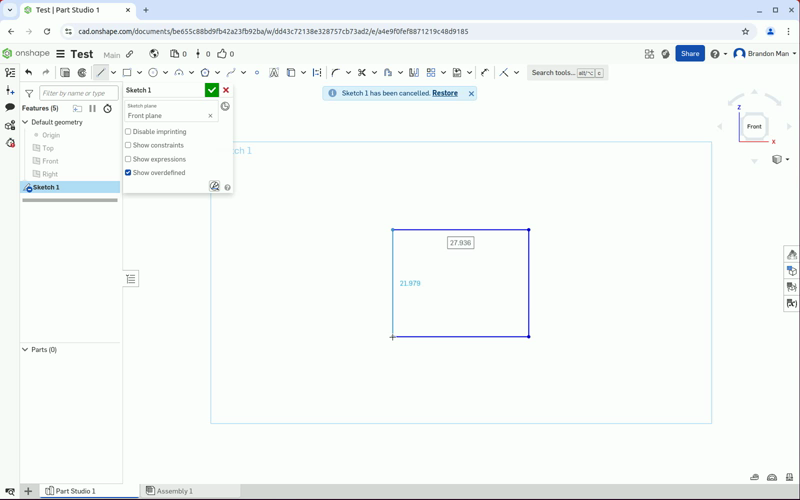
key_up(shift)
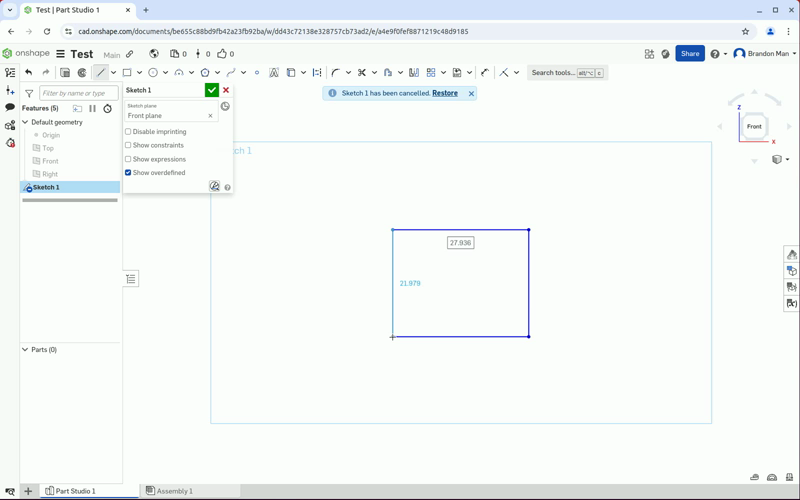
click(392, 336)
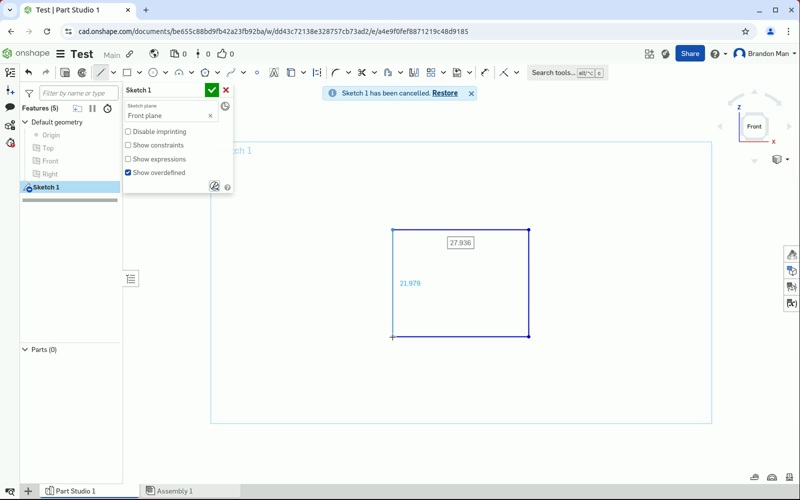
key(esc)
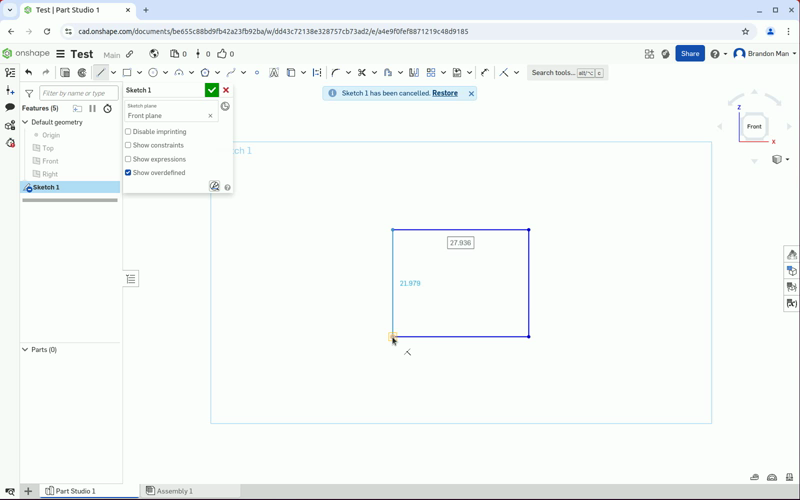
mouse_move(480, 279)
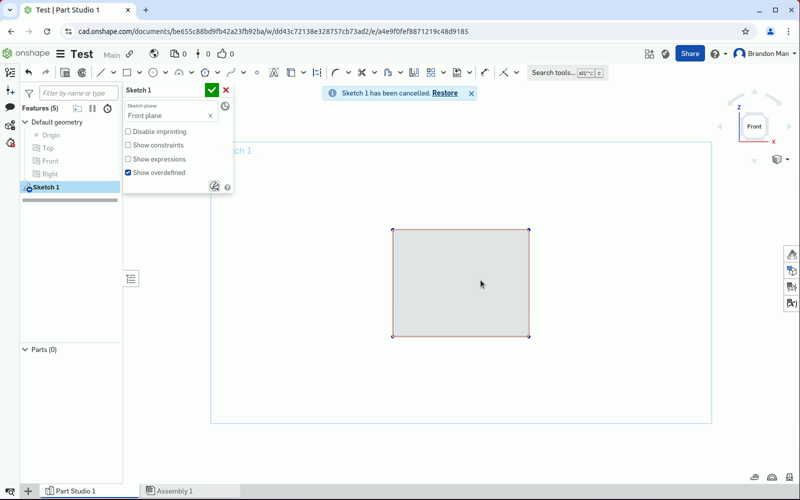
click(480, 279)
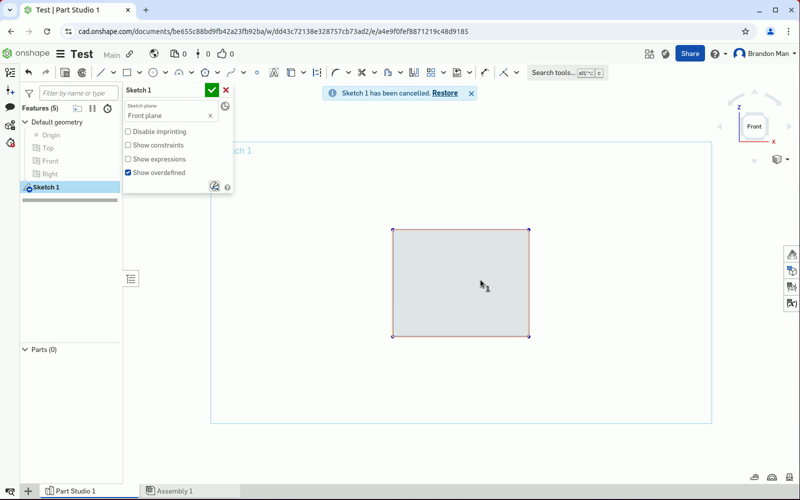
mouse_move(73, 352)
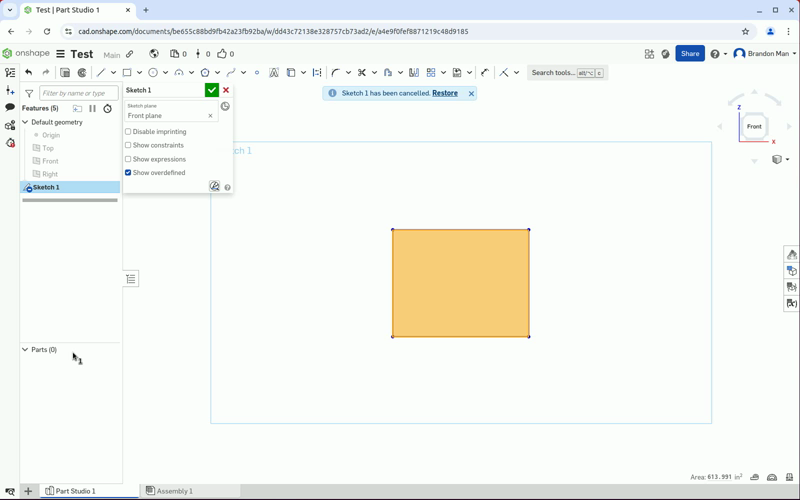
key(shift+y)
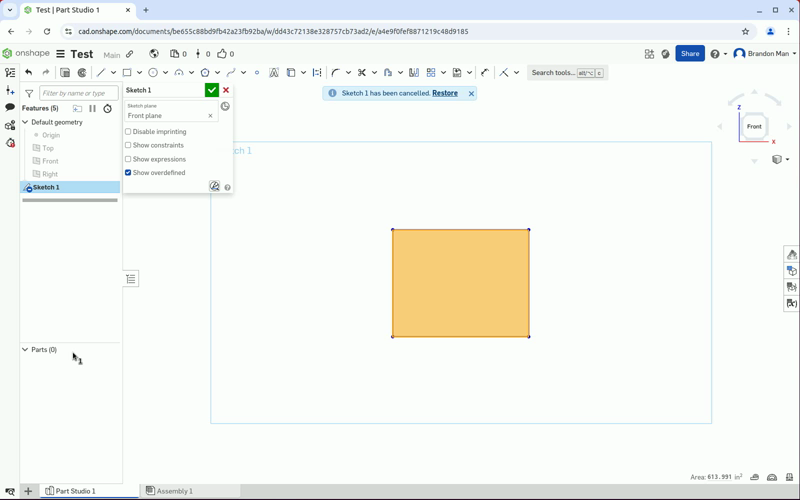
key(shift+e)
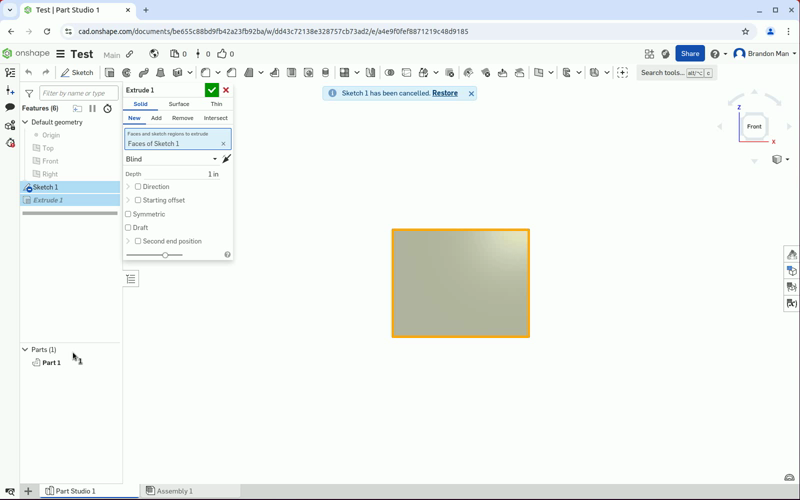
mouse_move(143, 106)
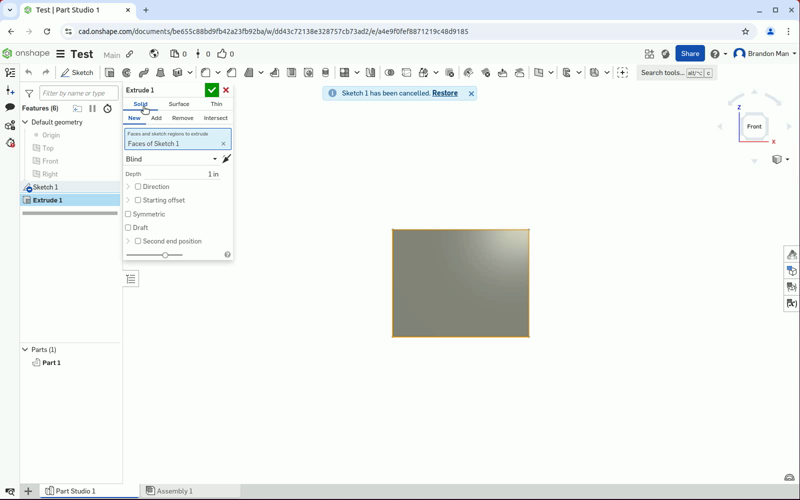
click(143, 106)
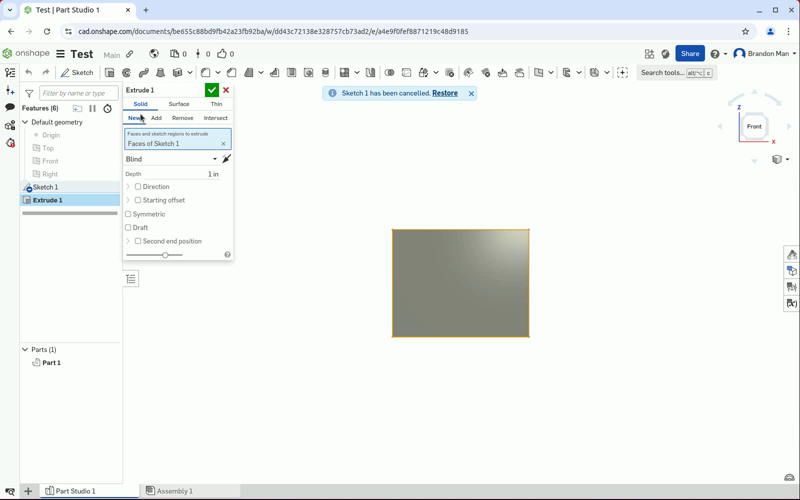
mouse_move(137, 120)
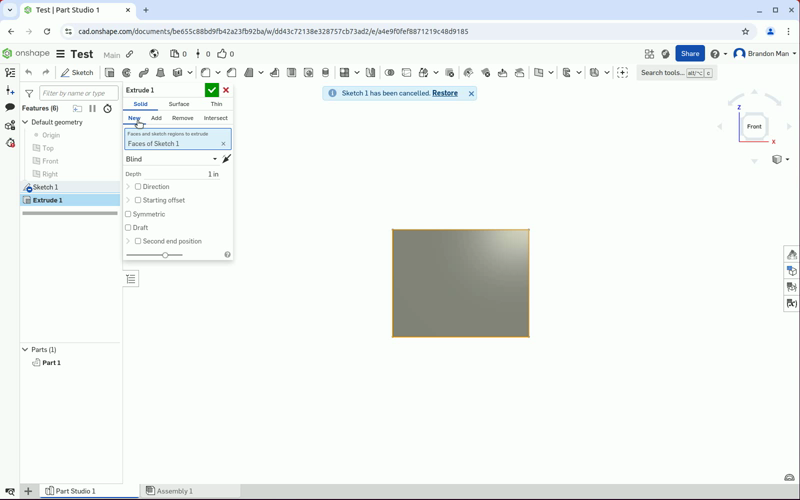
click(137, 120)
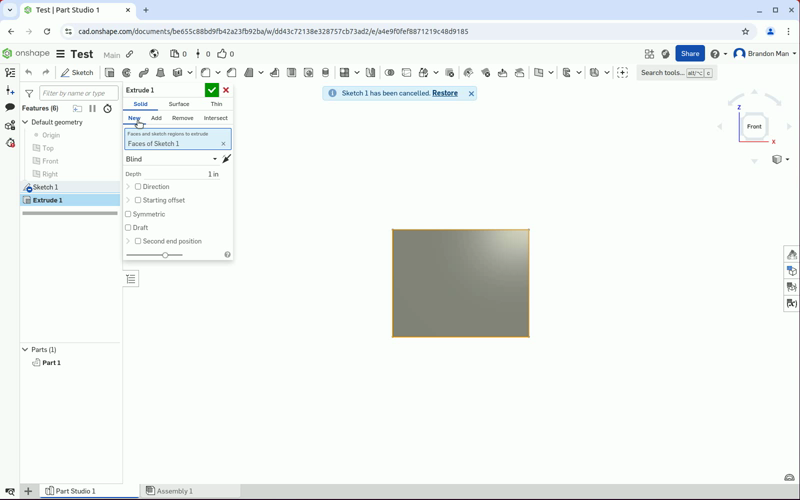
key(tab, 4)
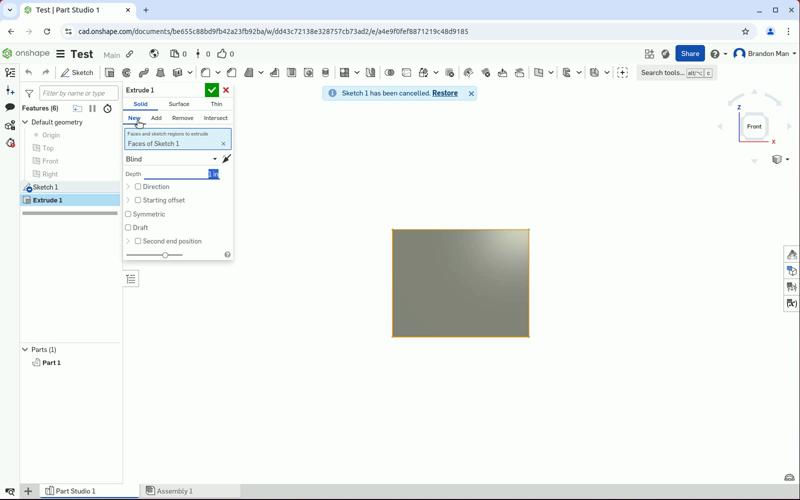
text(21.905)
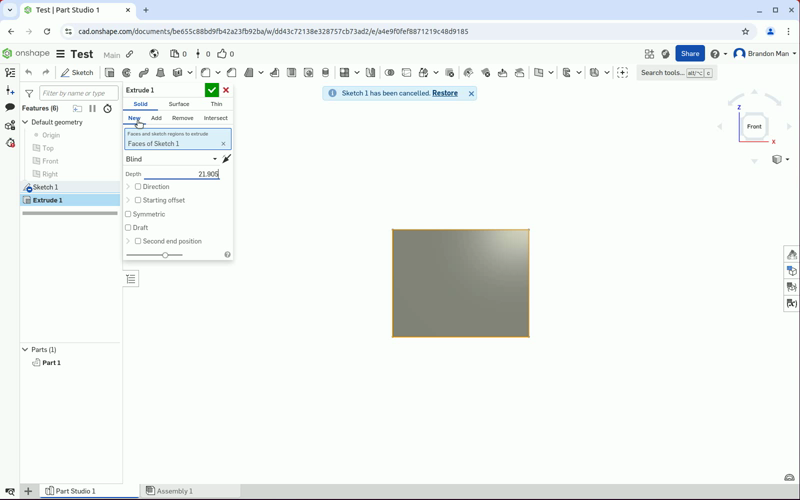
key(enter)
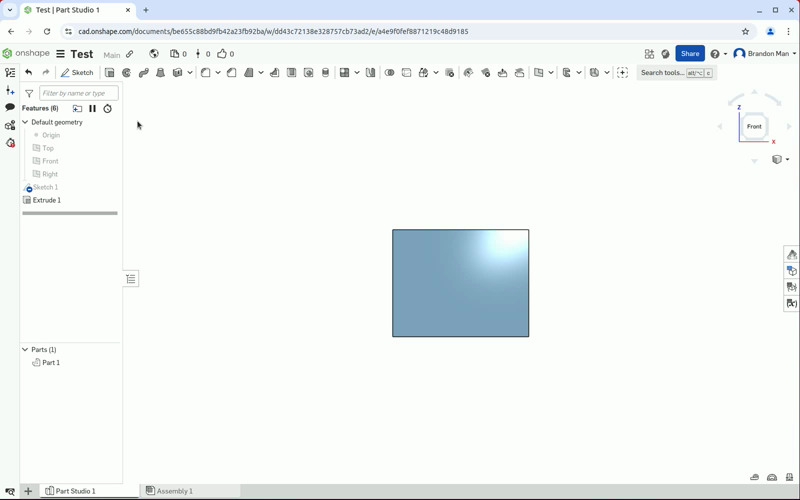
key(shift+h)
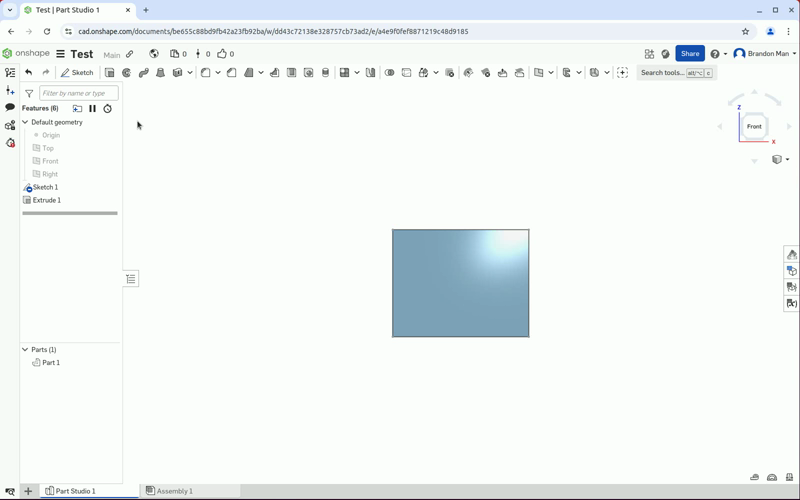
key(shift+h)
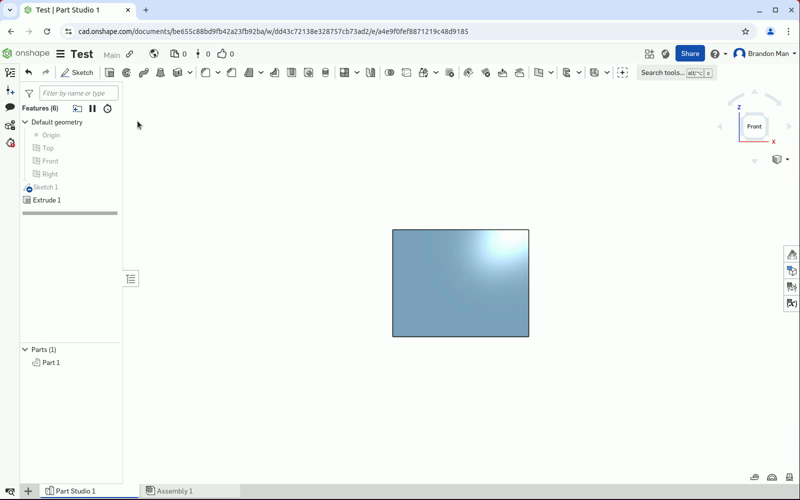
mouse_move(73, 189)
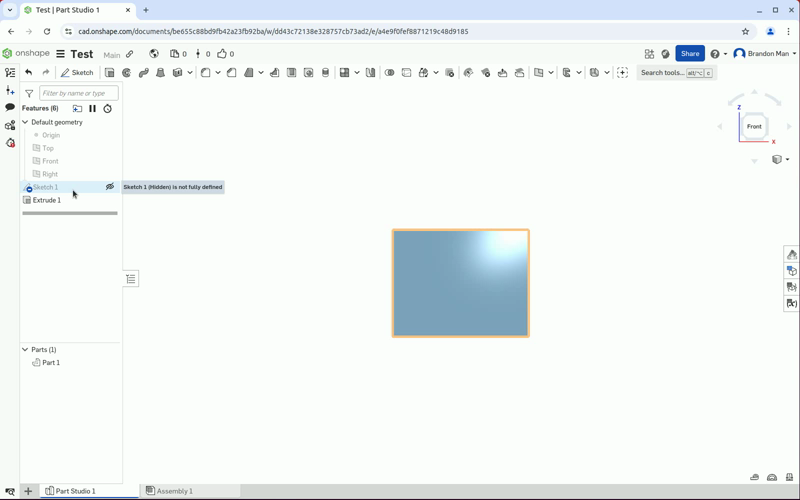
click(73, 189)
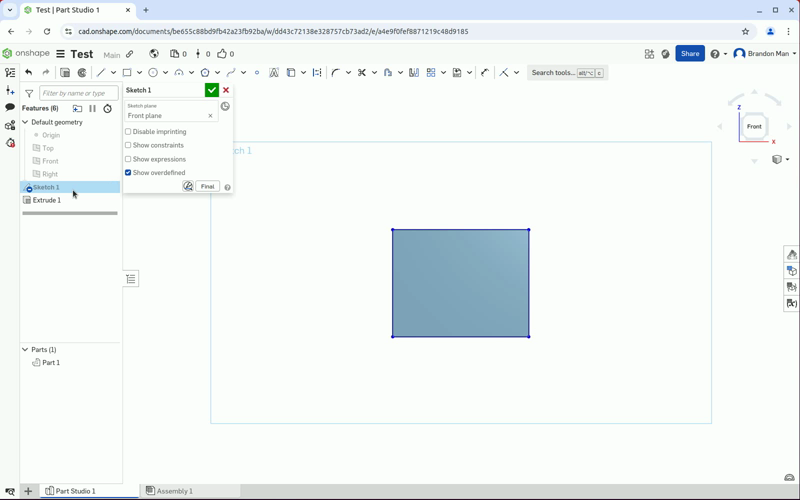
mouse_move(229, 92)
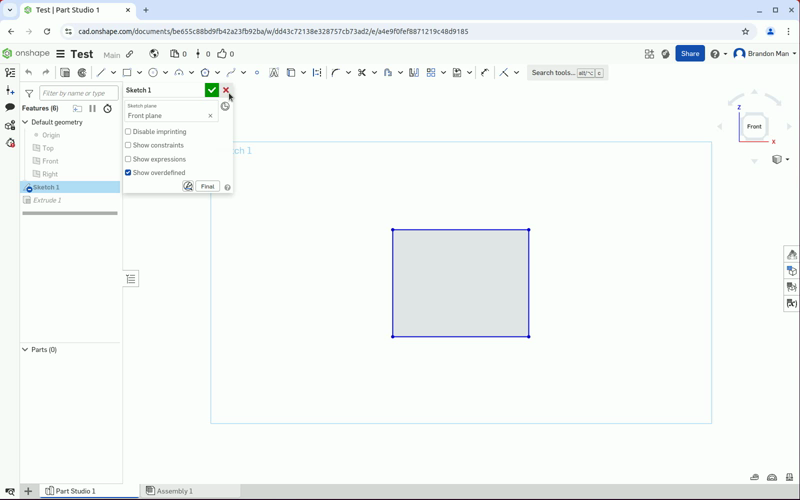
click(229, 92)
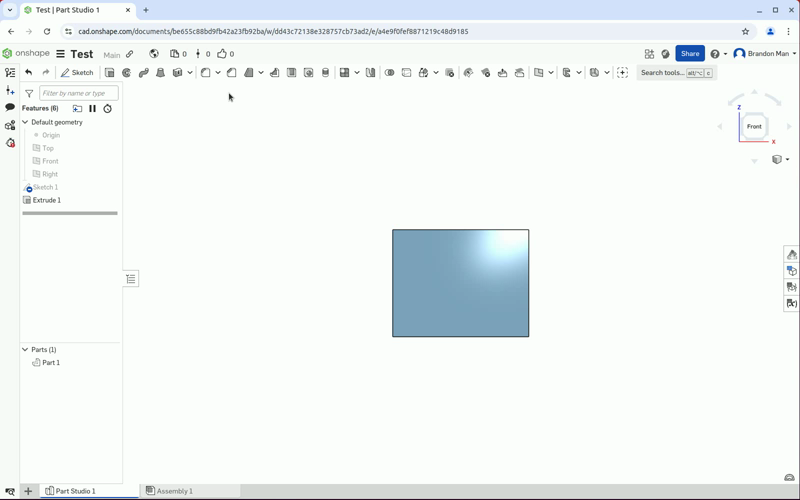
mouse_move(541, 75)
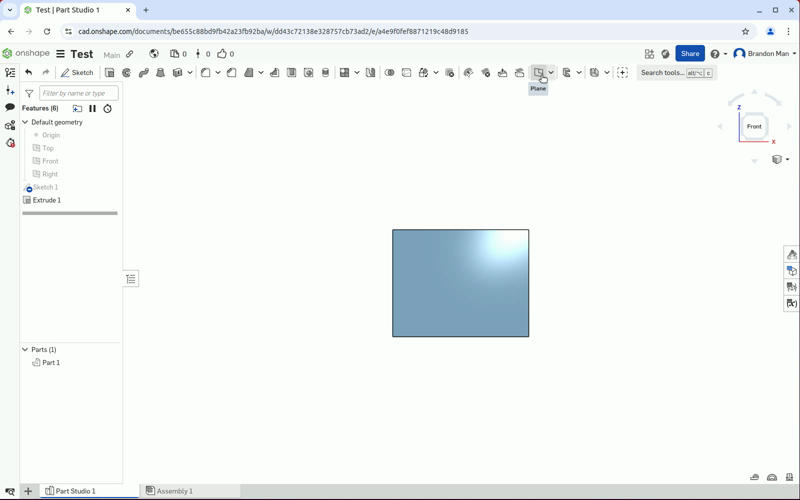
click(541, 75)
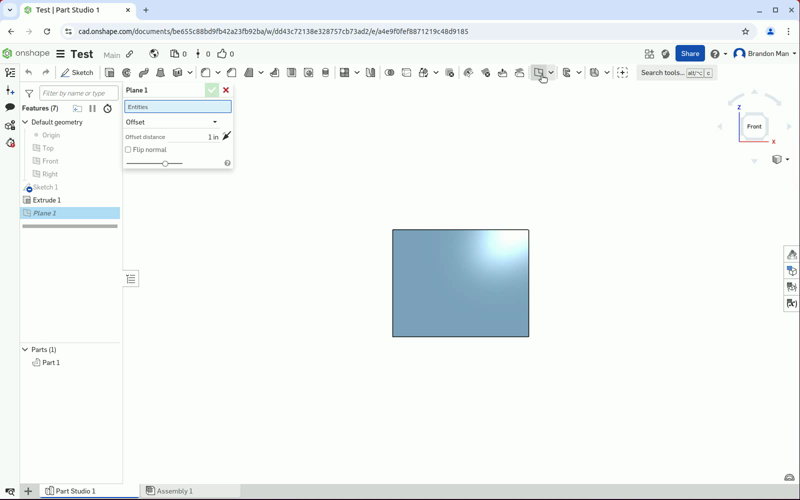
mouse_move(73, 163)
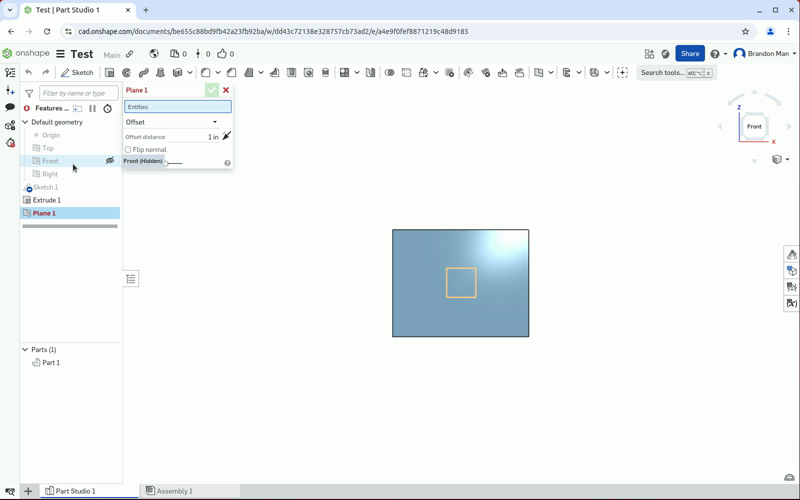
click(73, 163)
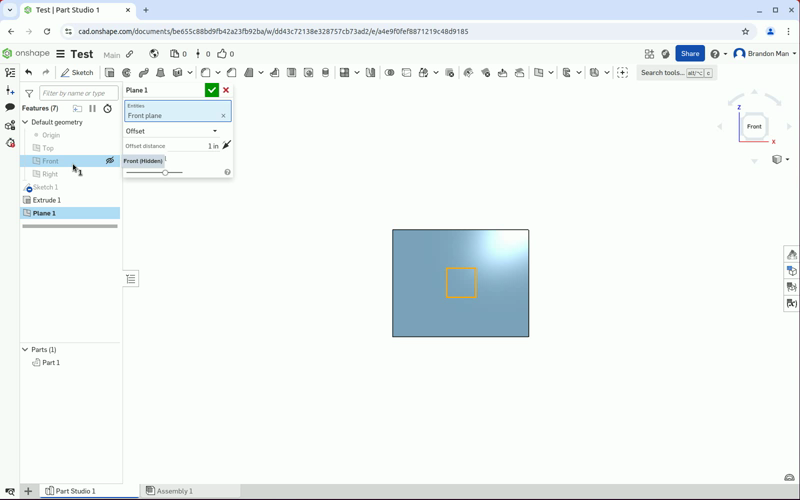
key(tab, 2)
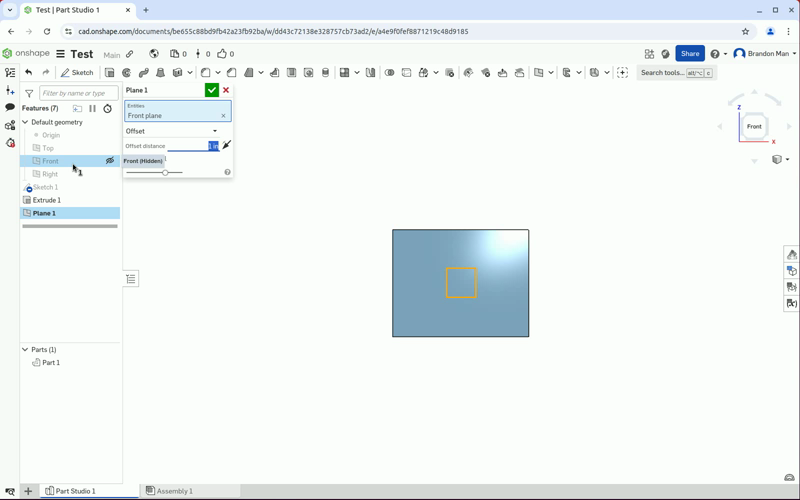
text(21.907)
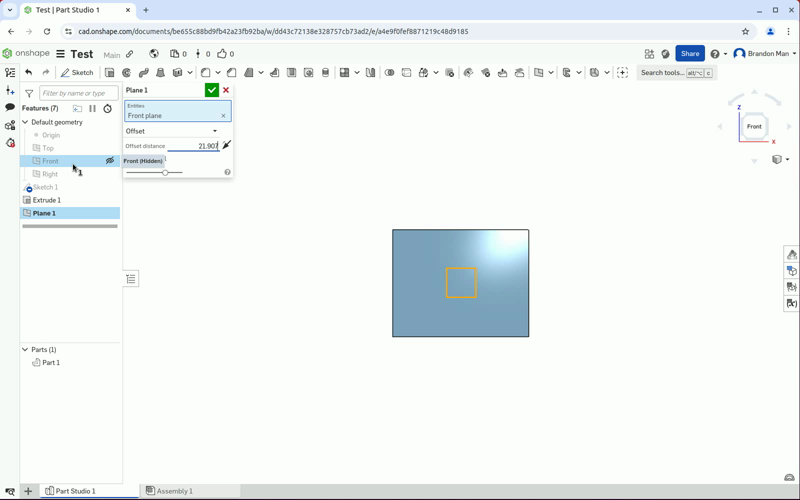
key(enter, 2)
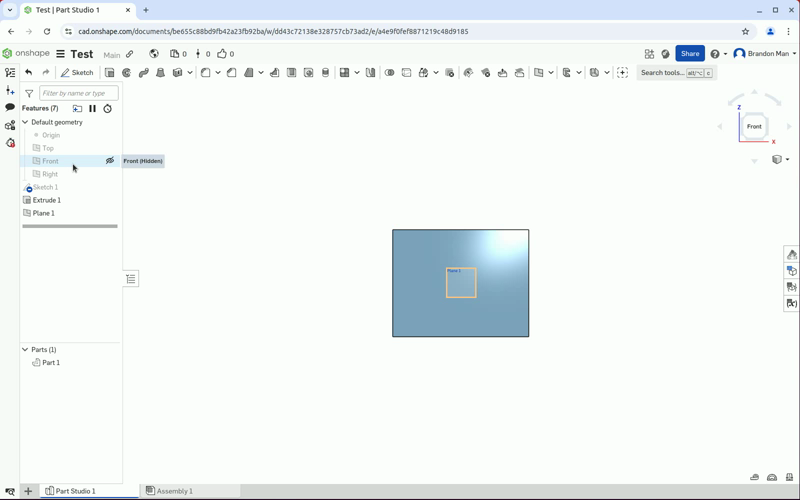
key(shift+s)
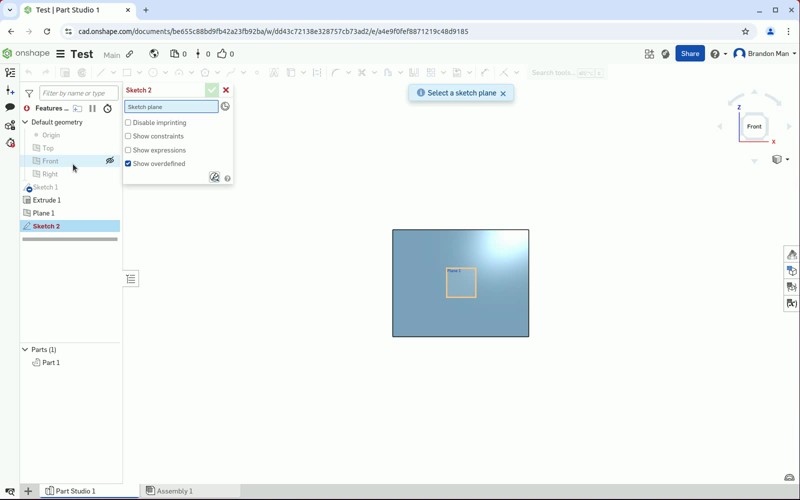
mouse_move(73, 215)
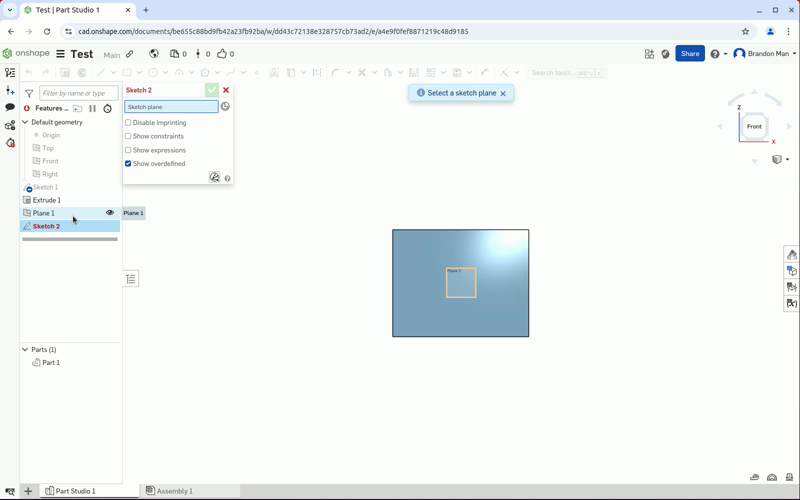
click(73, 215)
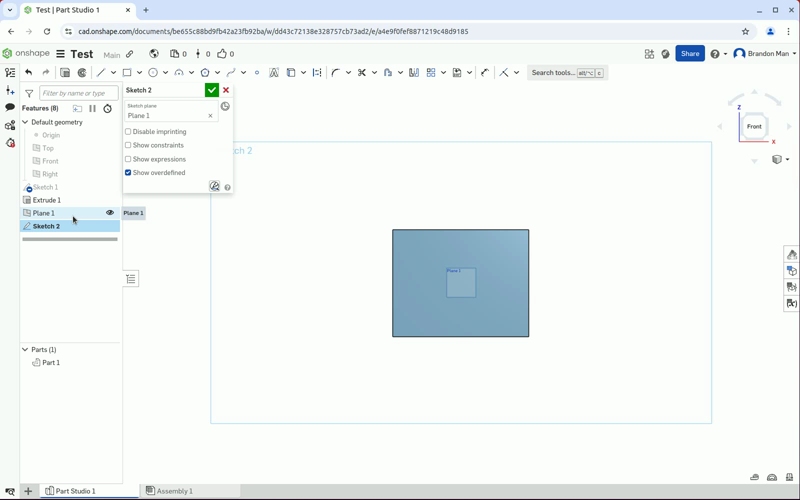
mouse_move(73, 352)
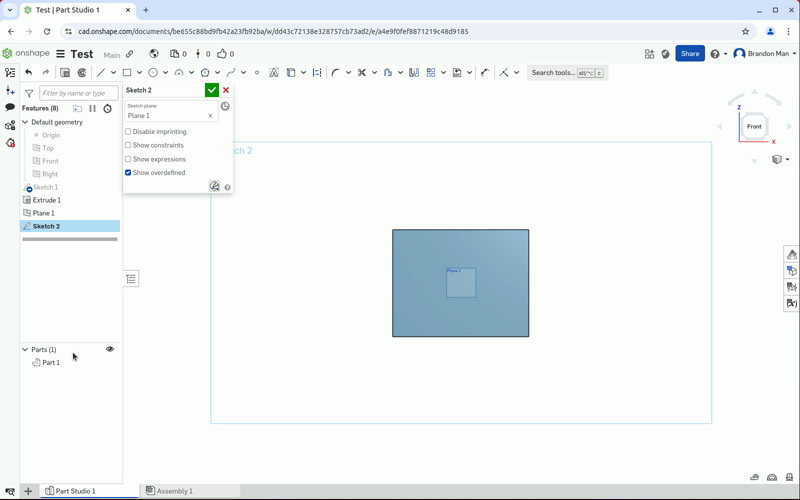
key(y)
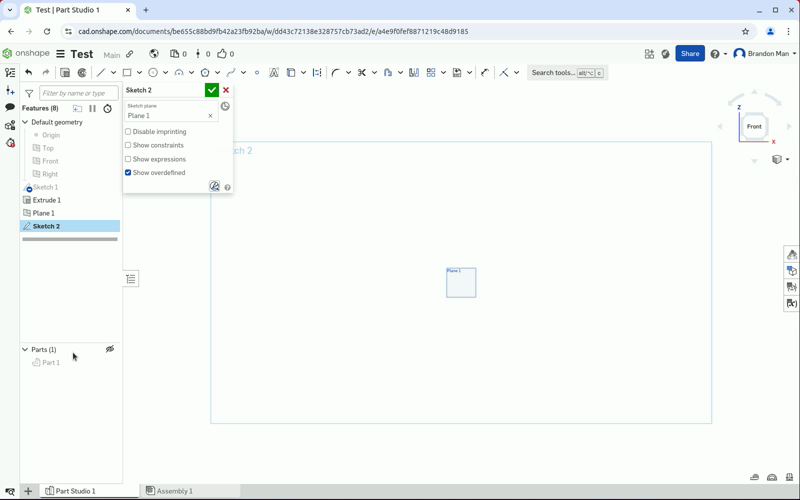
key(l)
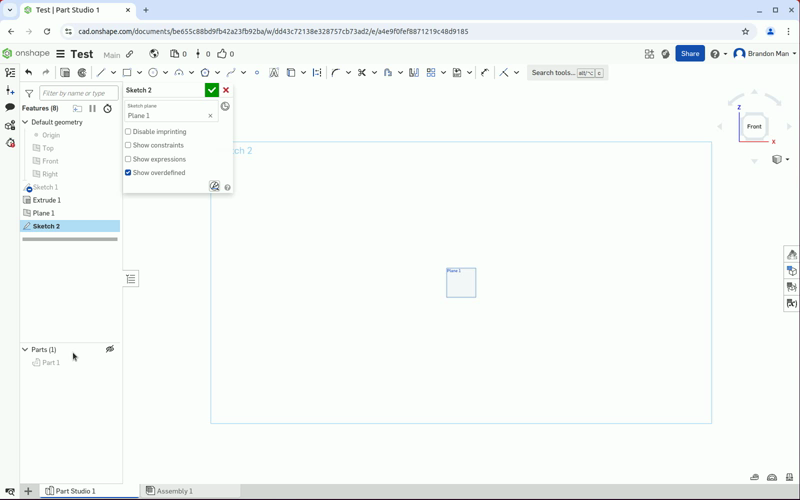
key_down(shift)
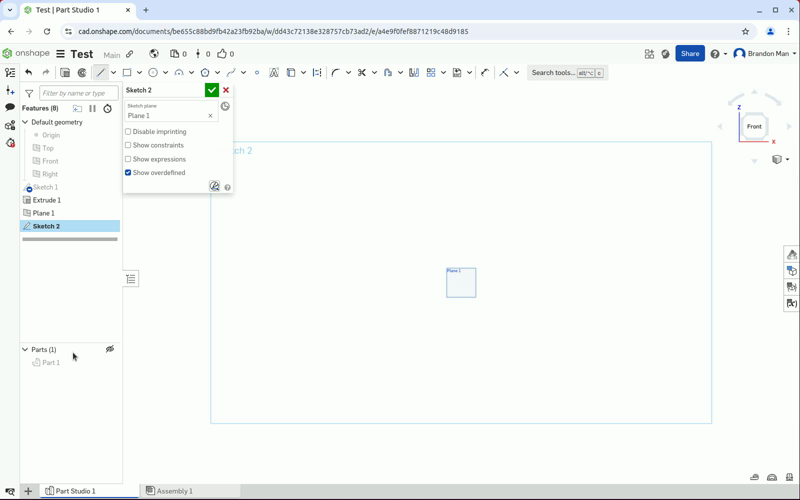
mouse_move(397, 261)
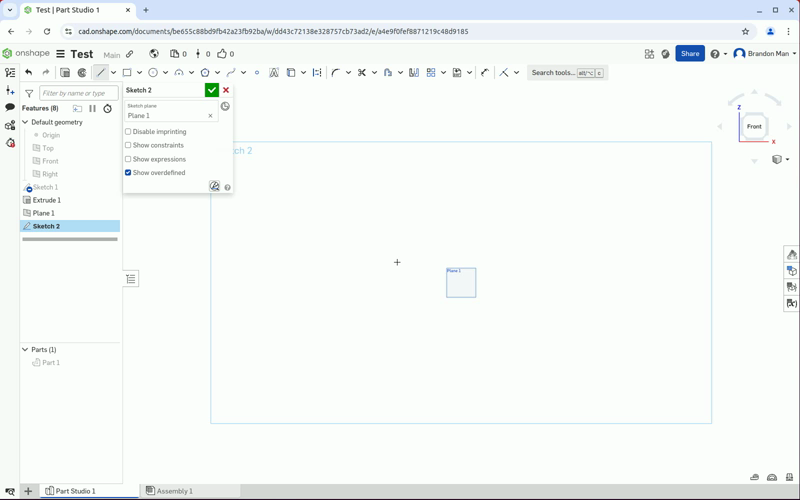
click(397, 261)
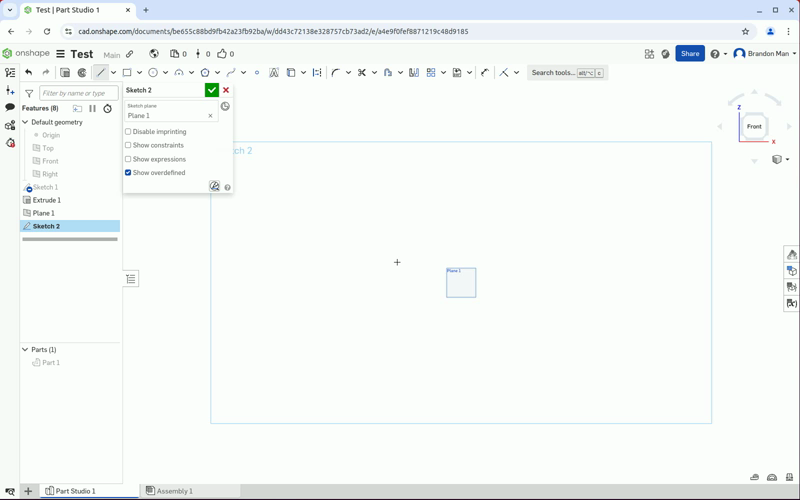
key_up(shift)
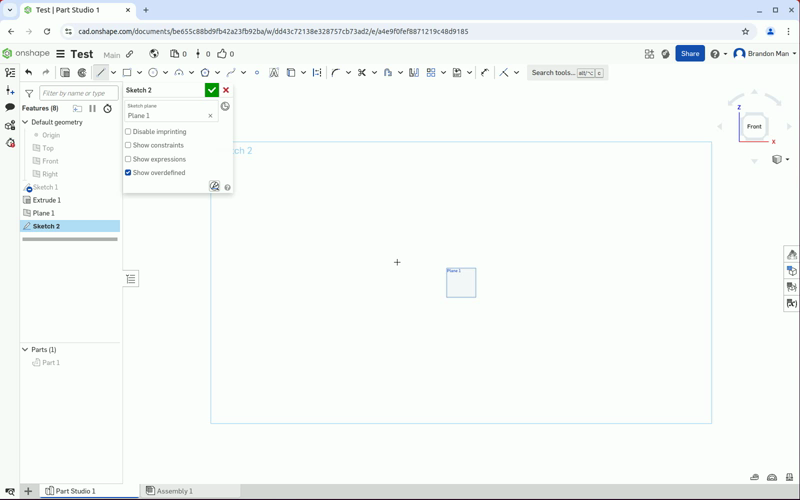
key_down(shift)
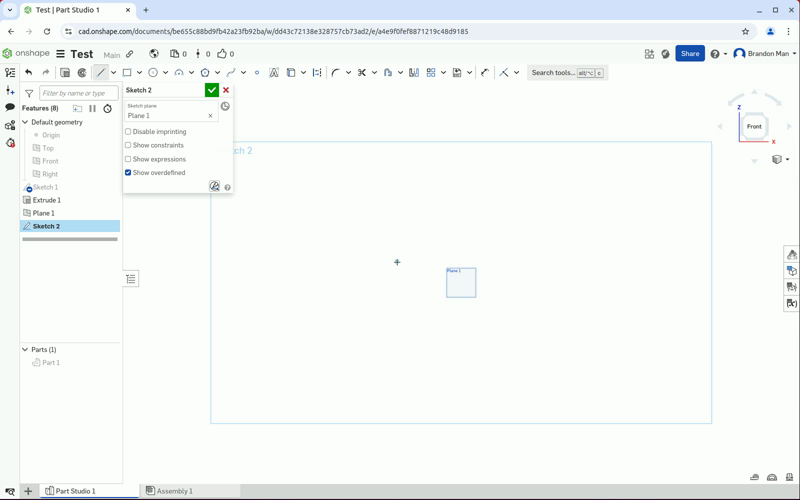
mouse_move(522, 261)
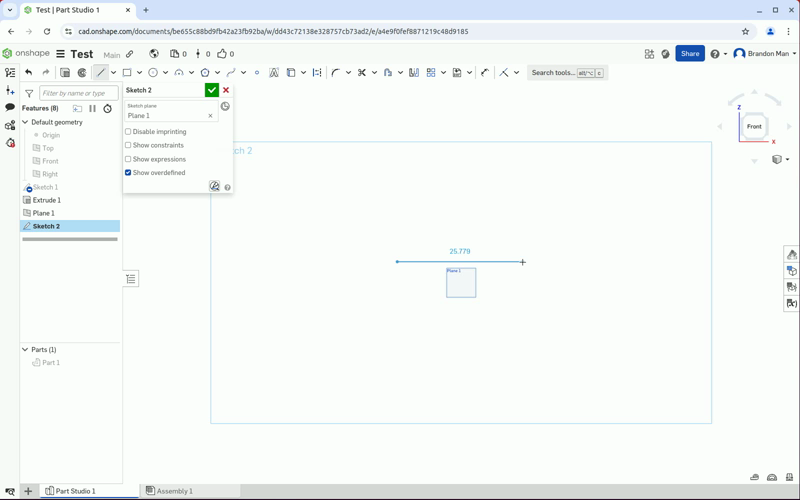
click(522, 261)
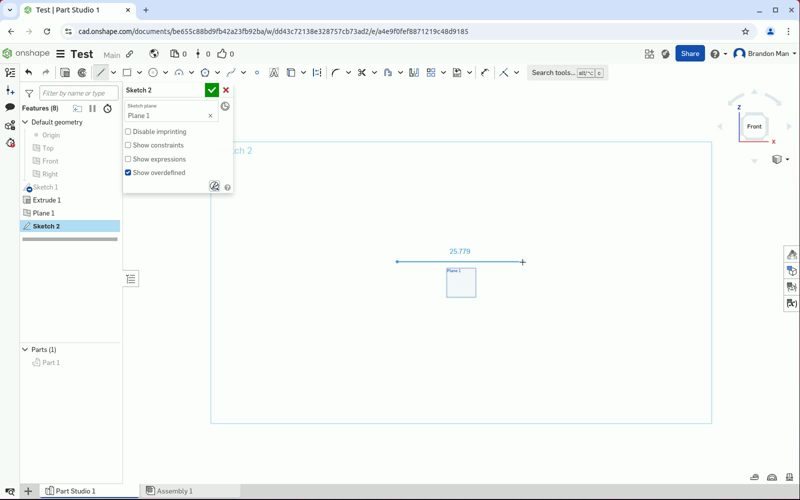
key_up(shift)
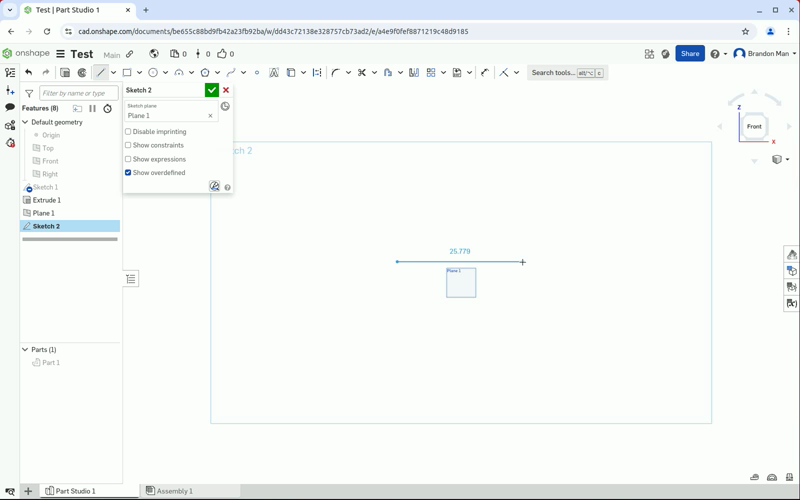
key_down(shift)
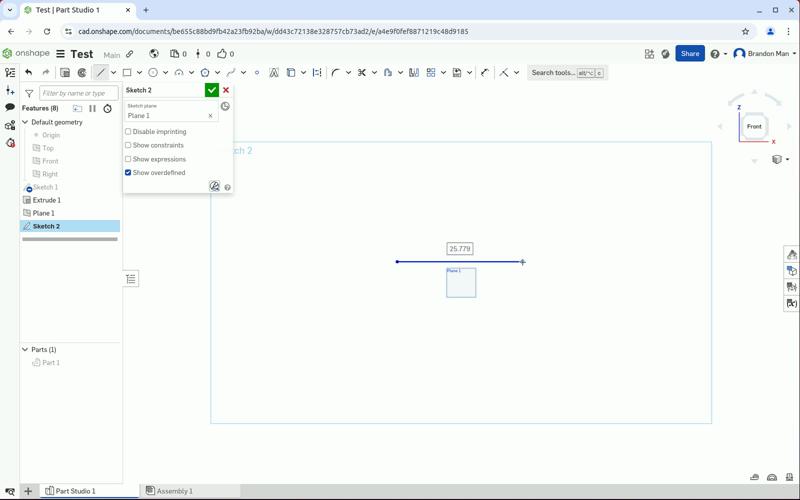
mouse_move(552, 261)
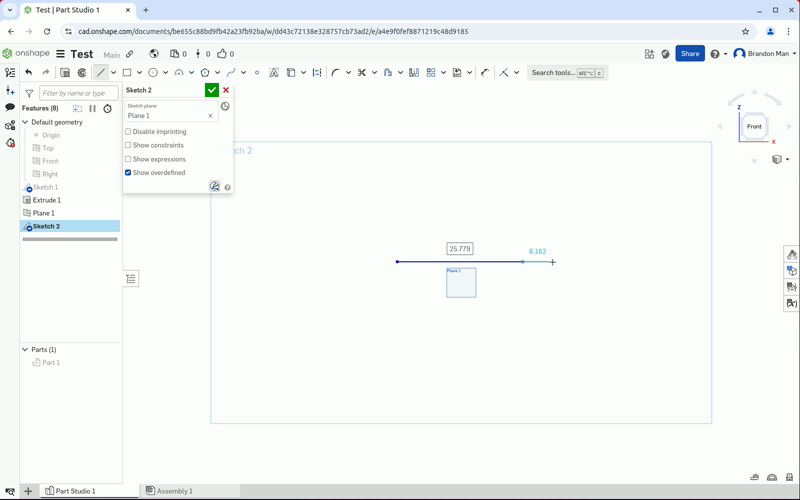
mouse_move(522, 231)
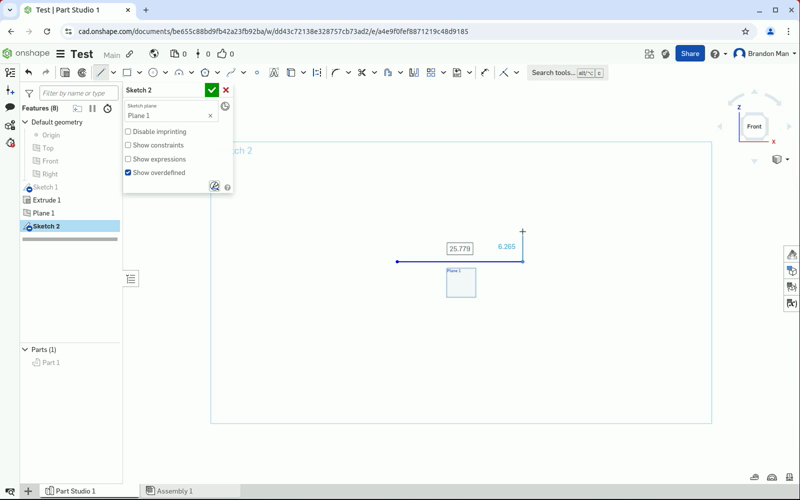
click(522, 231)
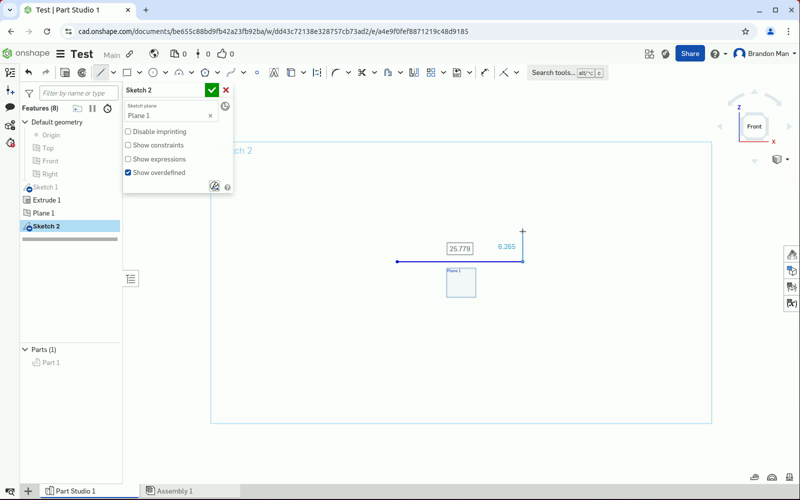
key_up(shift)
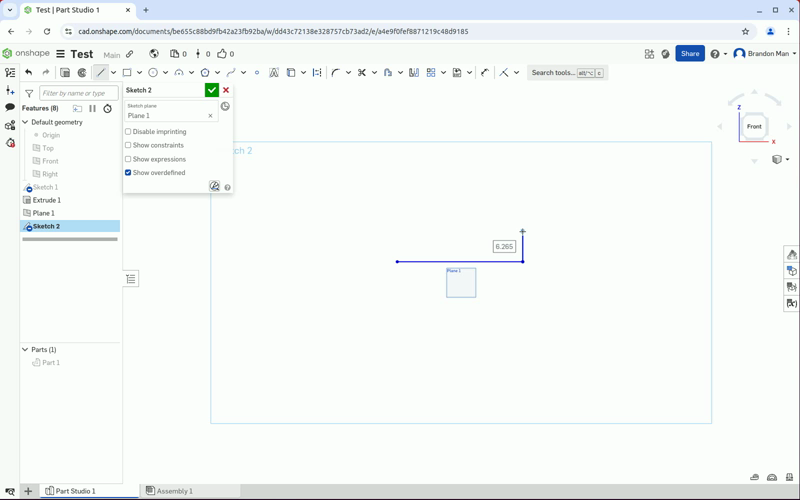
key_down(shift)
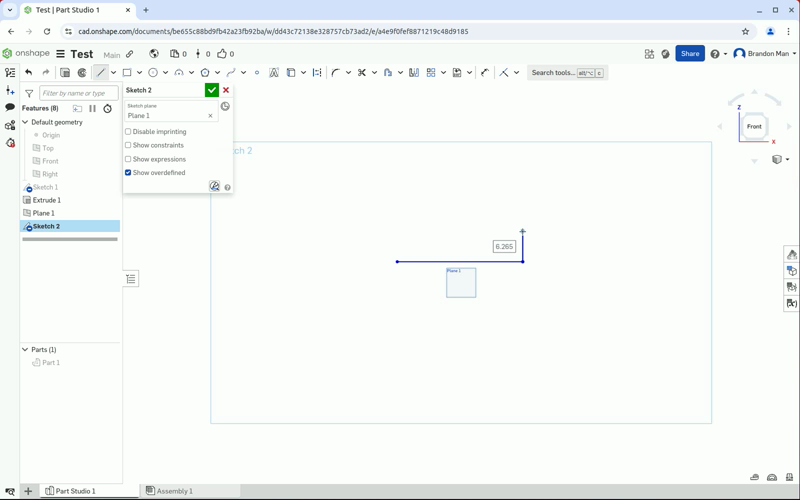
mouse_move(397, 231)
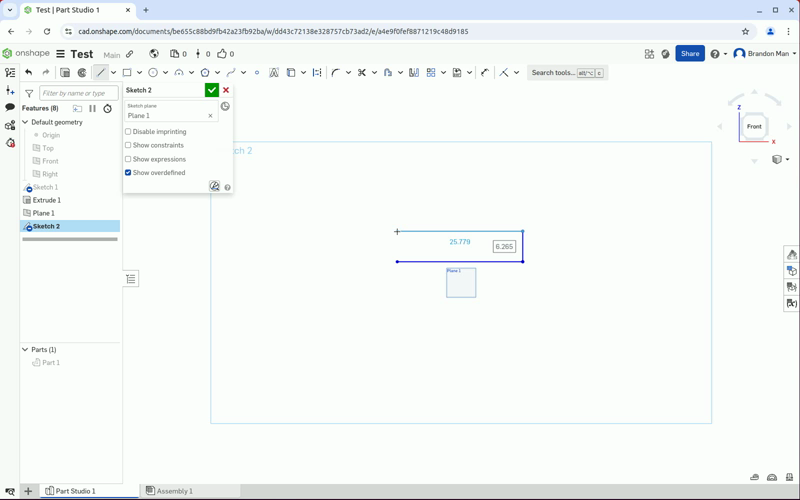
click(397, 231)
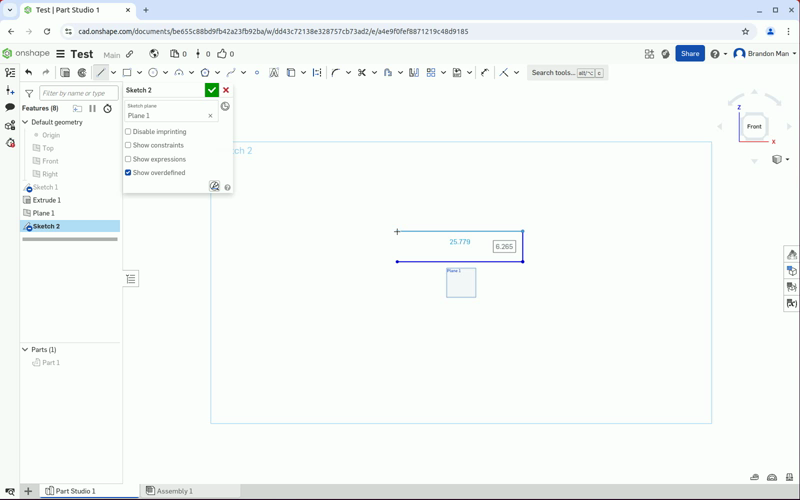
key_up(shift)
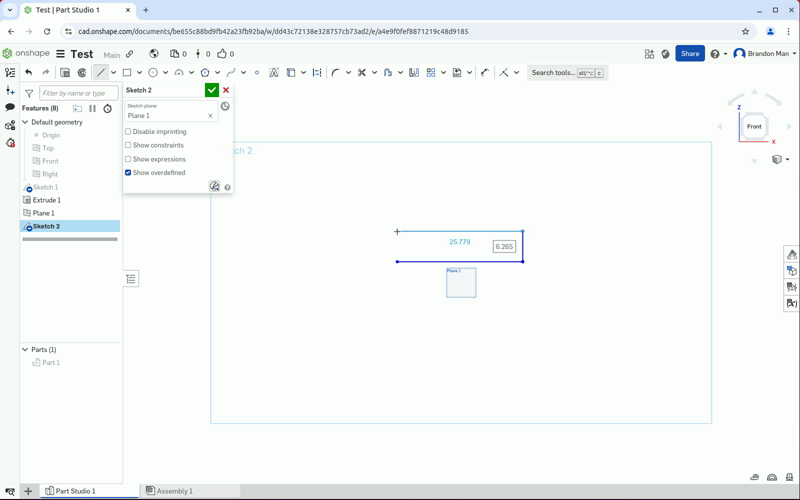
mouse_move(427, 231)
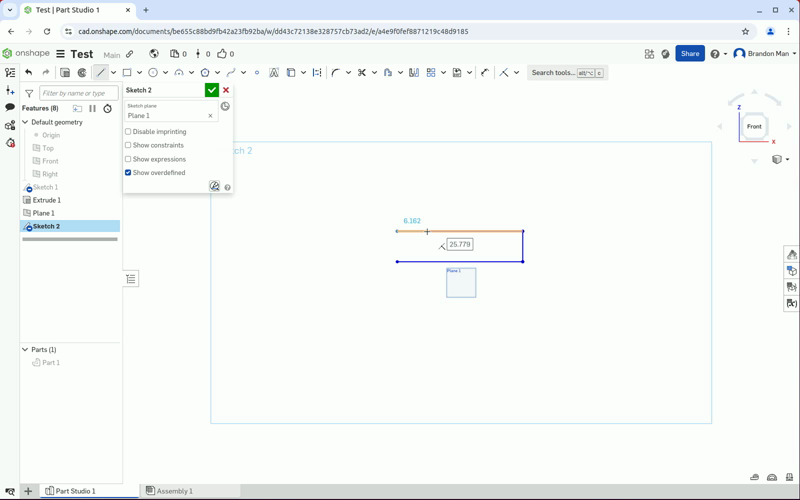
key_down(shift)
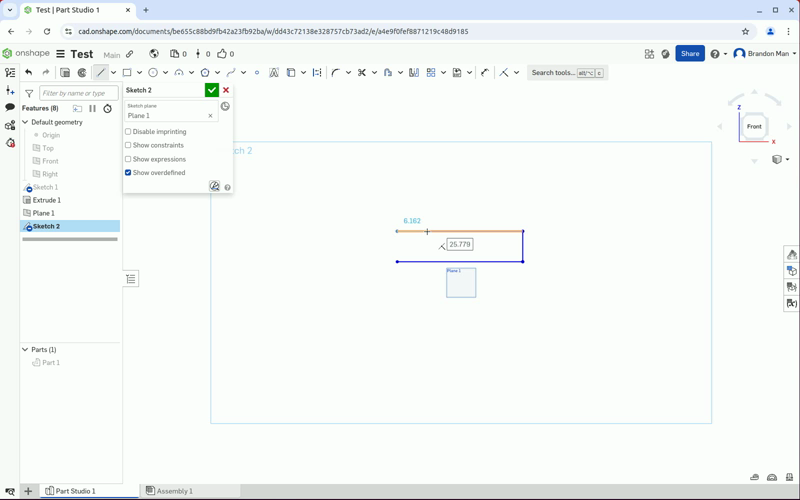
mouse_move(397, 261)
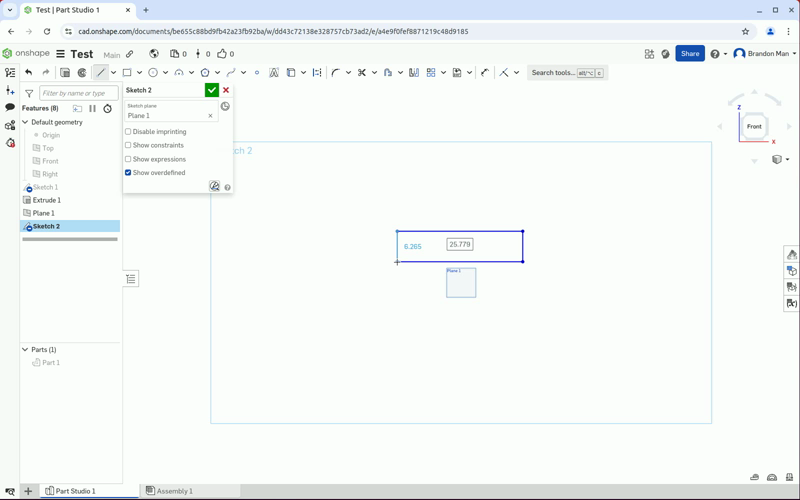
key_up(shift)
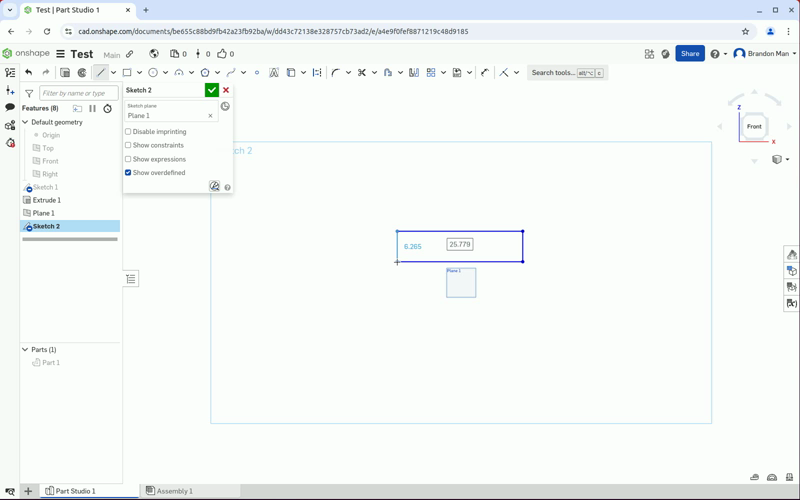
click(397, 261)
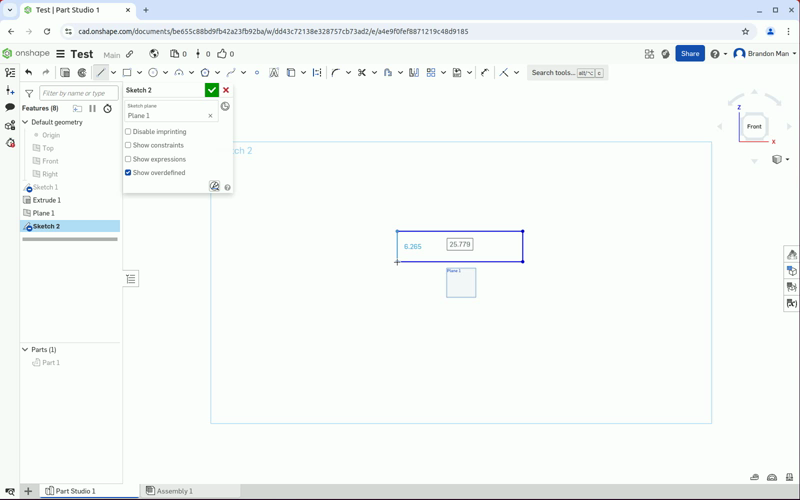
key(esc)
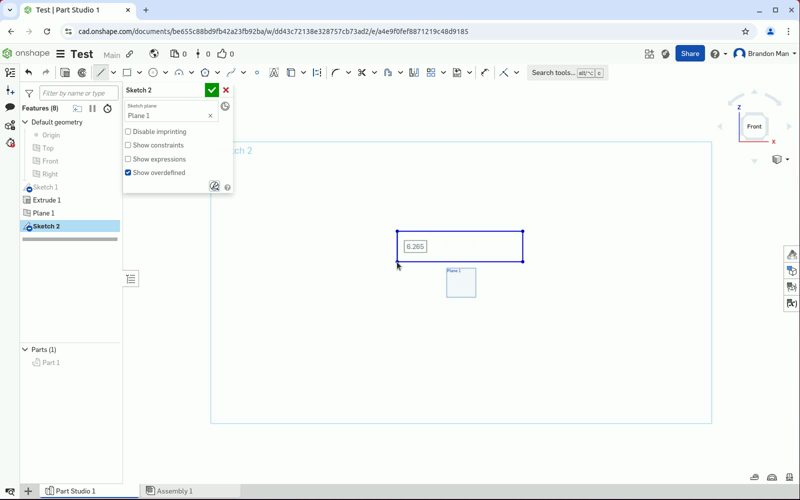
mouse_move(428, 250)
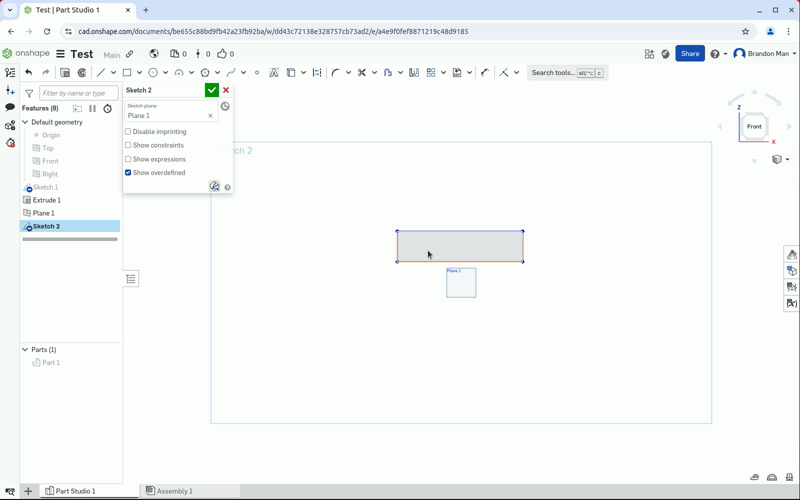
click(428, 250)
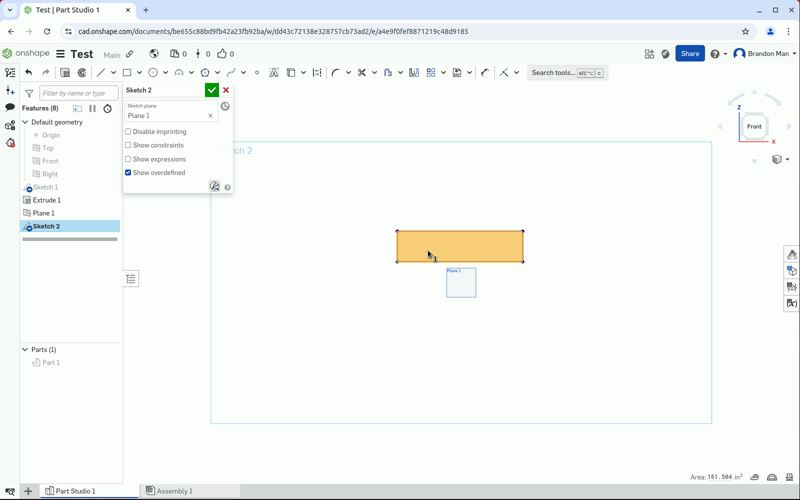
mouse_move(73, 352)
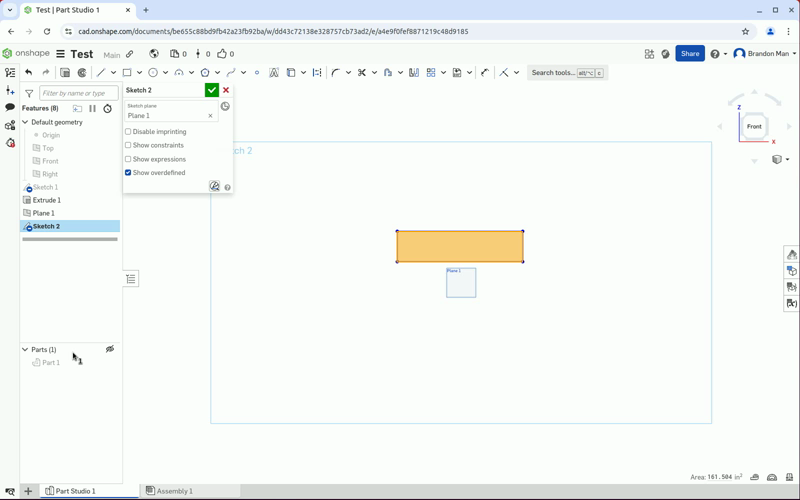
key(shift+y)
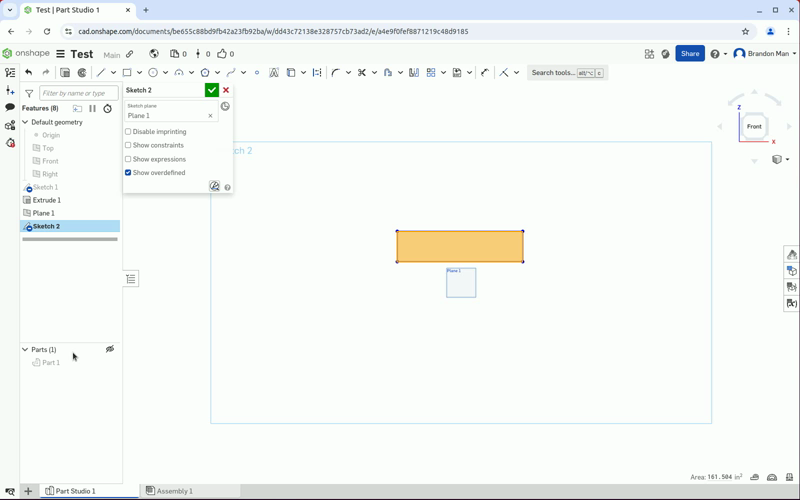
key(shift+e)
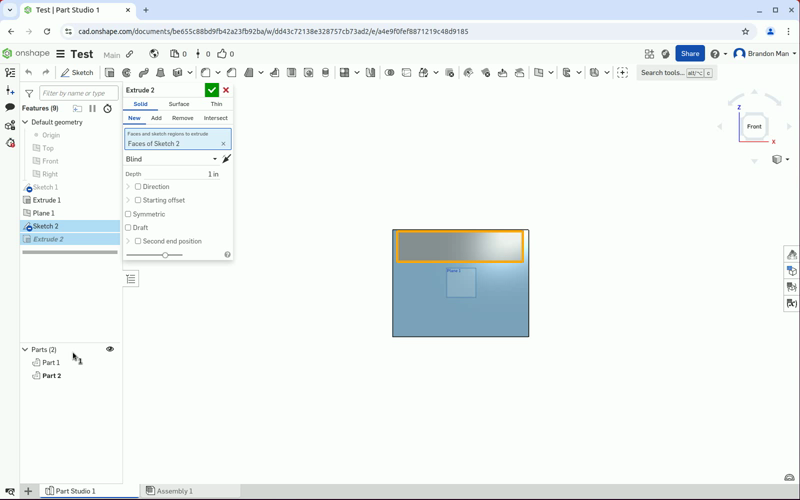
mouse_move(143, 106)
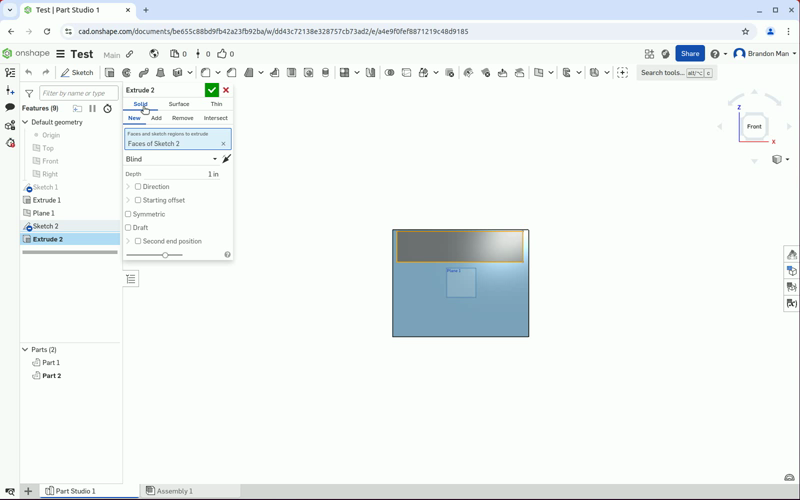
click(143, 106)
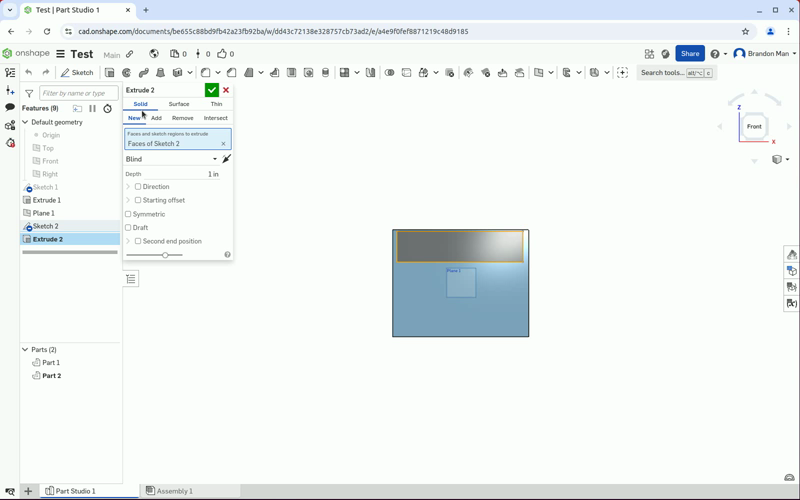
mouse_move(137, 120)
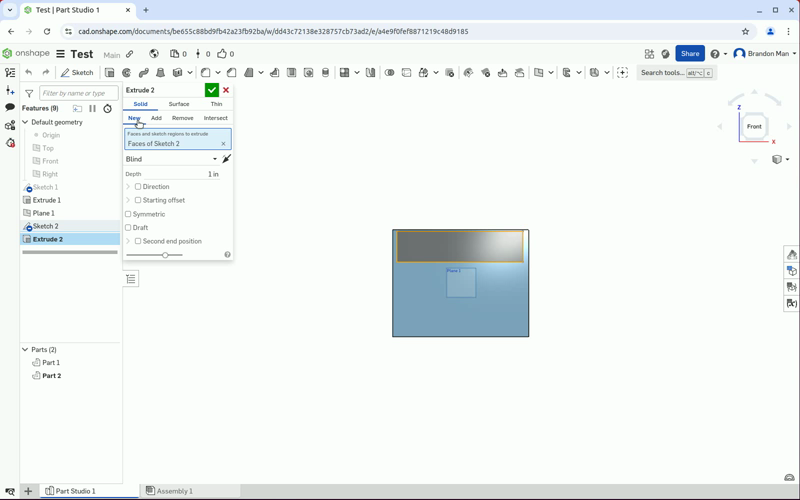
click(137, 120)
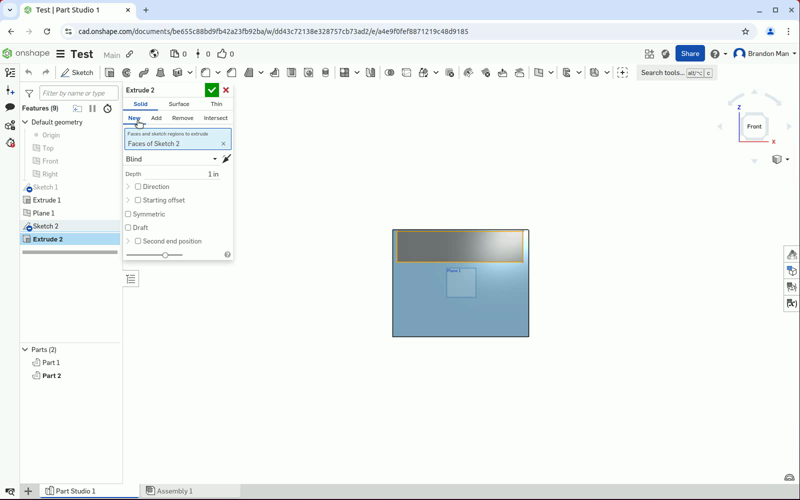
key(tab, 4)
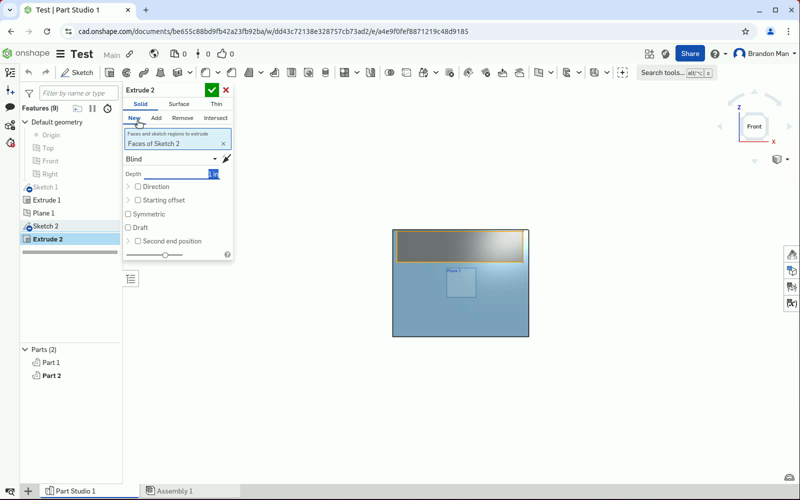
text(1.204)
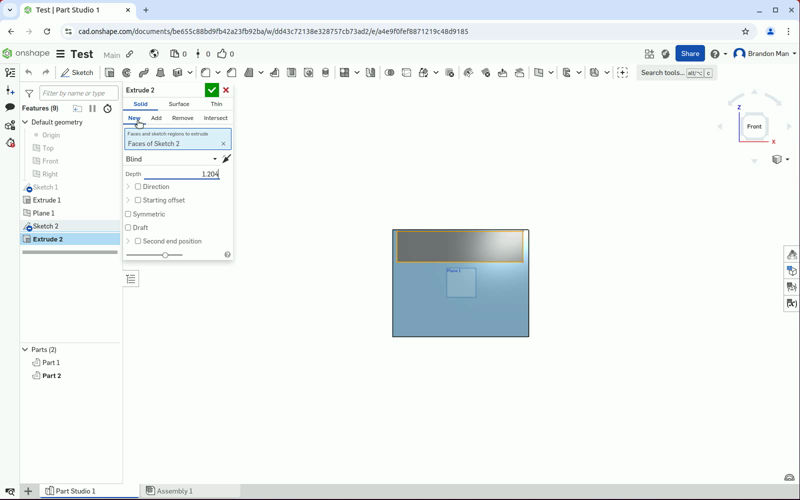
key(enter)
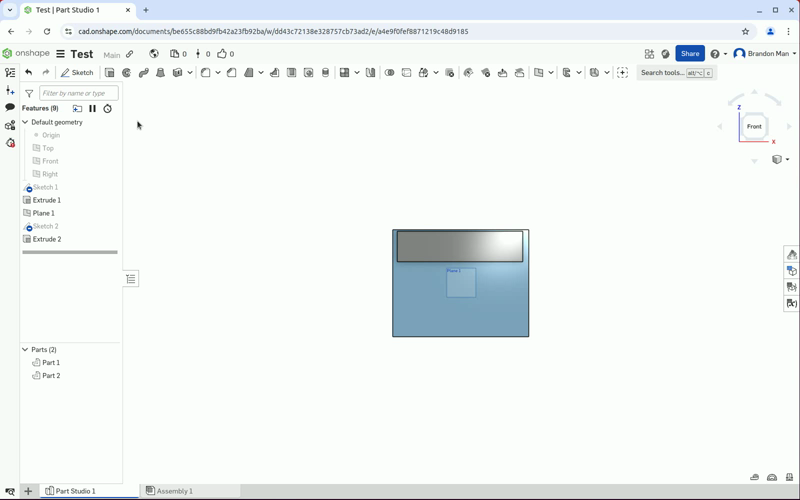
key(shift+h)
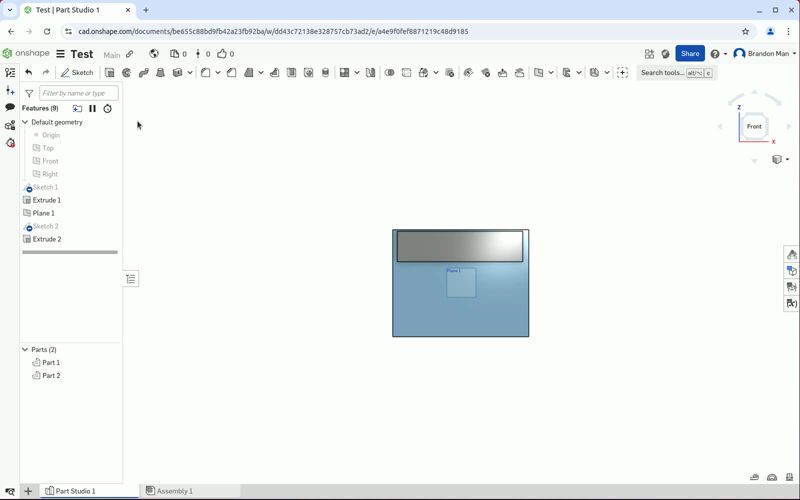
key(shift+h)
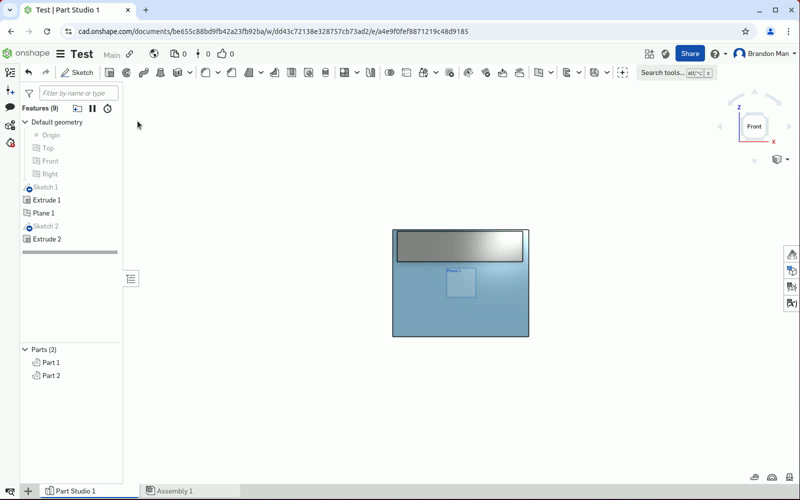
mouse_move(73, 189)
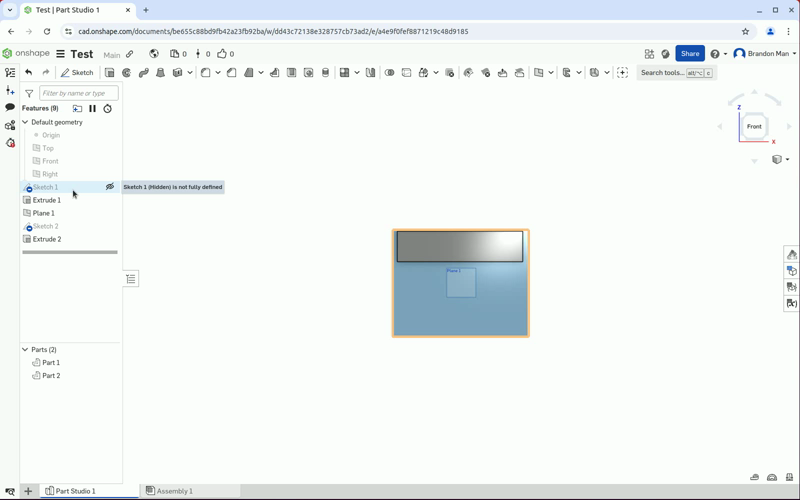
click(73, 189)
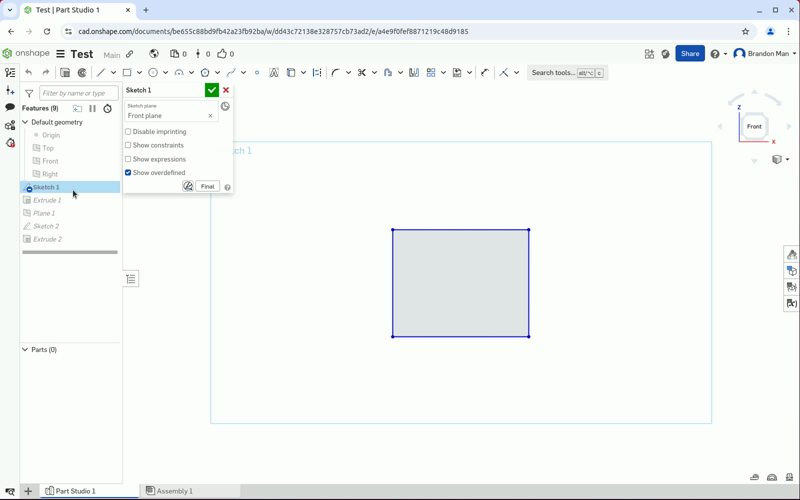
mouse_move(229, 92)
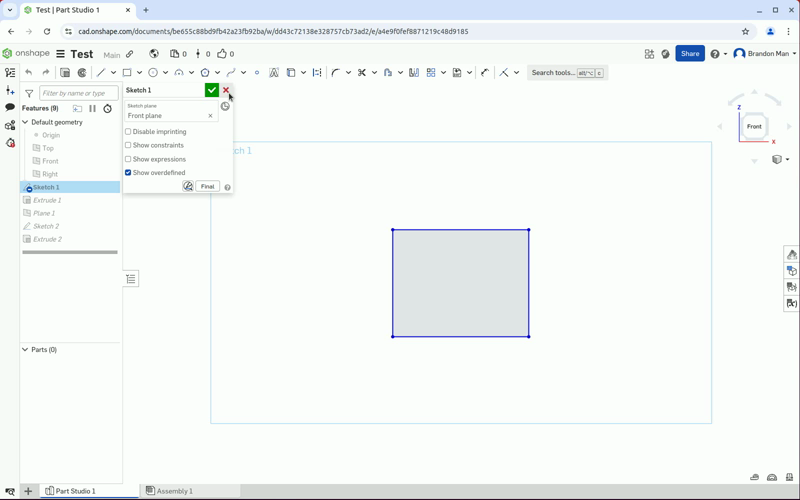
click(229, 92)
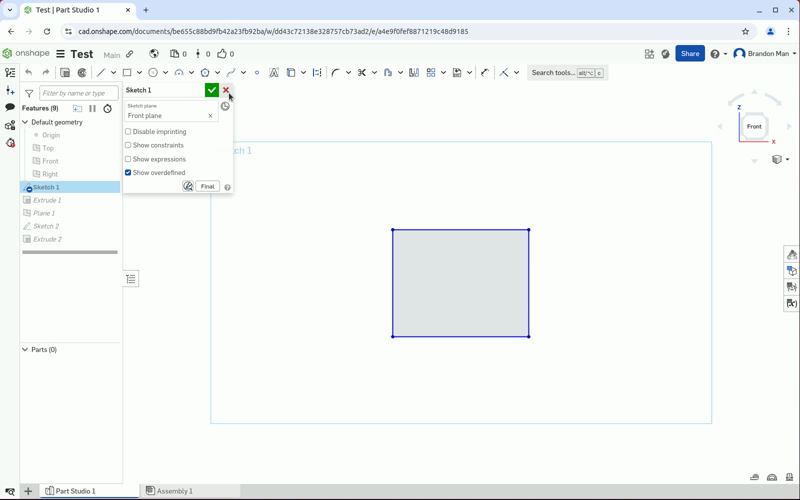
key(shift+s)
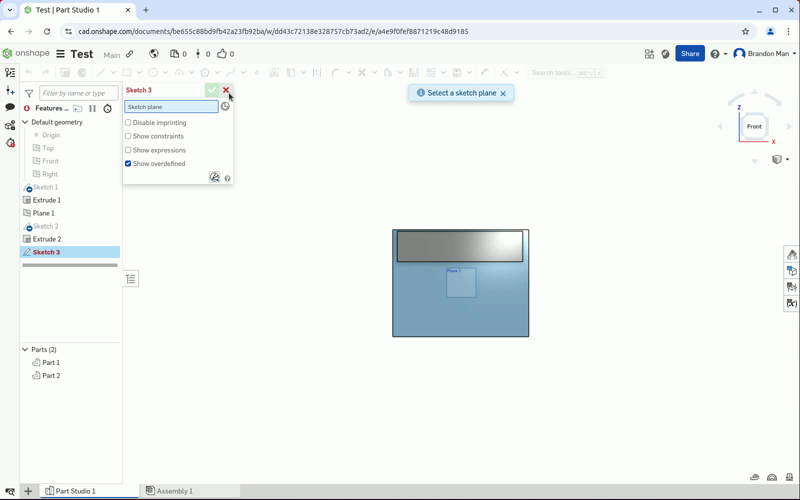
mouse_move(73, 215)
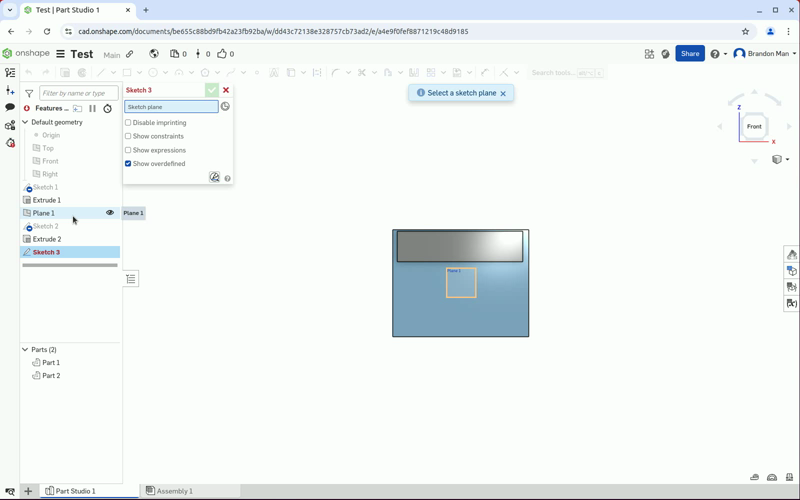
click(73, 215)
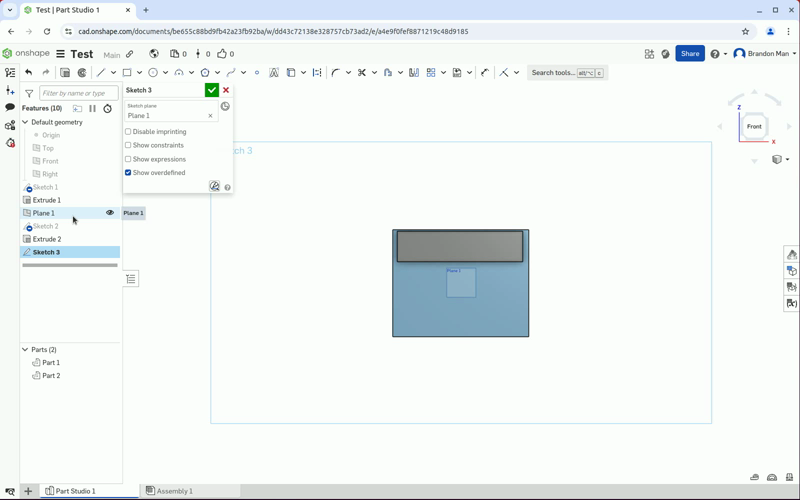
mouse_move(73, 352)
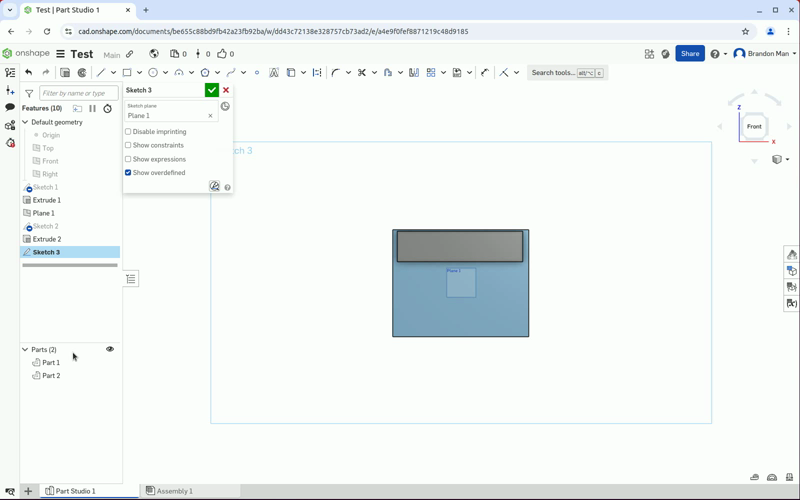
key(y)
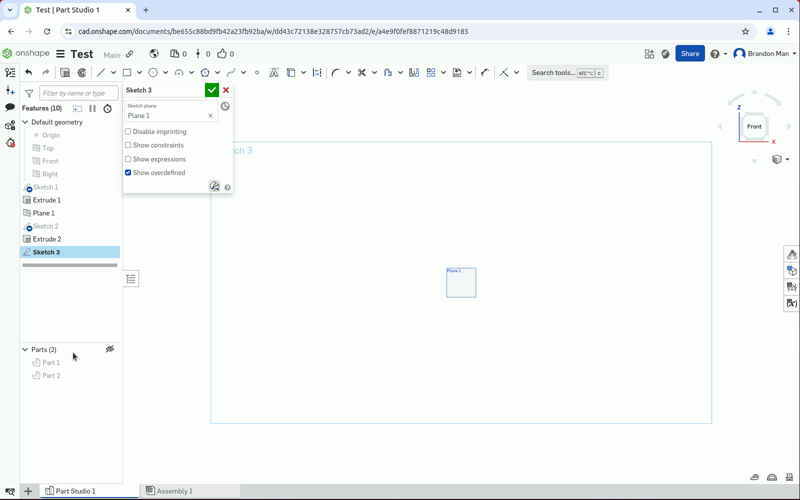
key(l)
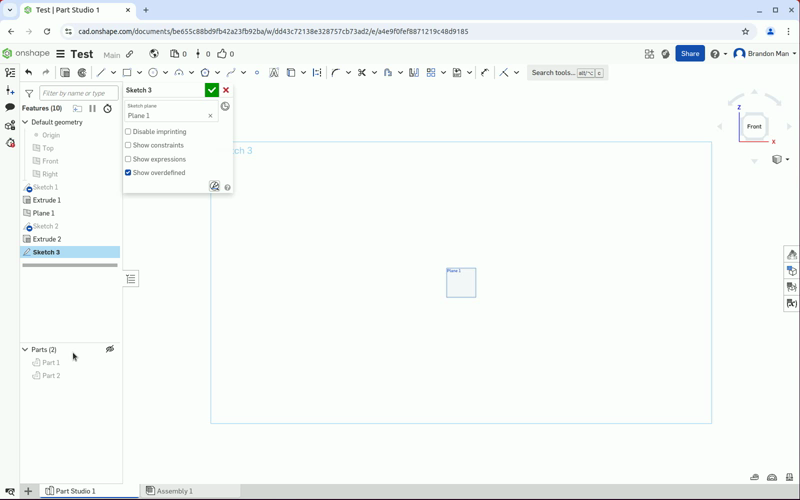
key_down(shift)
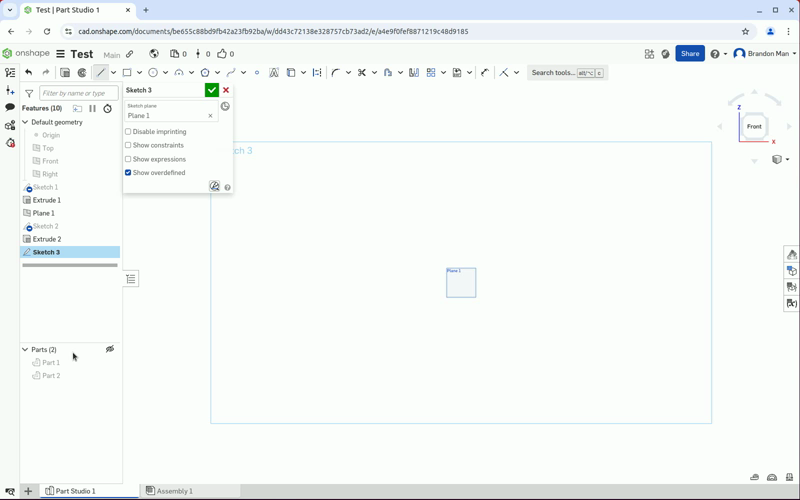
mouse_move(397, 298)
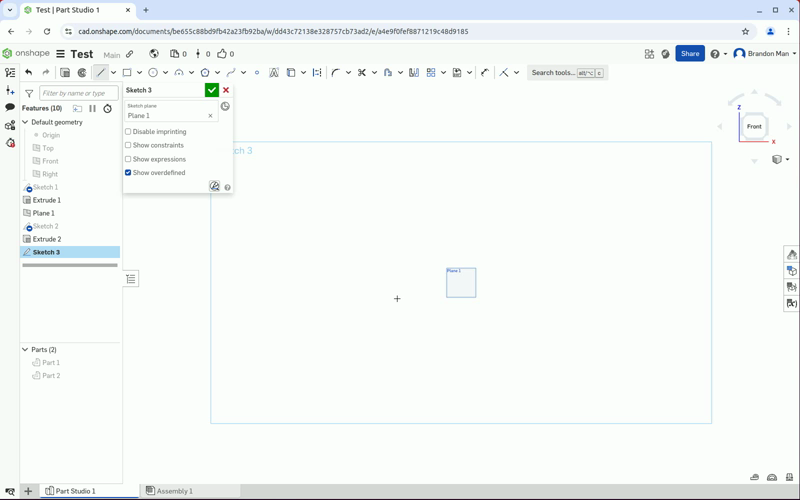
click(397, 298)
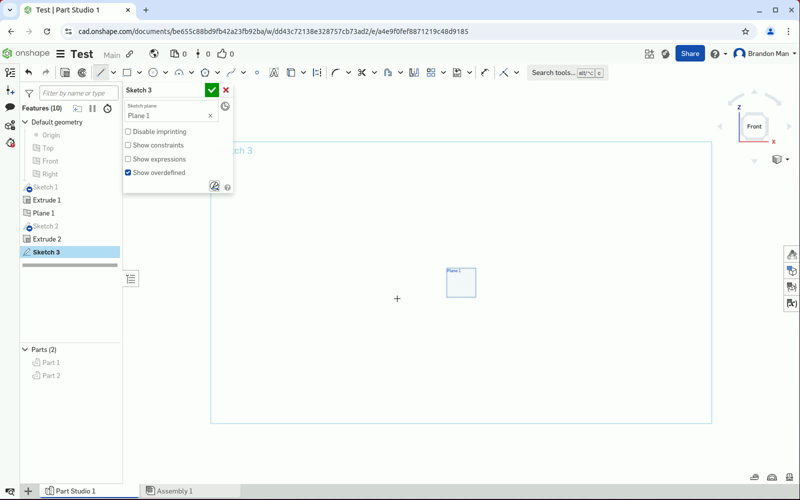
key_up(shift)
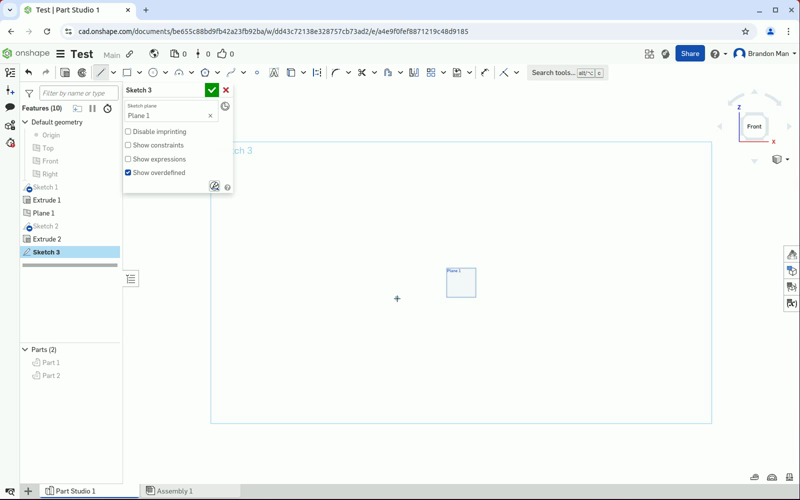
key_down(shift)
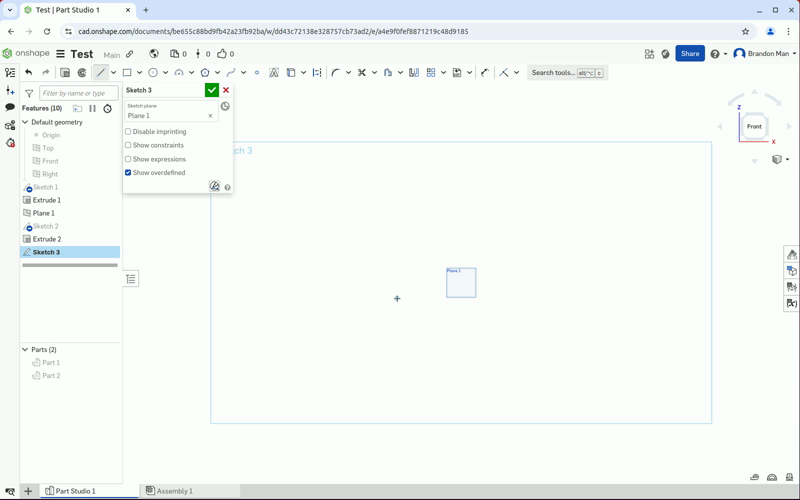
mouse_move(522, 298)
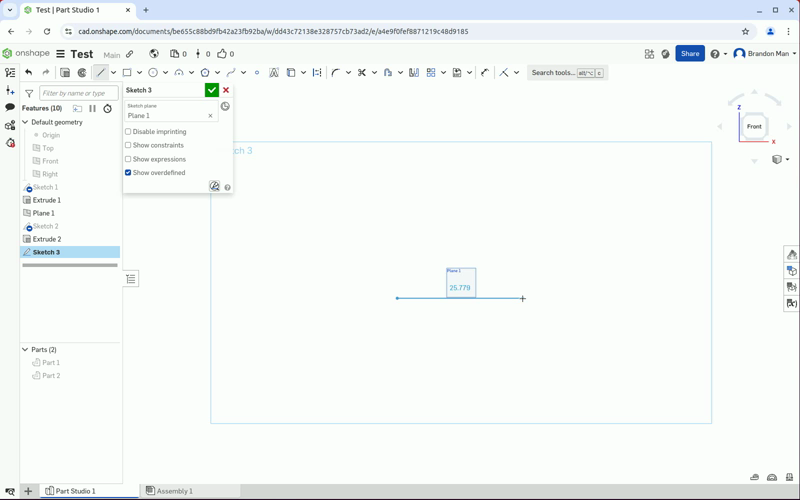
click(522, 298)
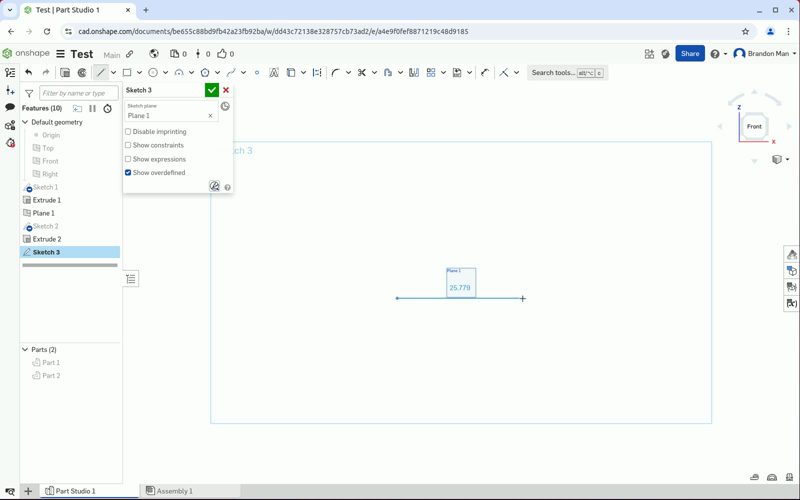
key_up(shift)
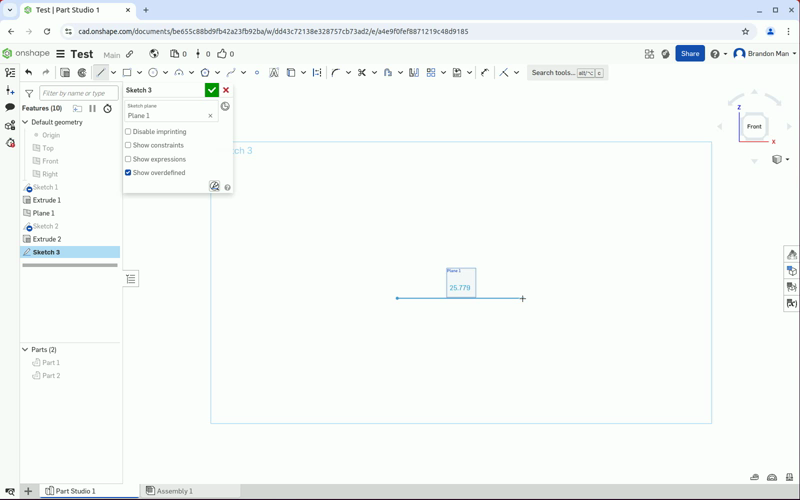
key_down(shift)
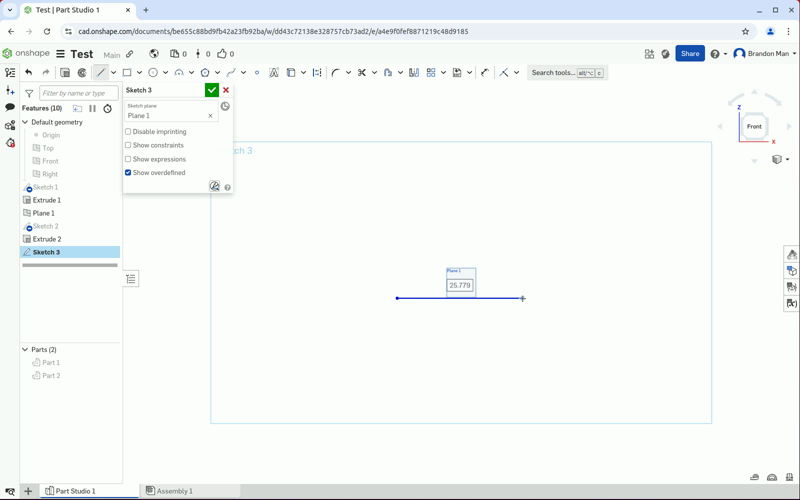
mouse_move(552, 298)
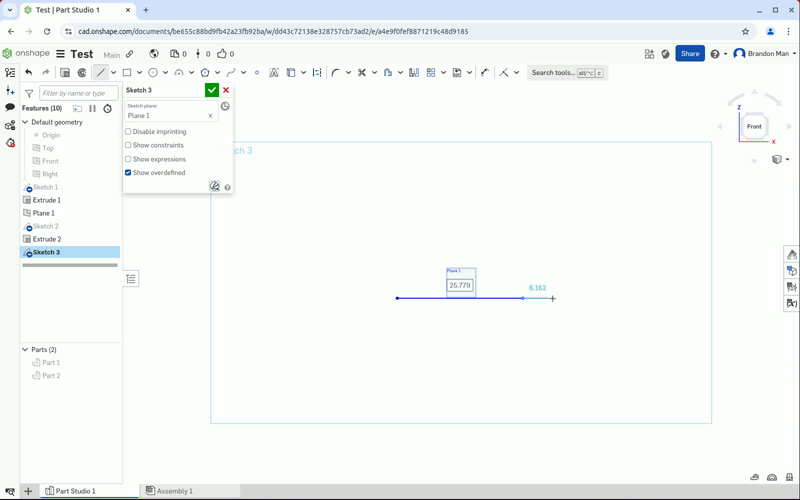
mouse_move(522, 267)
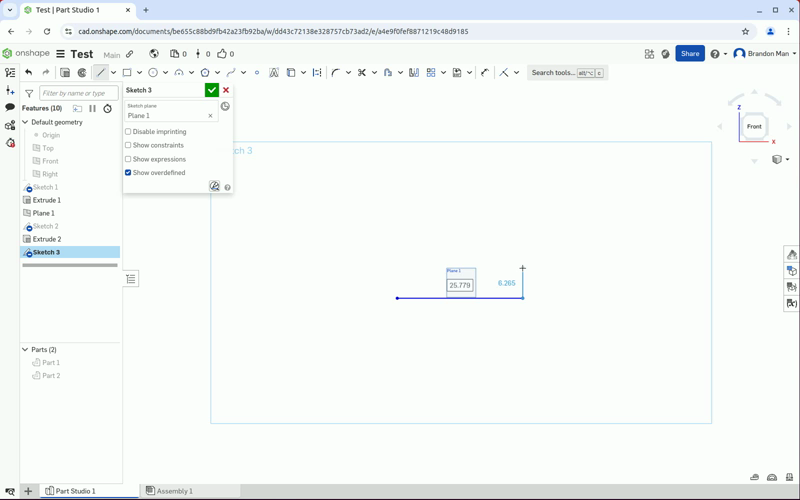
click(522, 267)
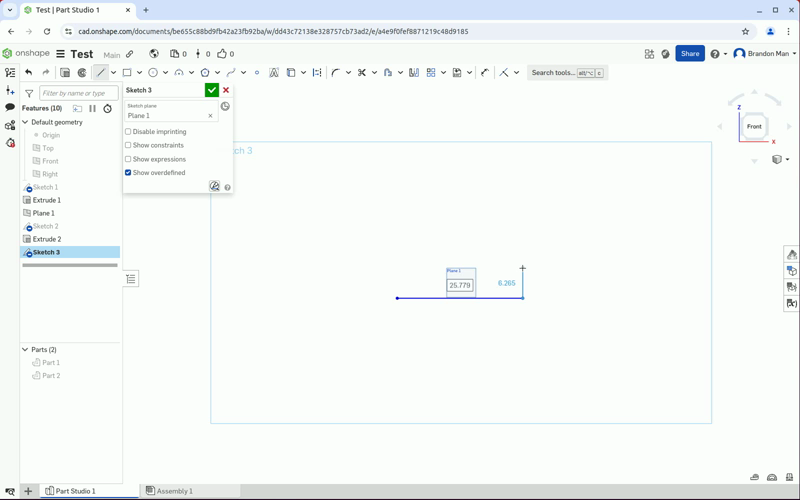
key_up(shift)
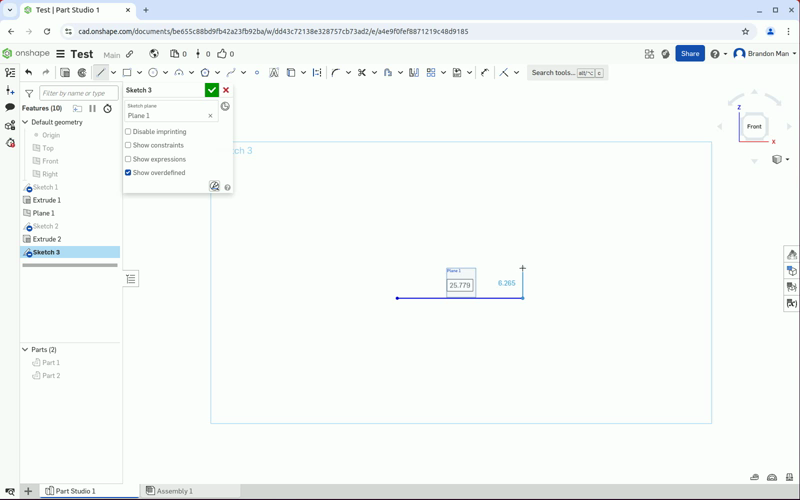
key_down(shift)
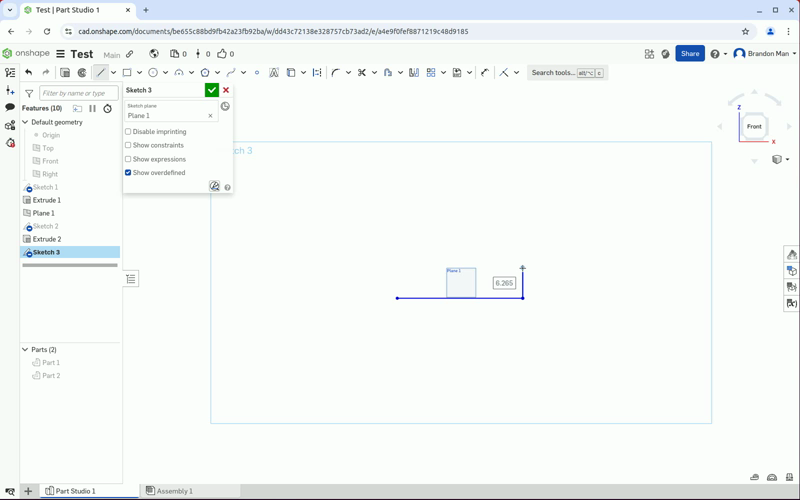
mouse_move(397, 267)
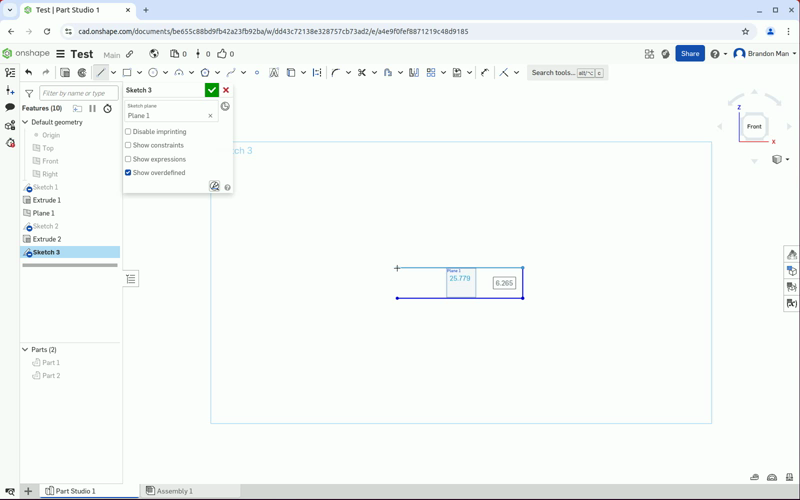
click(397, 267)
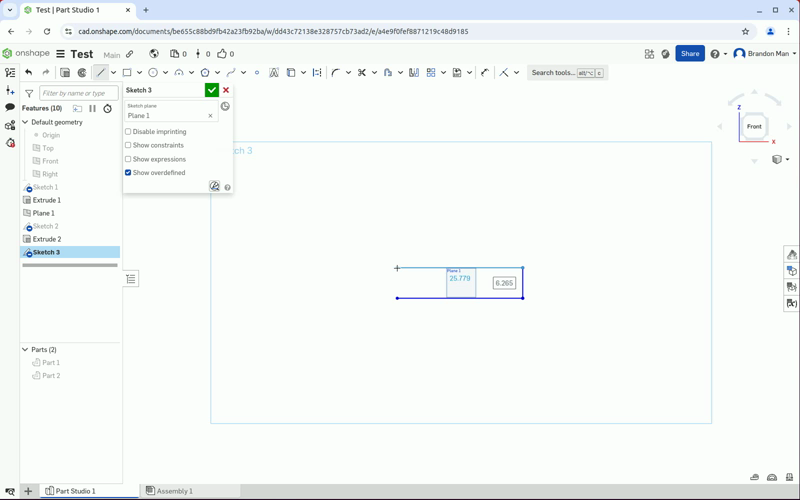
key_up(shift)
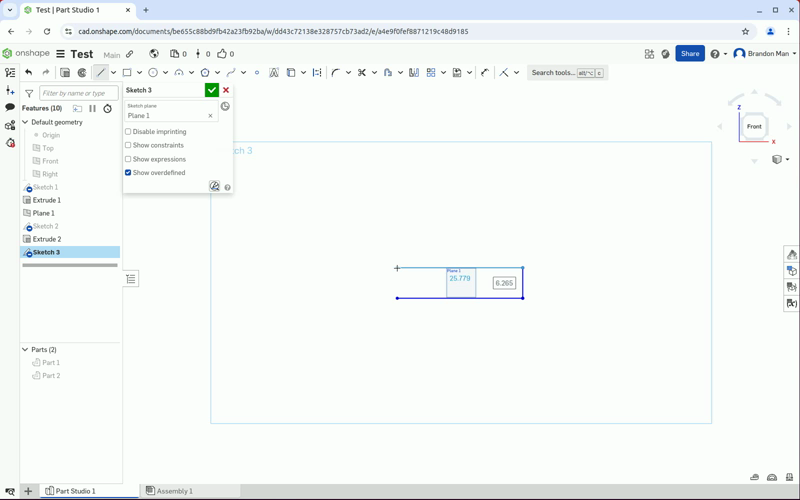
mouse_move(427, 267)
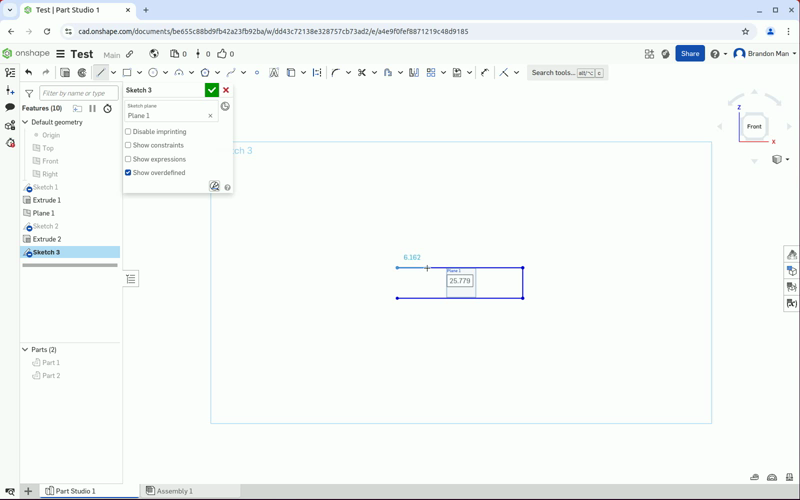
key_down(shift)
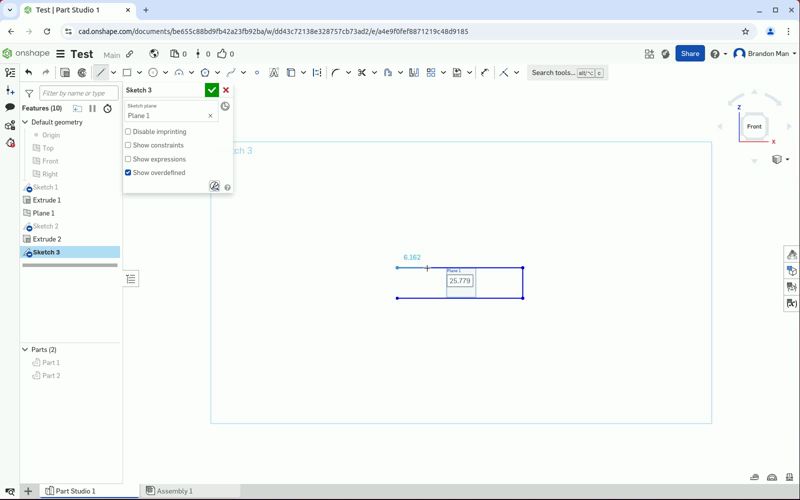
mouse_move(397, 298)
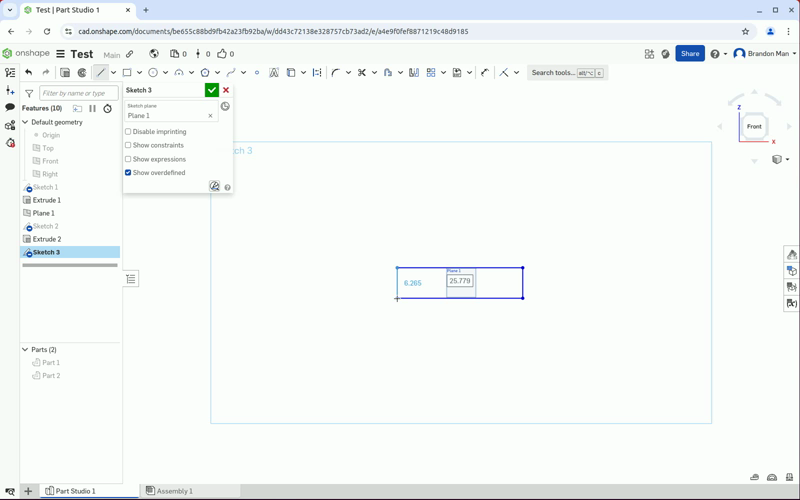
key_up(shift)
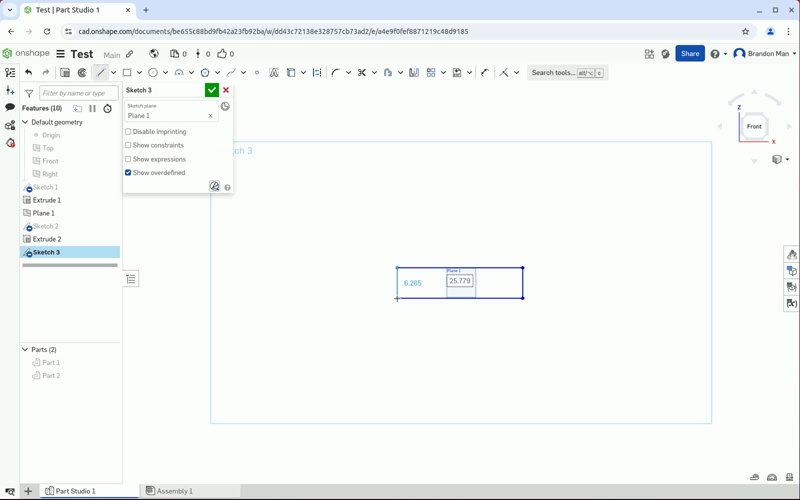
click(397, 298)
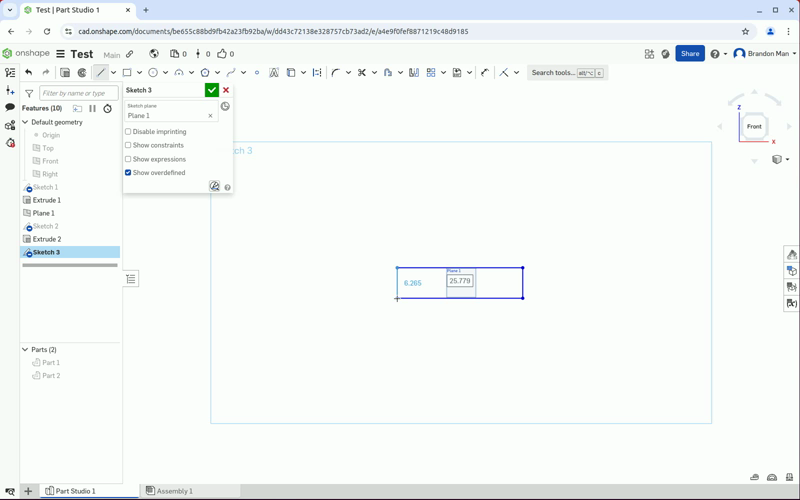
key(esc)
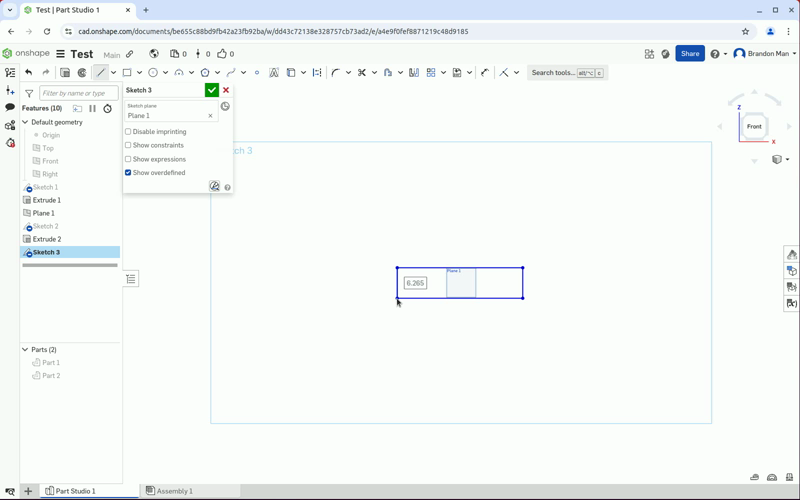
mouse_move(423, 276)
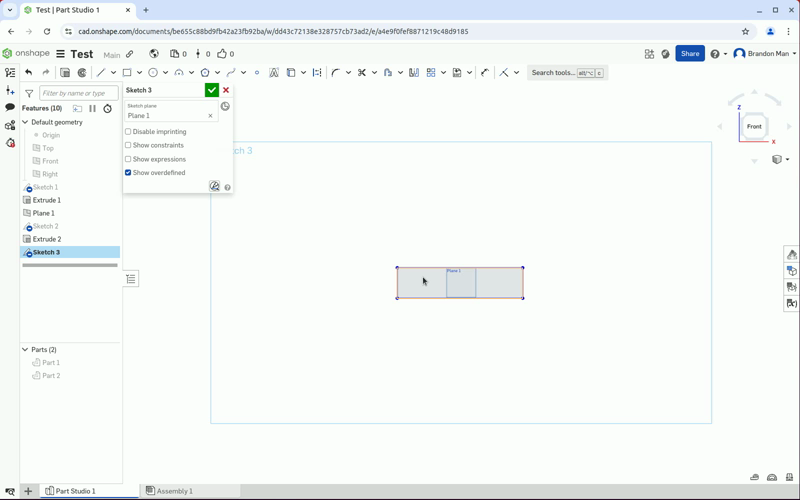
click(423, 276)
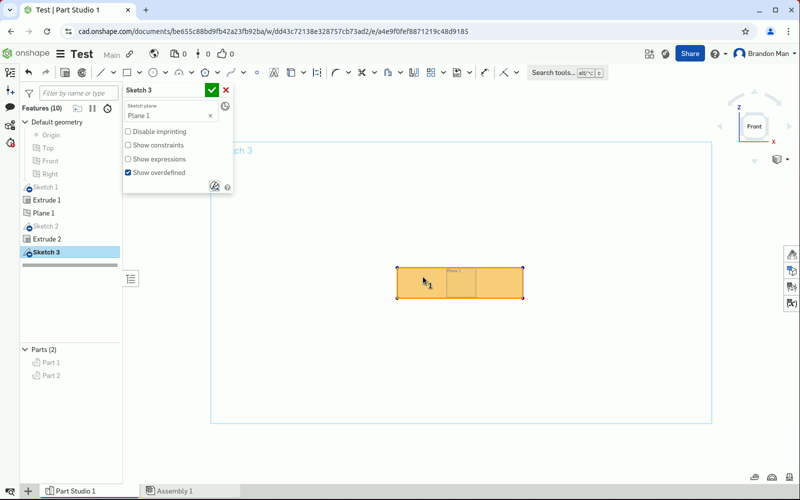
mouse_move(73, 352)
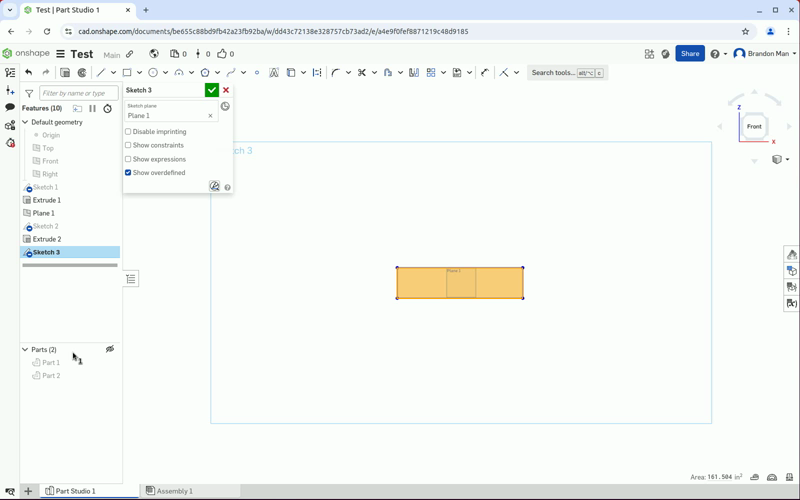
key(shift+y)
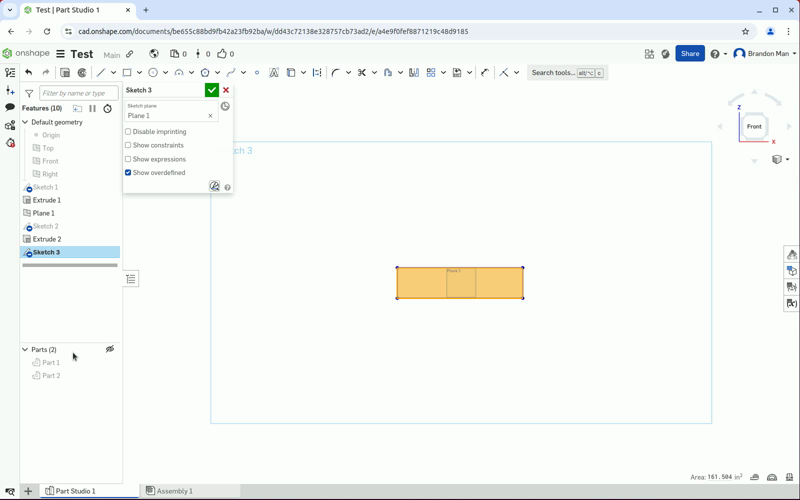
key(shift+e)
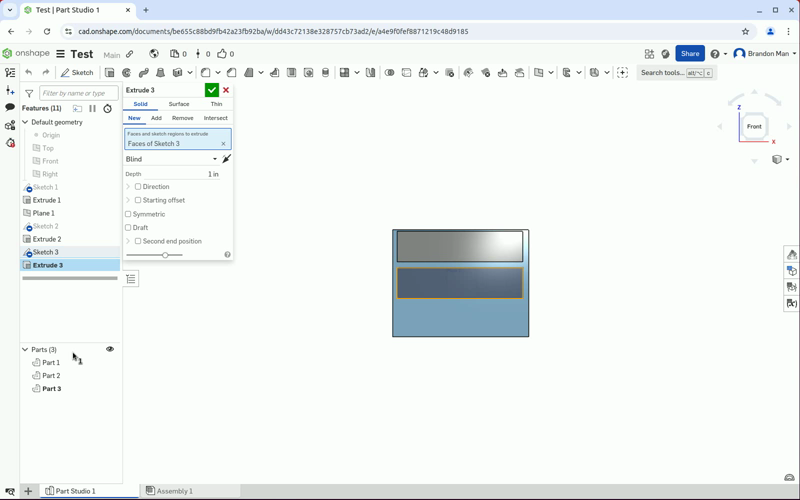
mouse_move(143, 106)
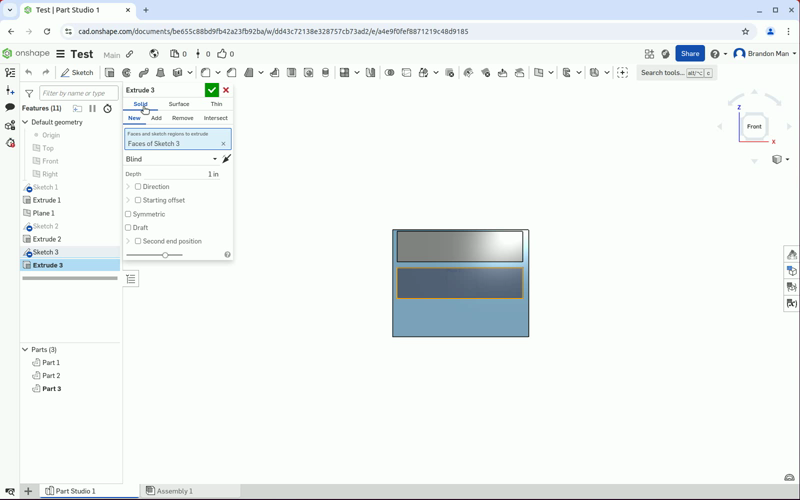
click(143, 106)
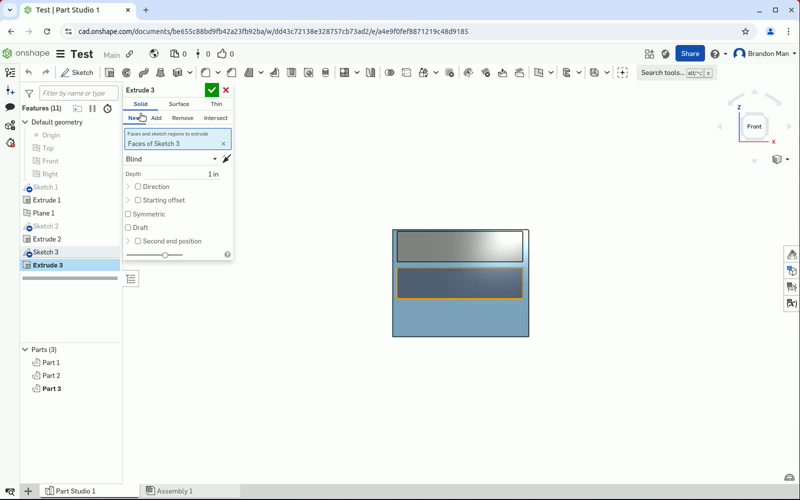
mouse_move(137, 120)
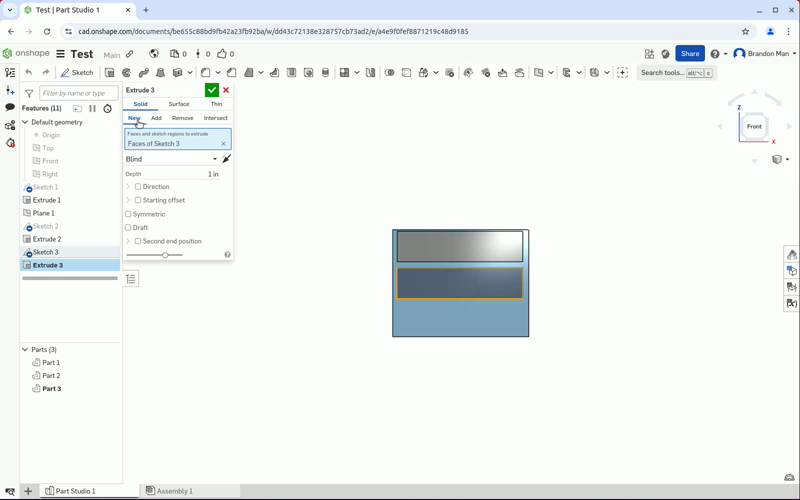
click(137, 120)
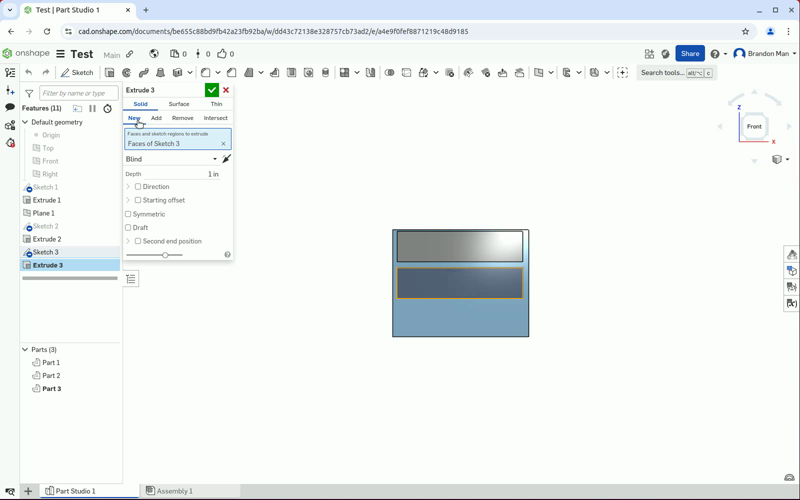
key(tab, 4)
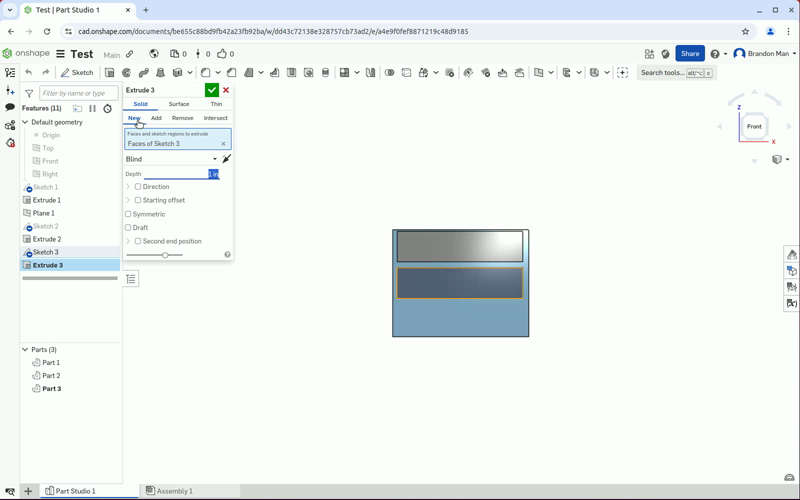
text(1.204)
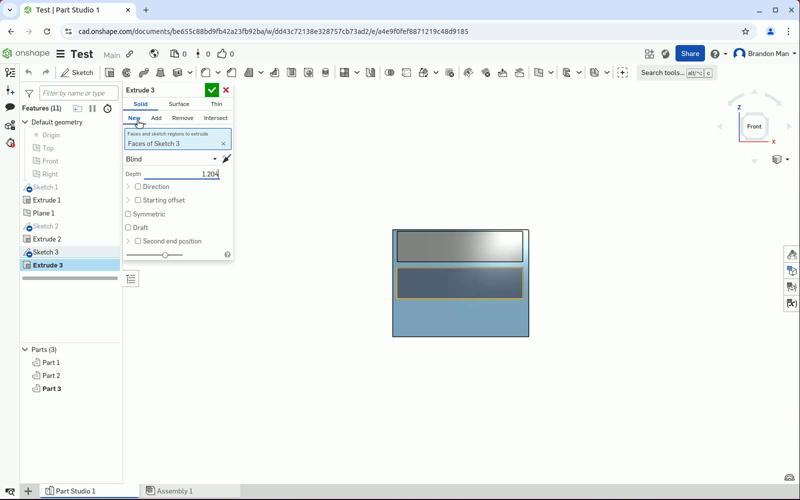
key(enter)
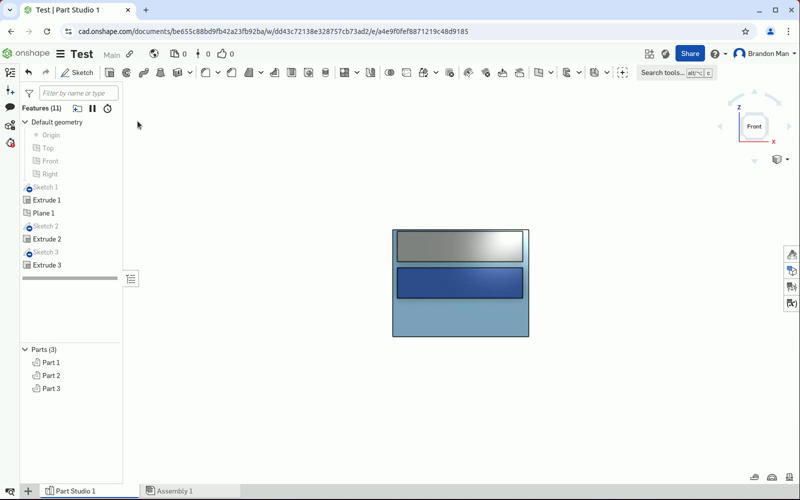
key(shift+h)
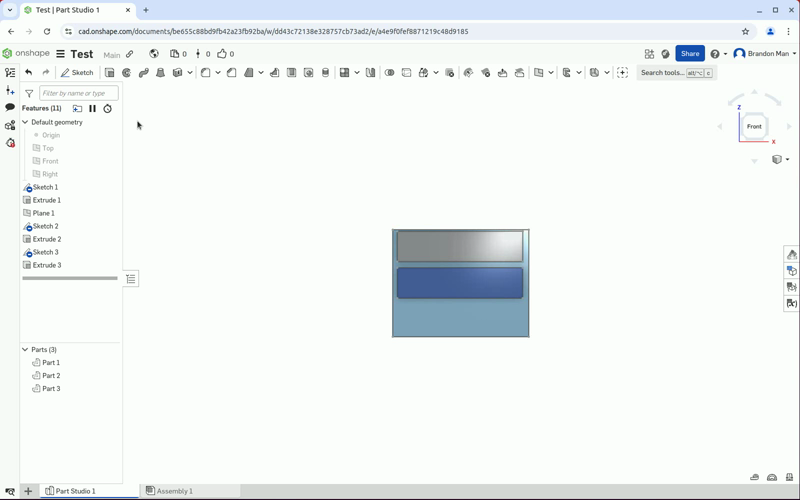
key(shift+h)
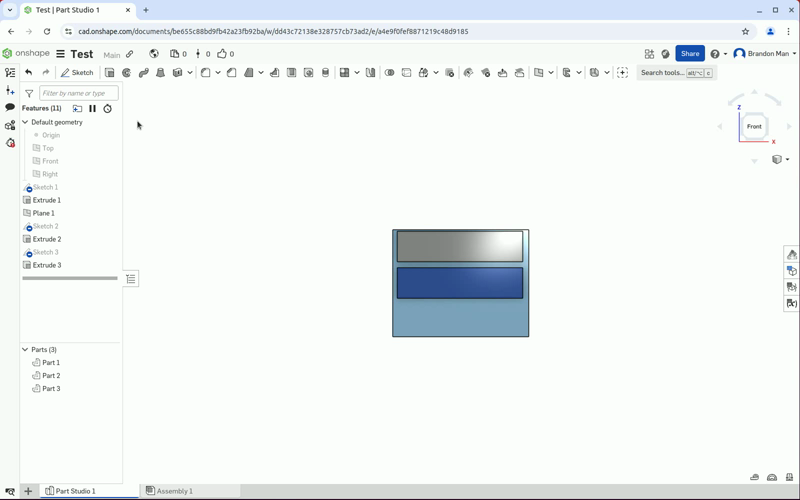
mouse_move(73, 189)
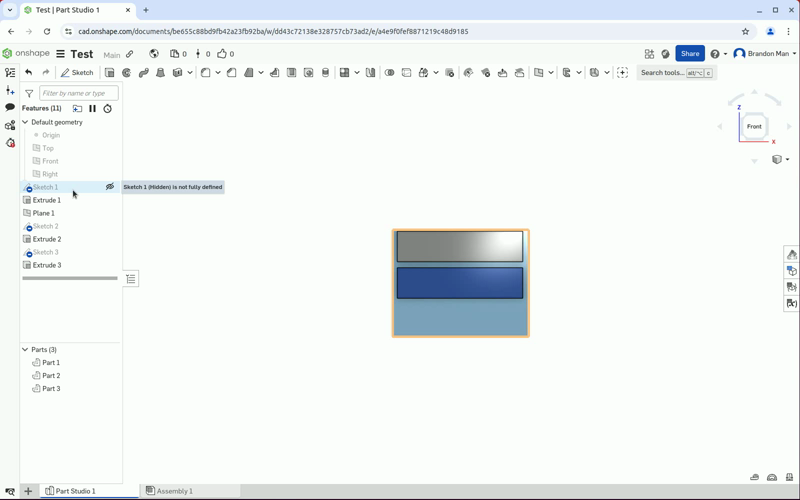
click(73, 189)
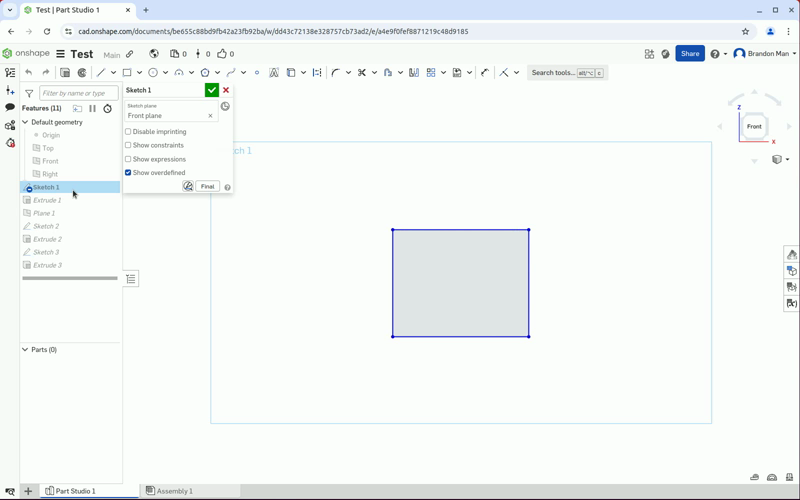
mouse_move(229, 92)
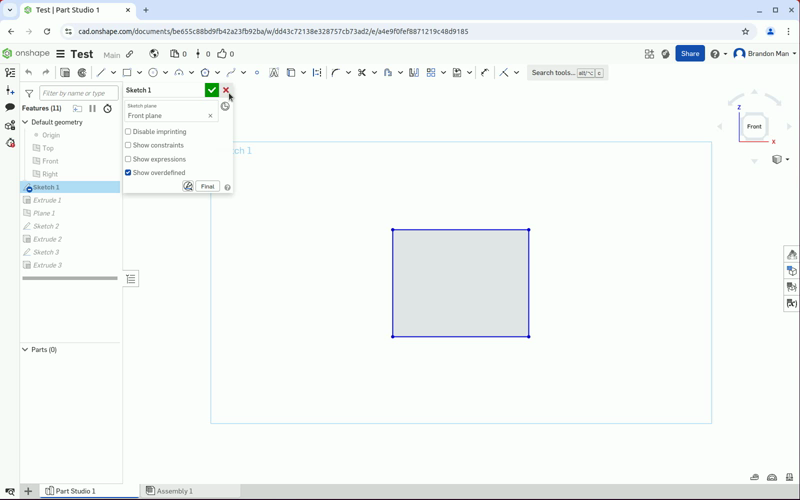
click(229, 92)
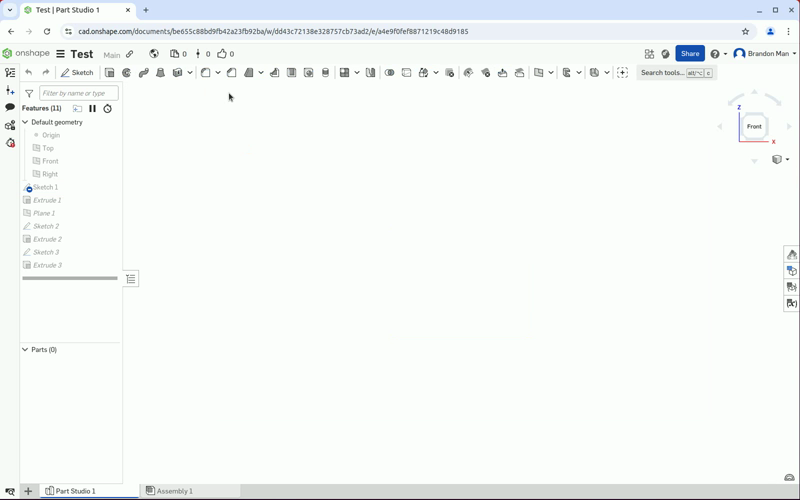
key(shift+s)
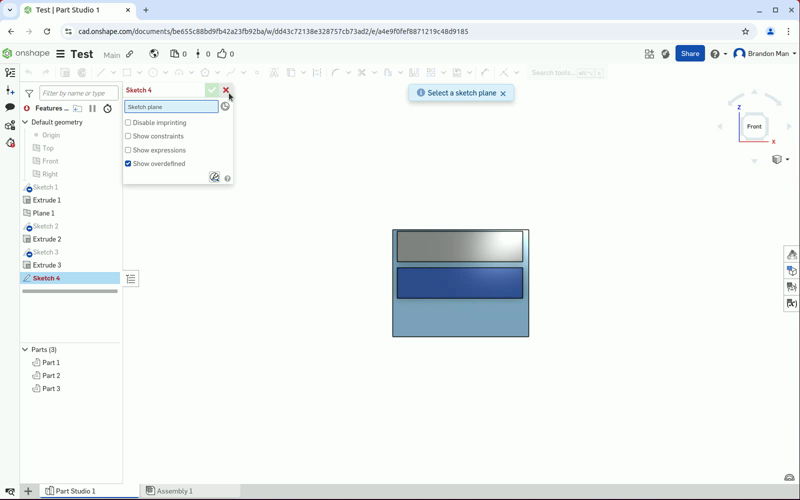
mouse_move(73, 215)
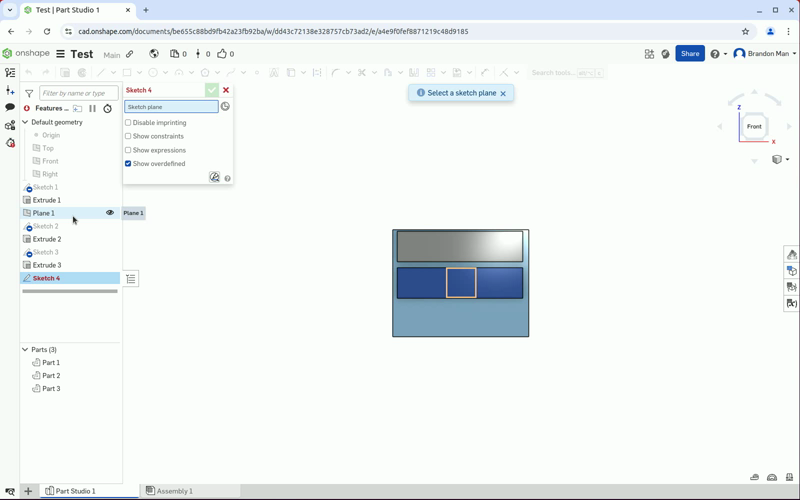
click(73, 215)
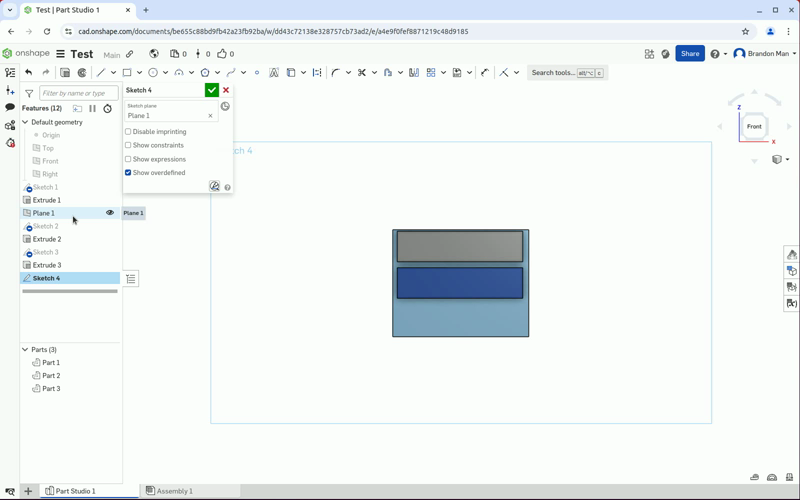
mouse_move(73, 352)
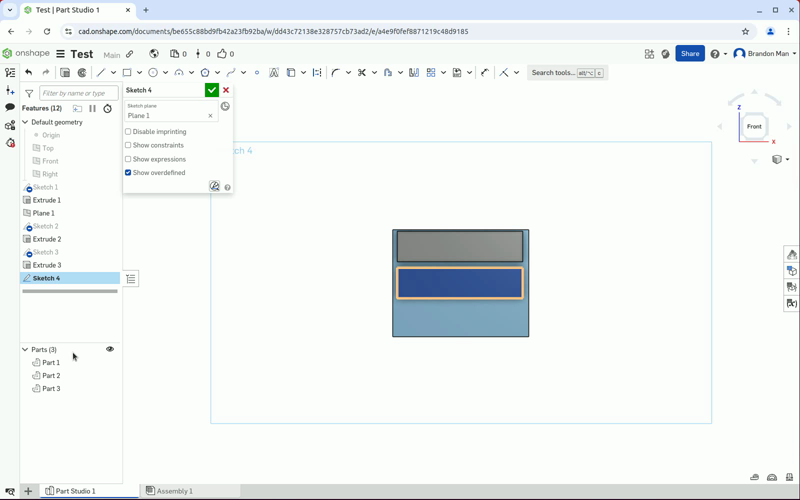
key(y)
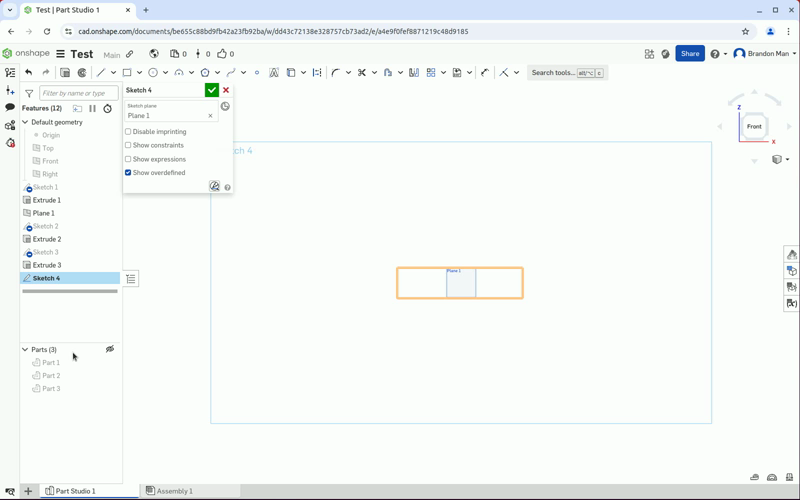
key(l)
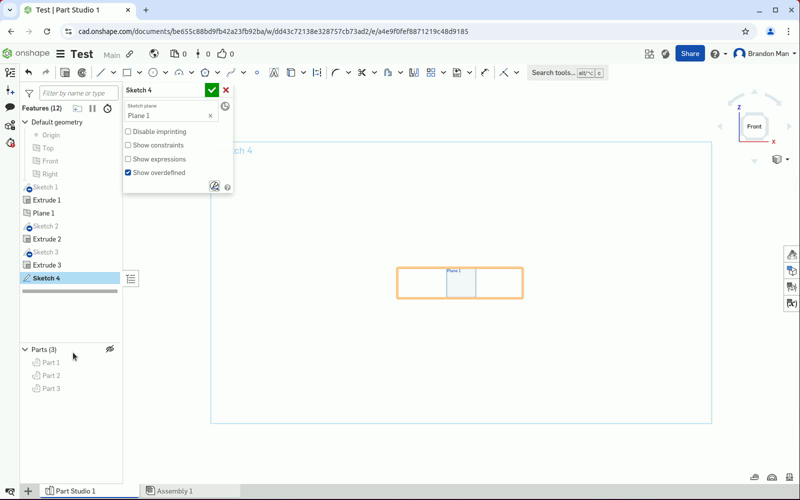
key_down(shift)
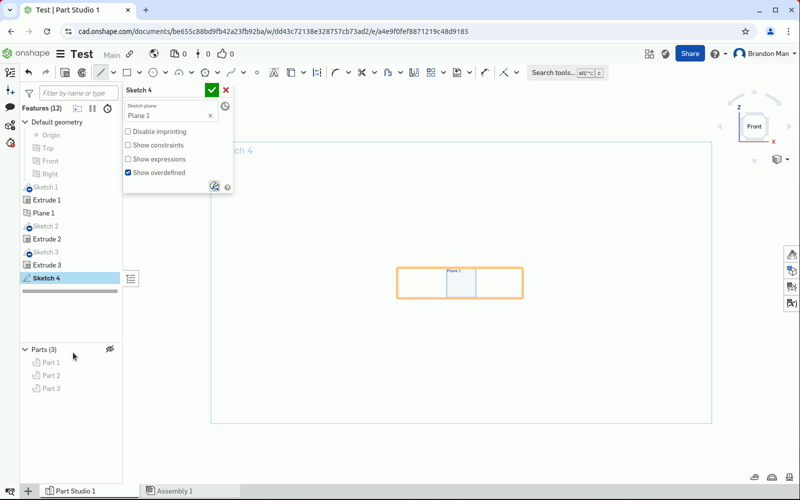
mouse_move(397, 334)
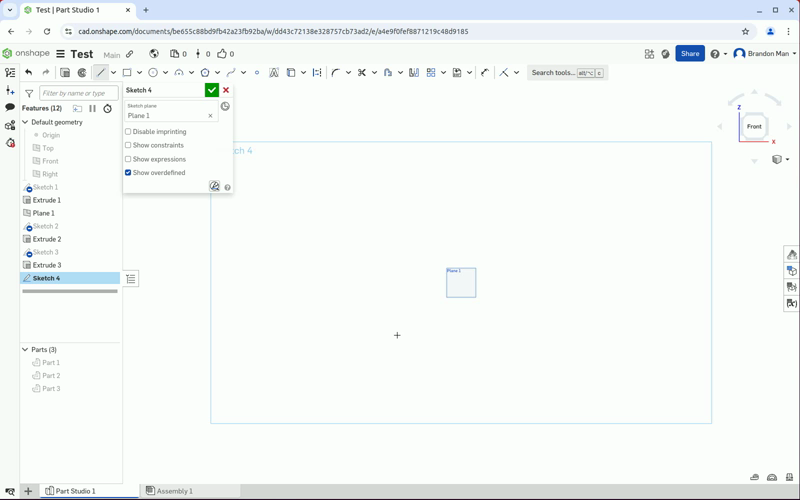
click(397, 334)
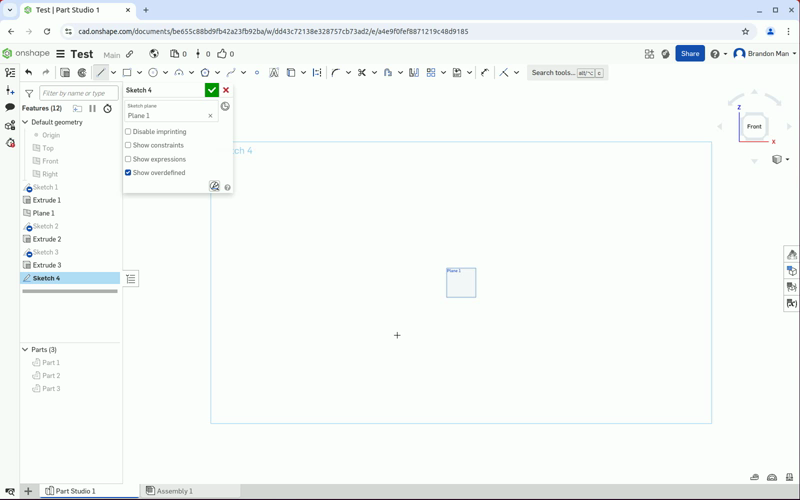
key_up(shift)
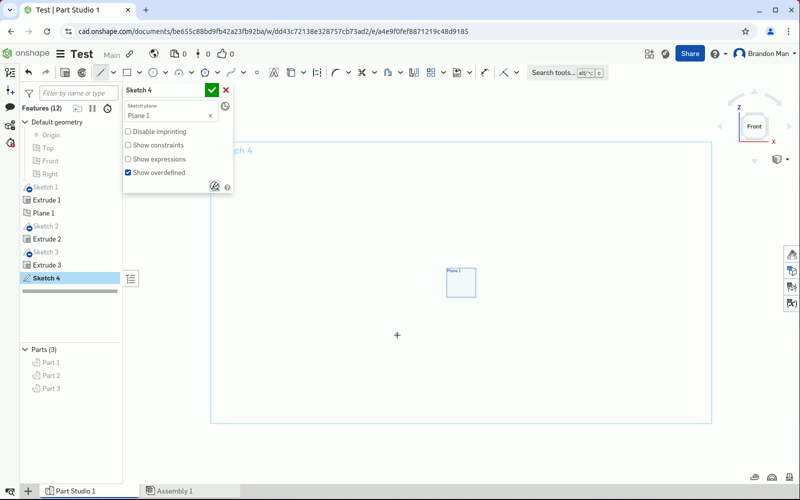
key_down(shift)
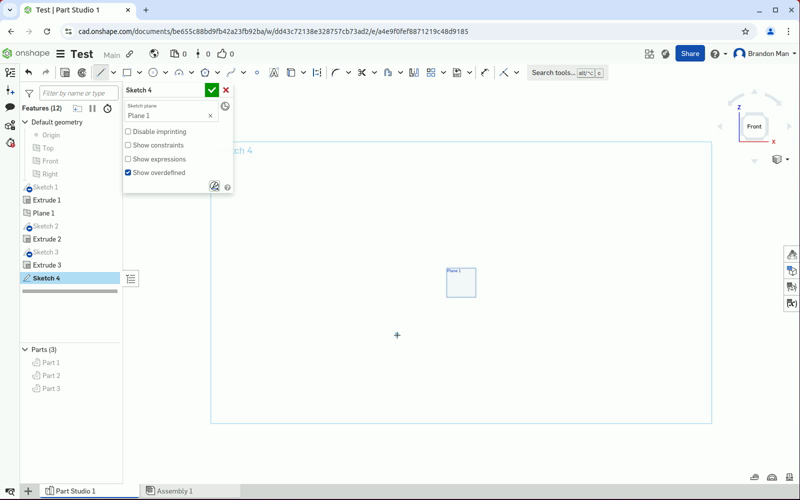
mouse_move(522, 334)
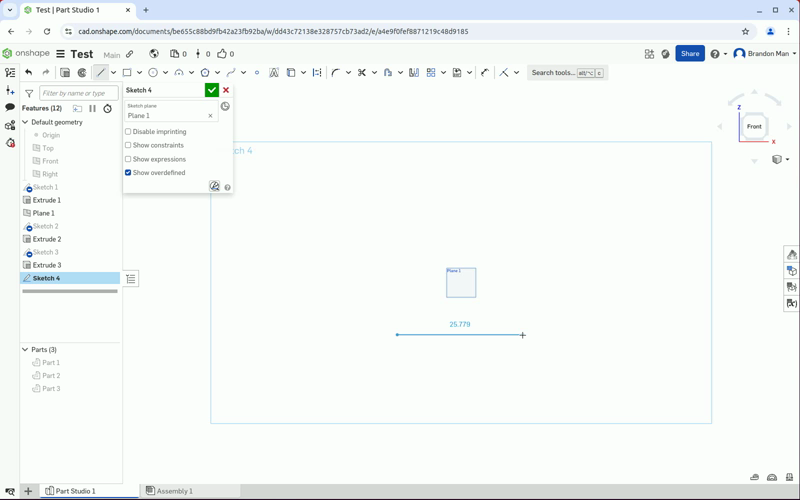
click(522, 334)
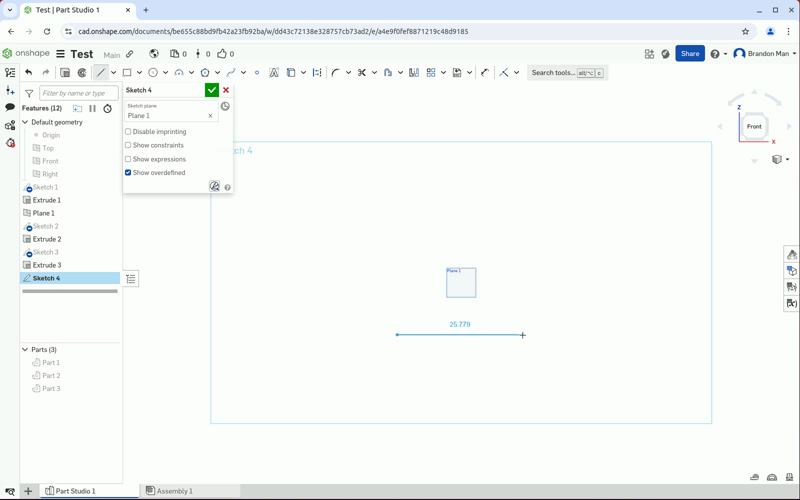
key_up(shift)
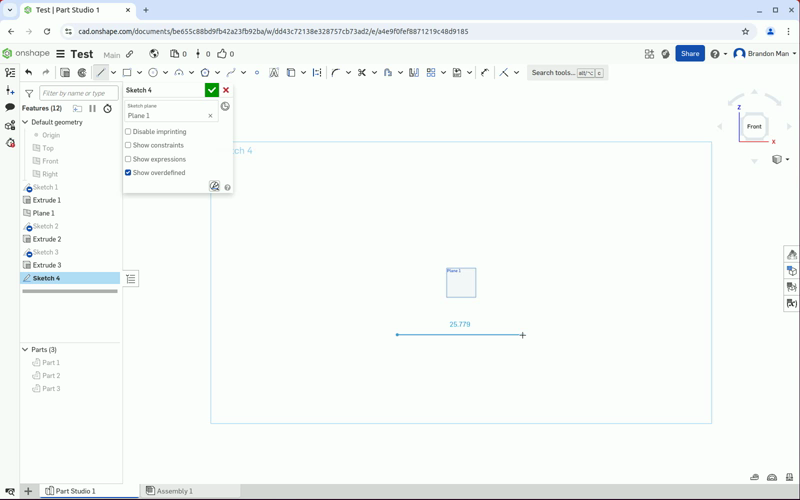
key_down(shift)
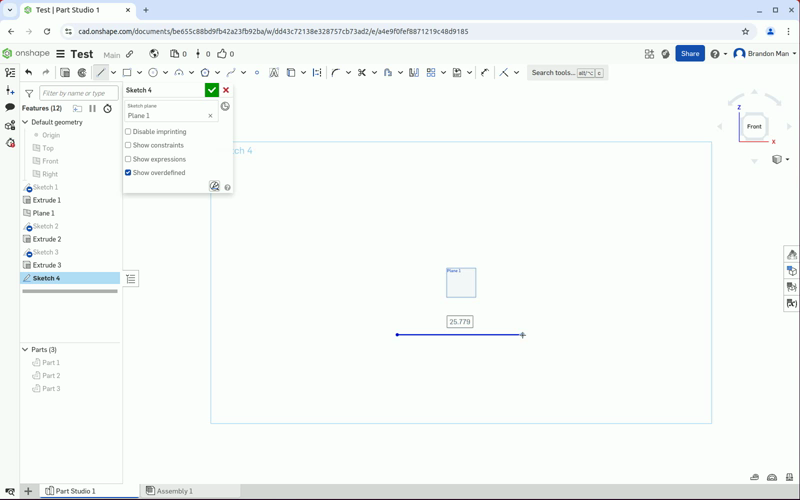
mouse_move(552, 334)
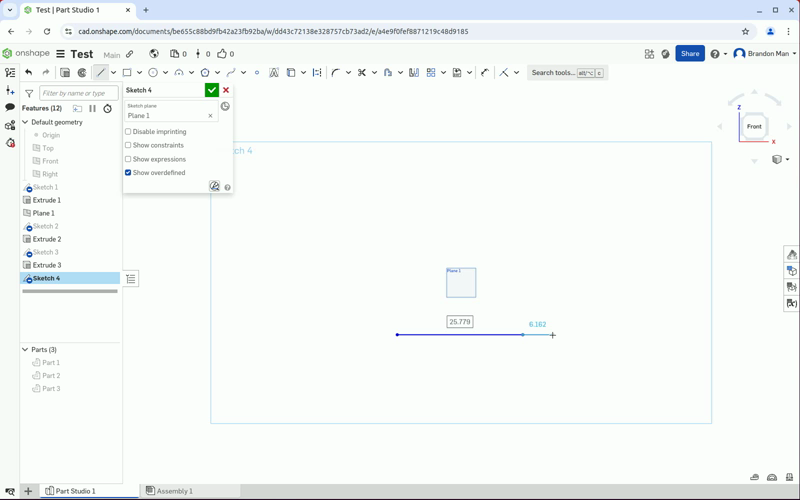
mouse_move(522, 304)
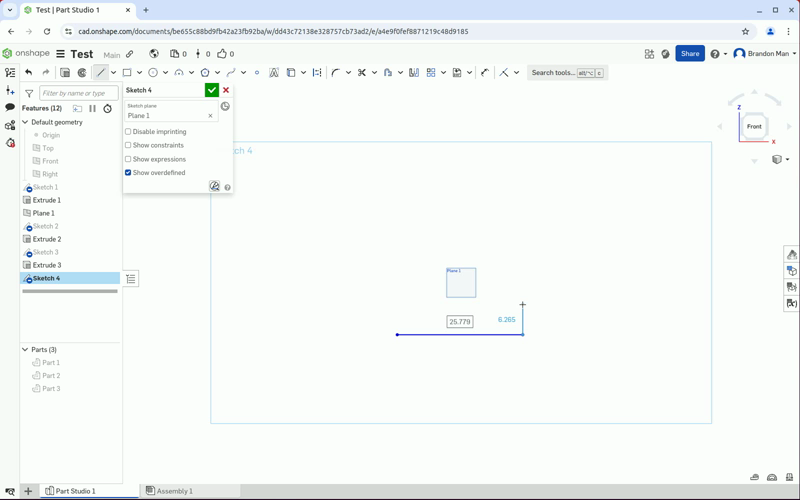
click(522, 304)
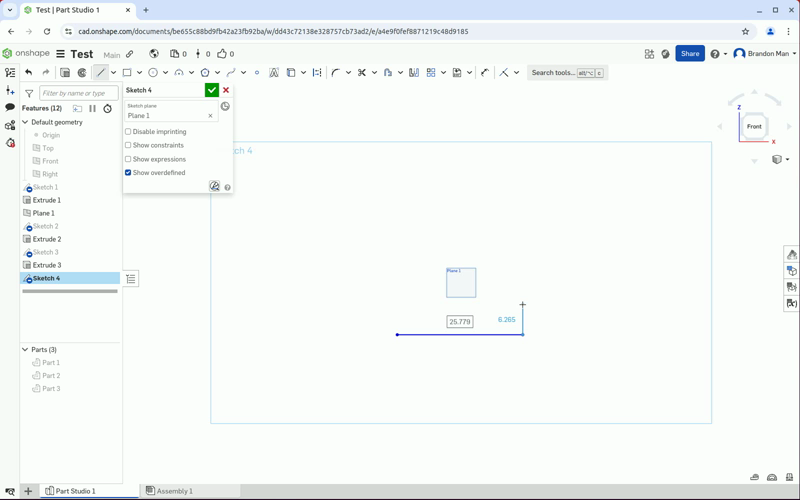
key_up(shift)
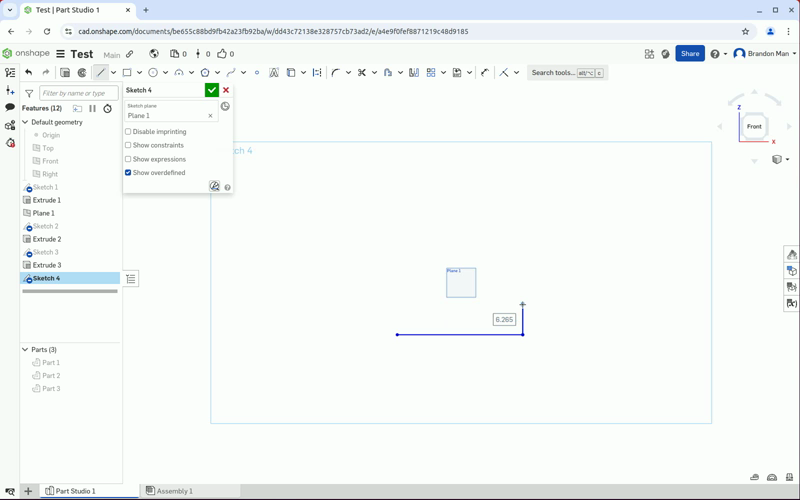
key_down(shift)
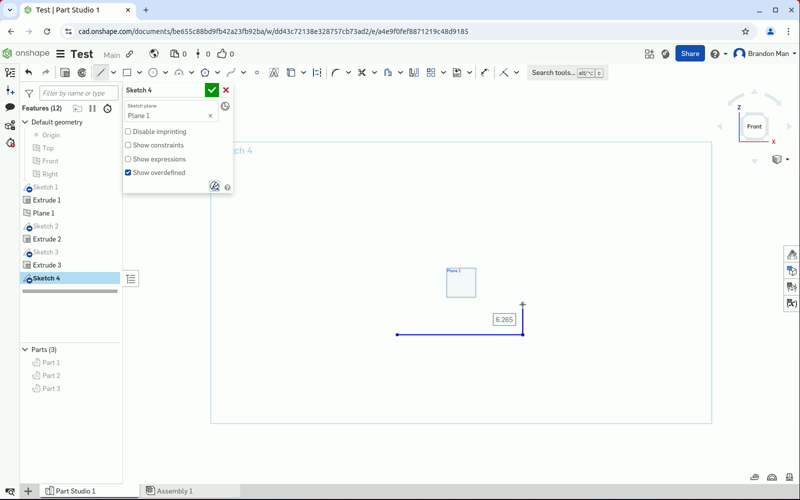
mouse_move(397, 304)
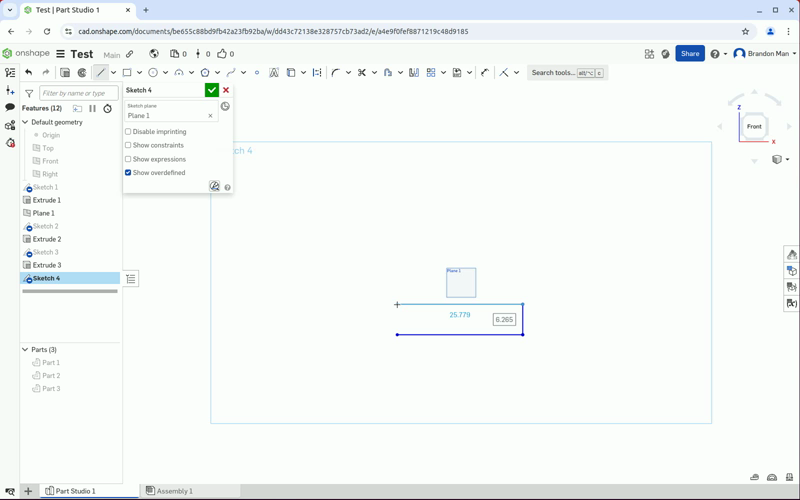
click(397, 304)
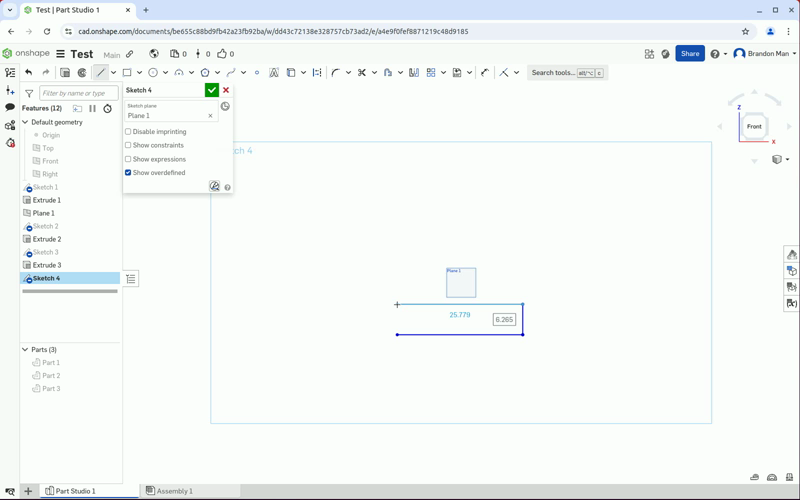
key_up(shift)
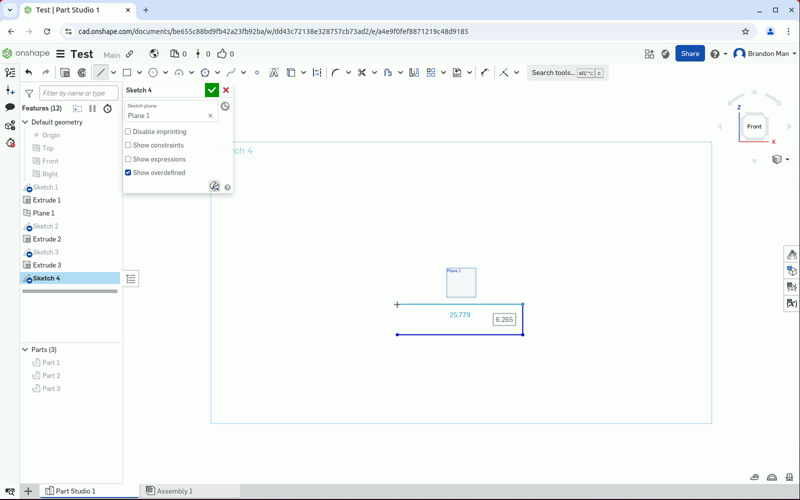
mouse_move(427, 304)
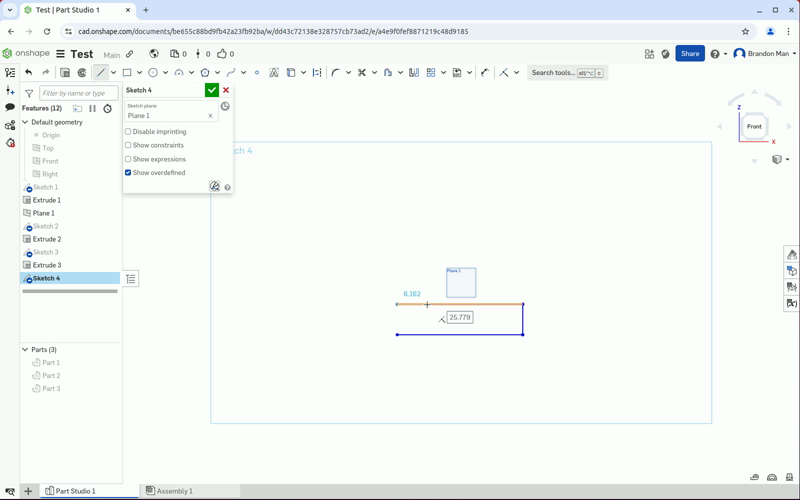
key_down(shift)
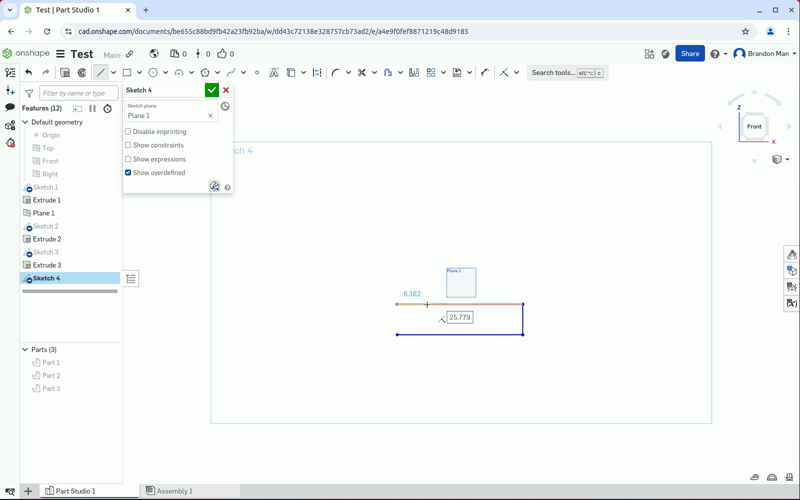
mouse_move(397, 334)
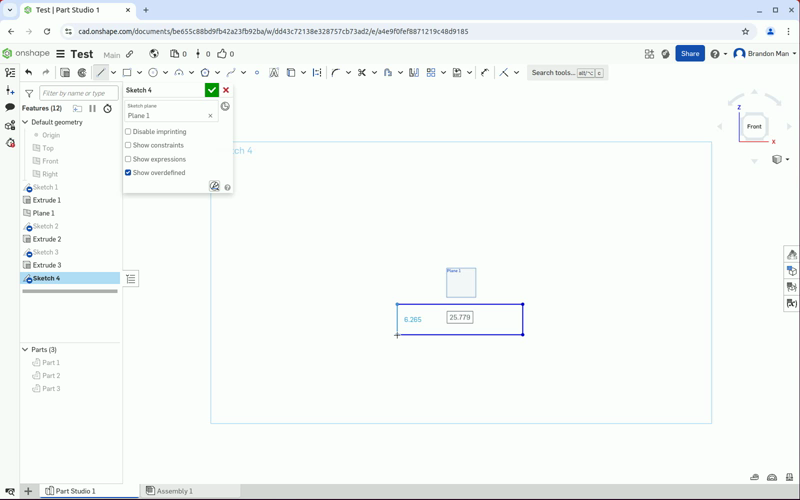
key_up(shift)
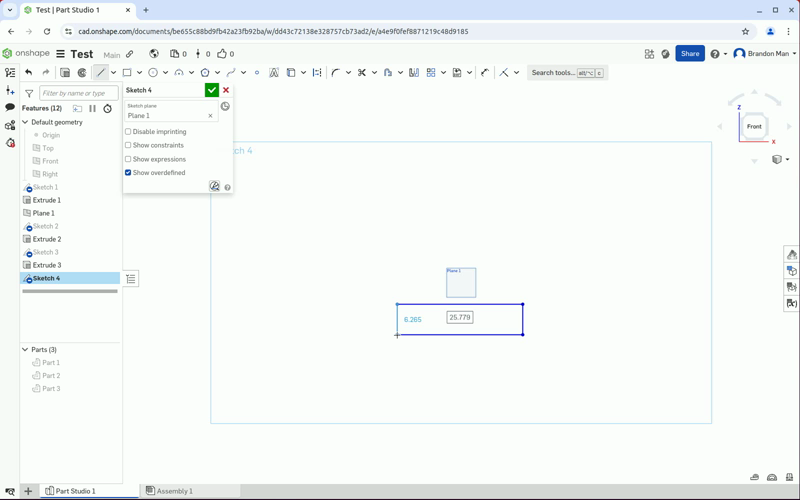
click(397, 334)
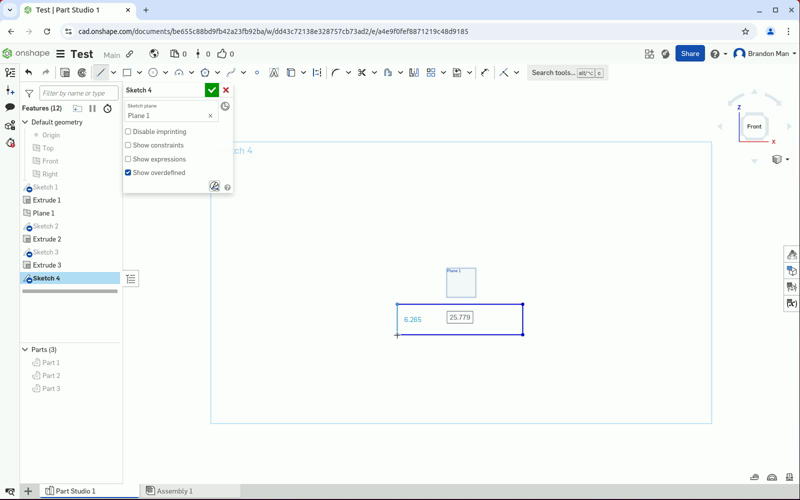
key(esc)
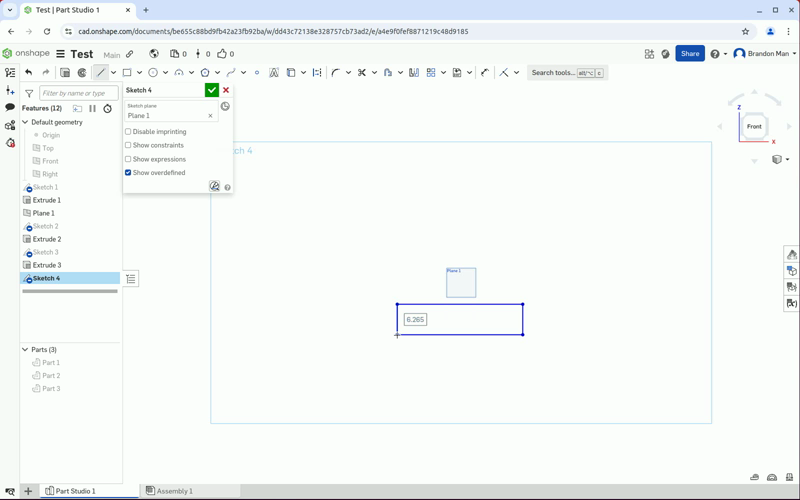
mouse_move(519, 329)
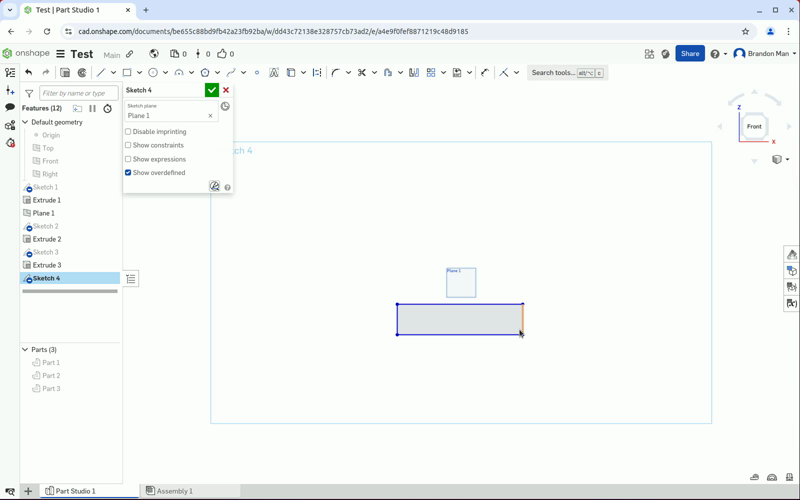
click(519, 329)
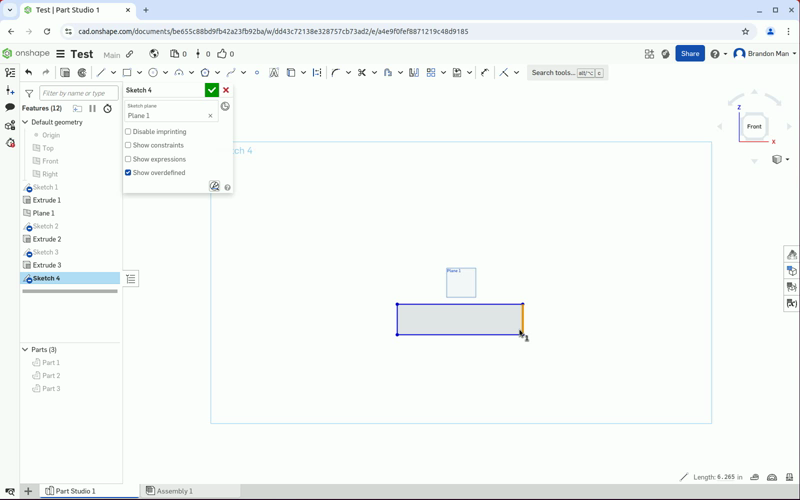
mouse_move(73, 352)
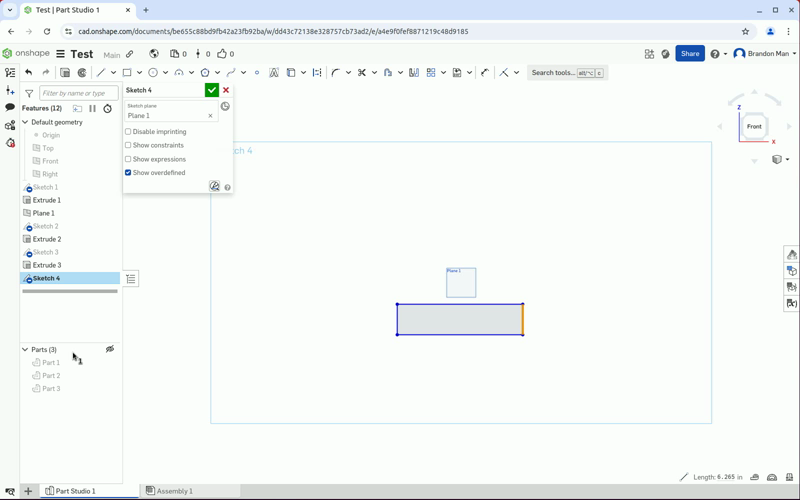
key(shift+y)
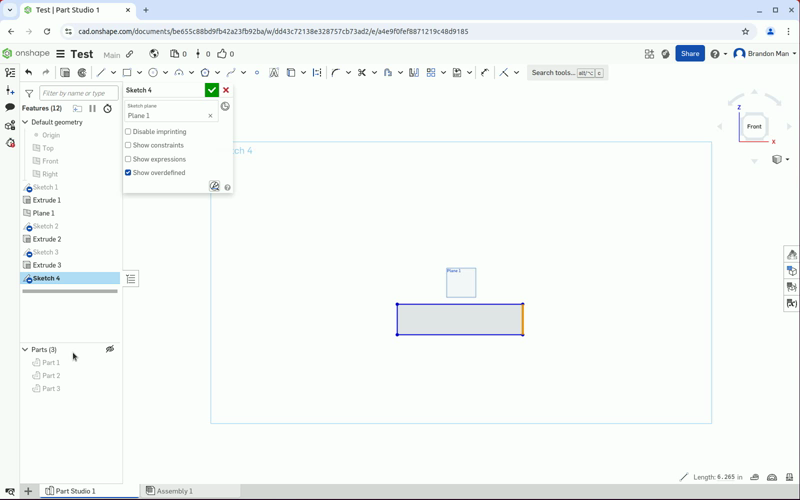
key(shift+e)
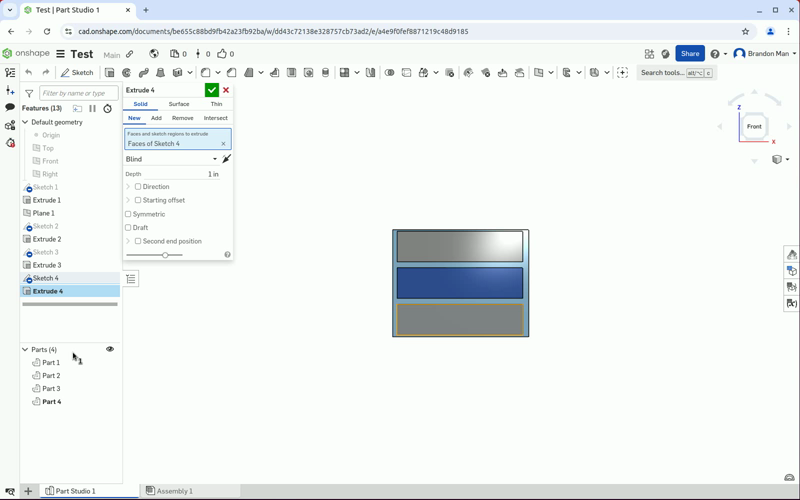
mouse_move(143, 106)
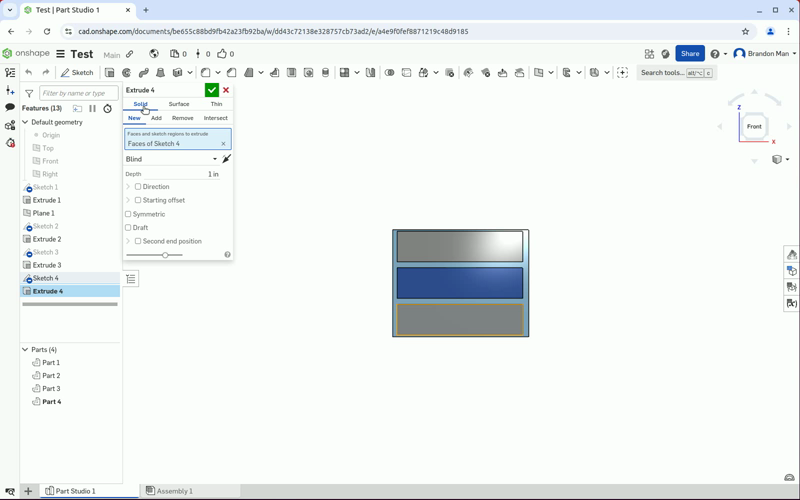
click(143, 106)
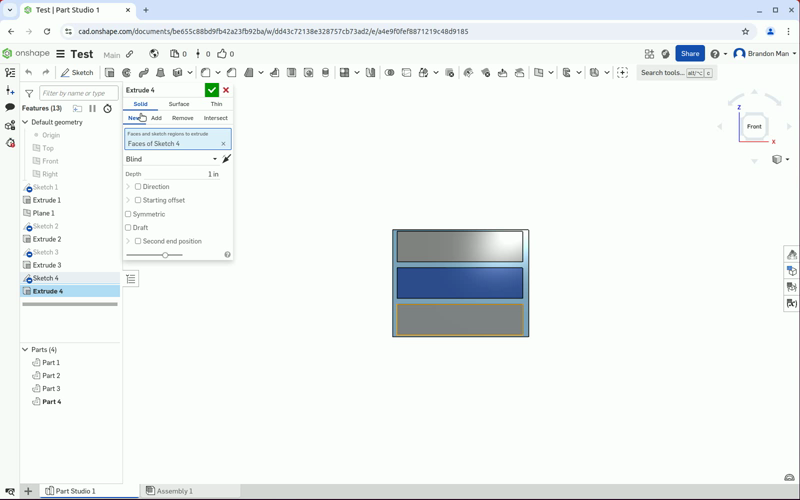
mouse_move(137, 120)
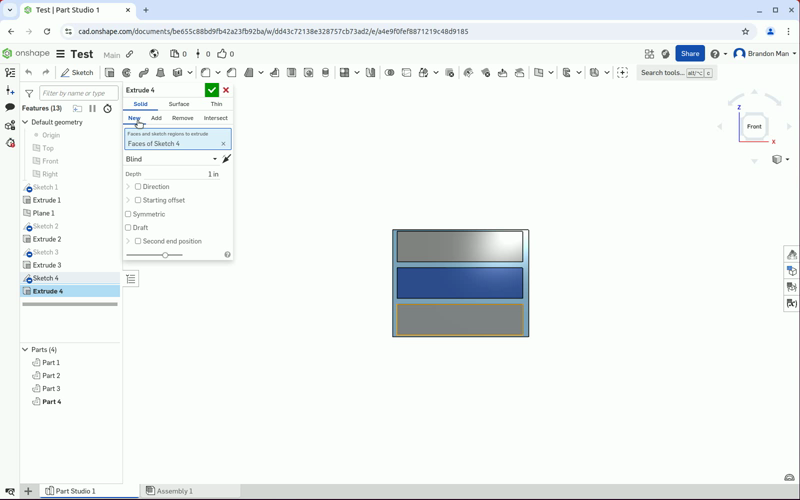
click(137, 120)
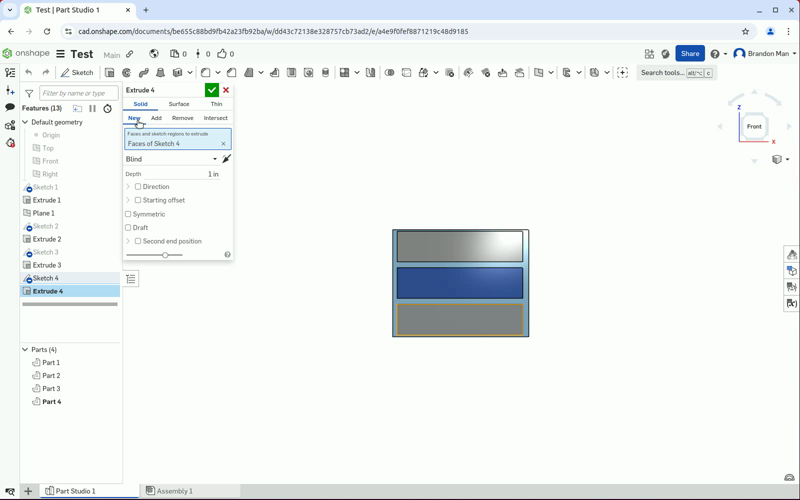
key(tab, 4)
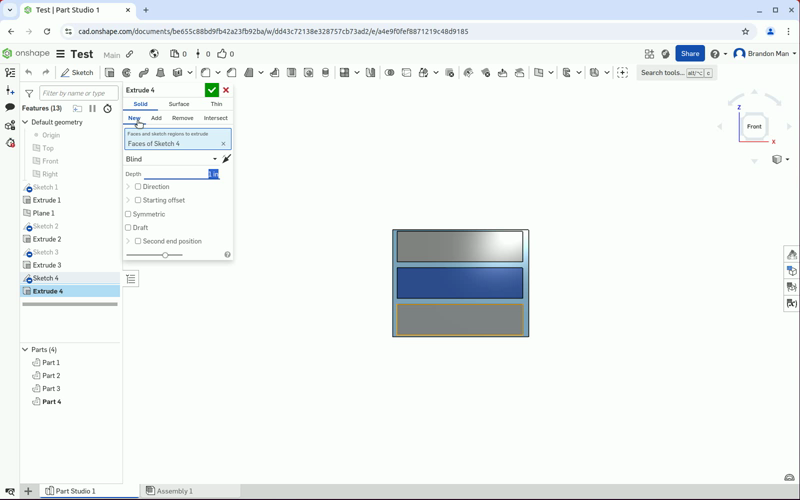
text(1.204)
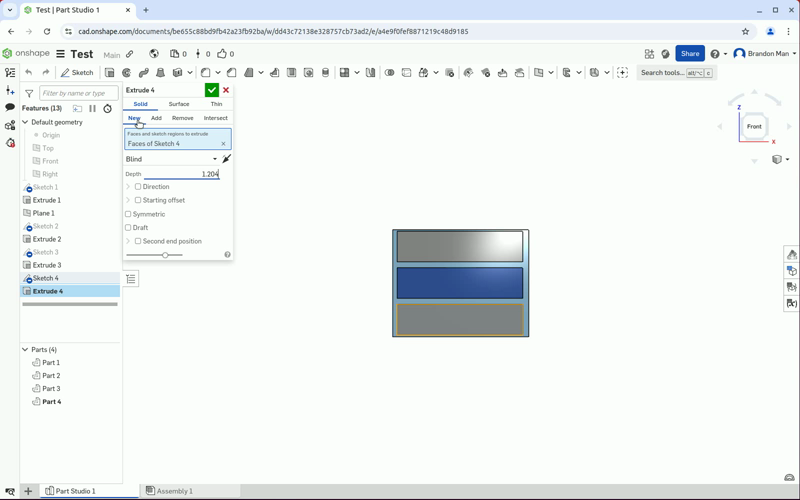
key(enter)
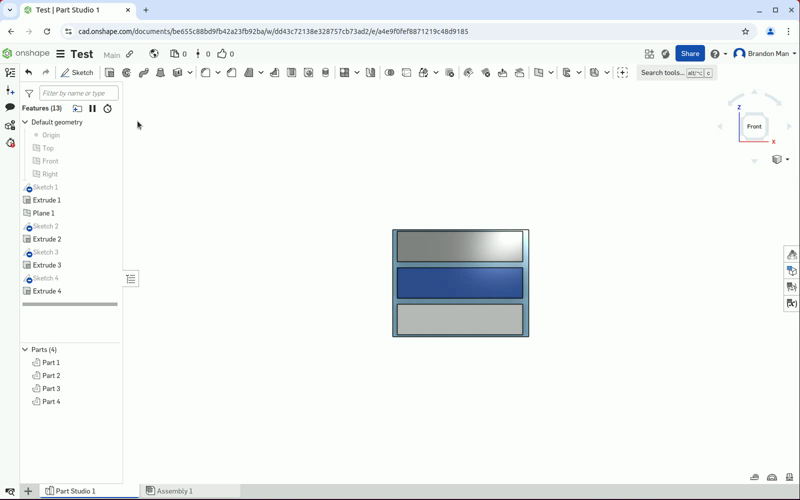
key(shift+h)
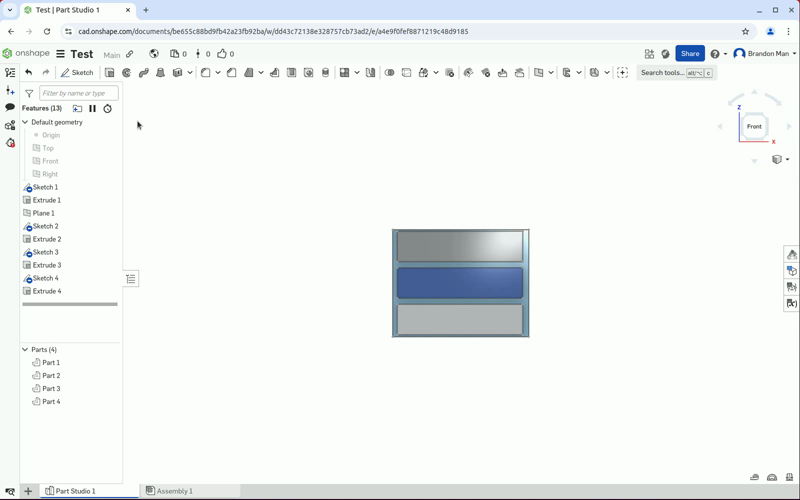
key(shift+h)
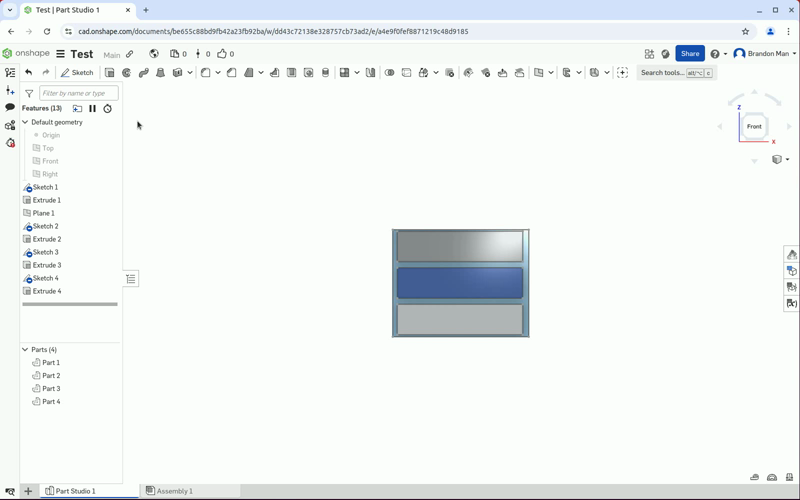
key(shift+7)
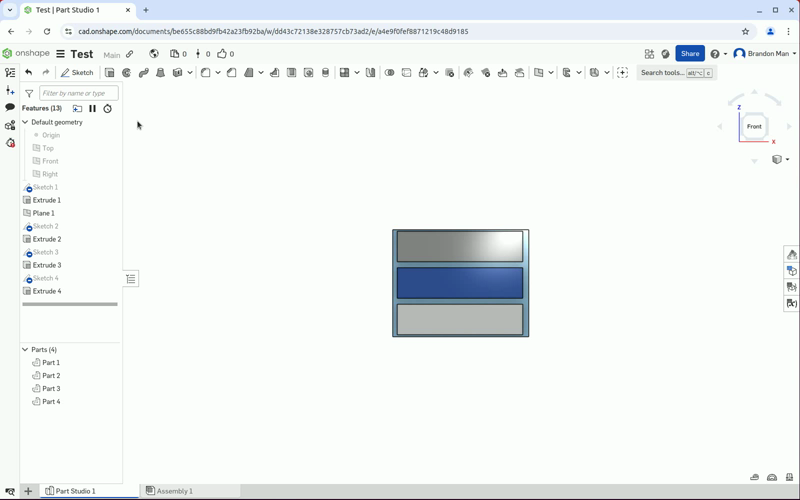
key(left, 2)
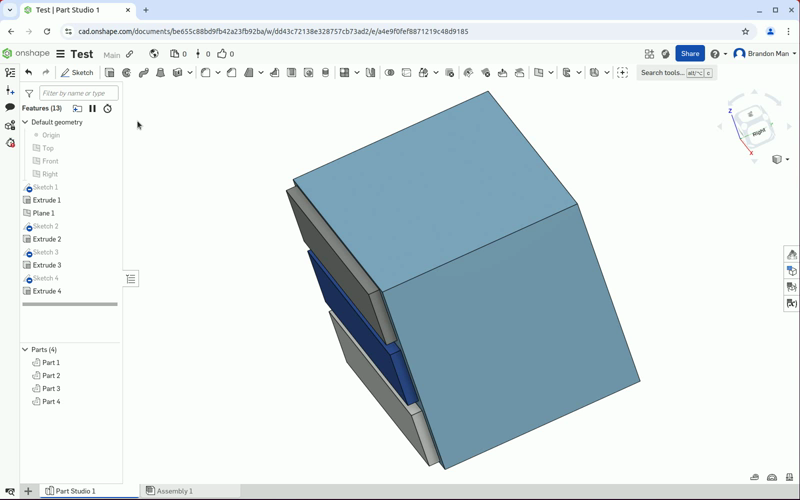
key(down, 2)
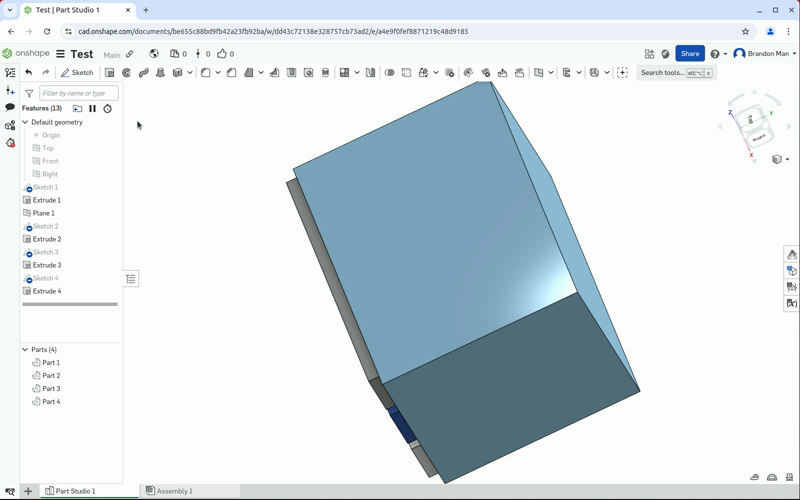
key(up, 2)
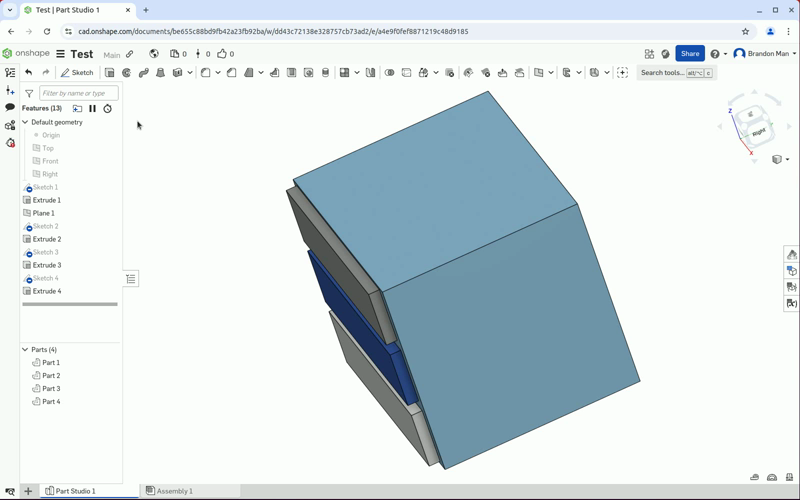
key(right, 2)
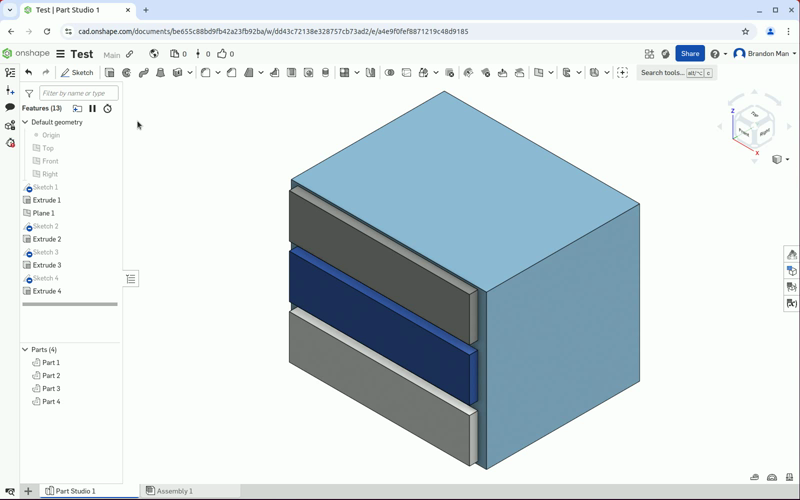
mouse_move(73, 189)
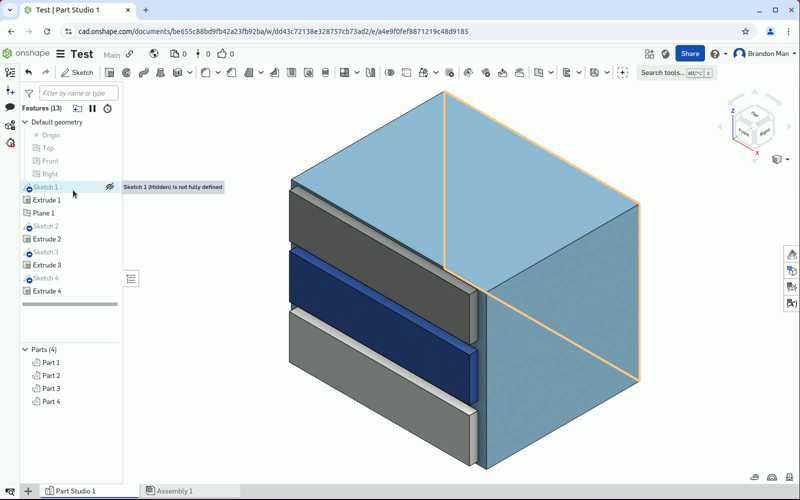
click(73, 189)